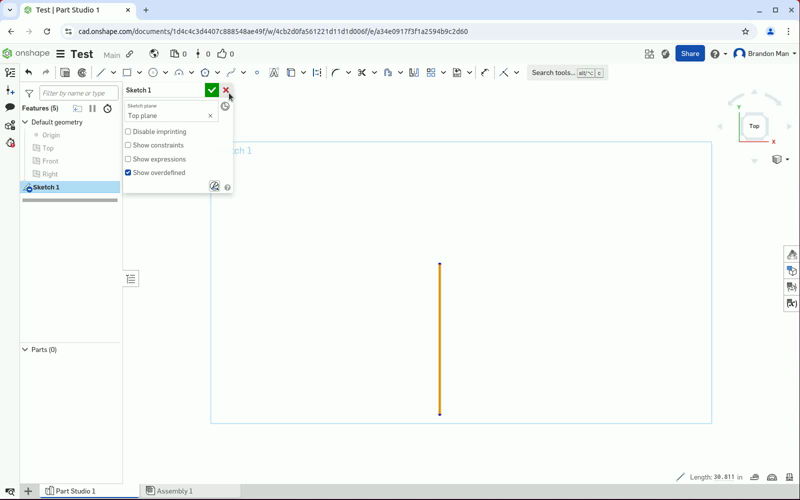
key(shift+h)
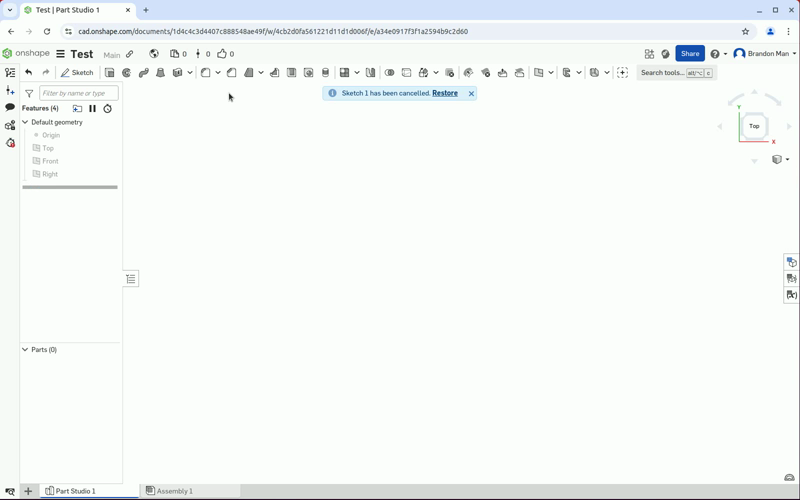
mouse_move(73, 352)
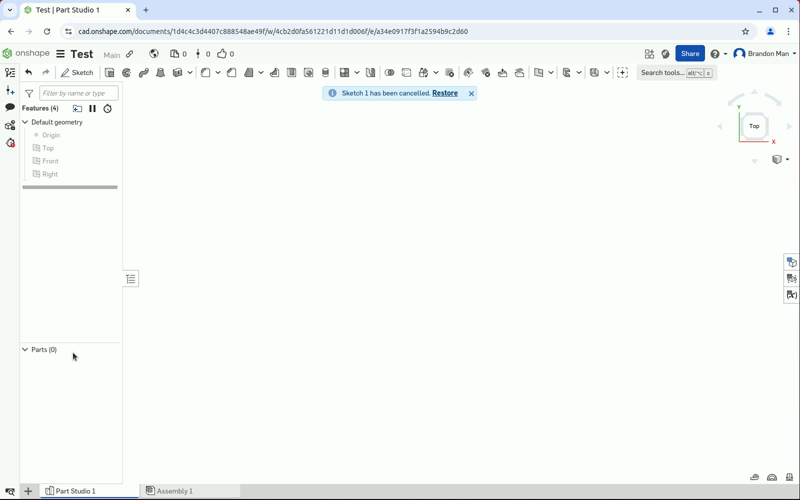
key(y)
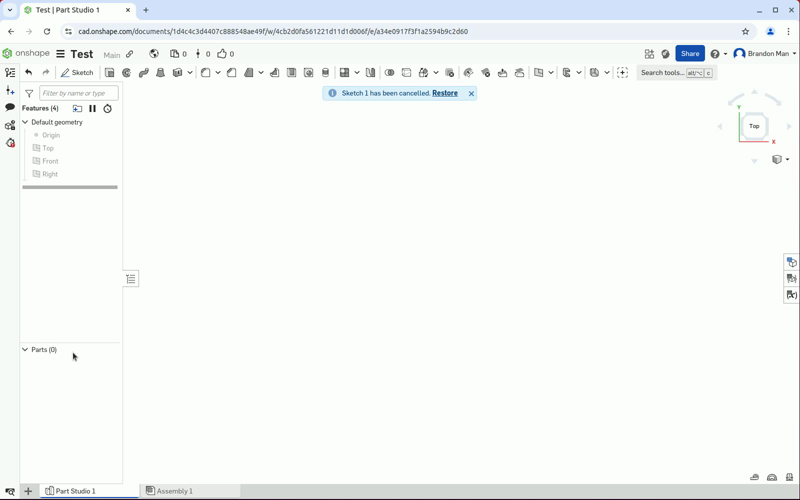
key(shift+p)
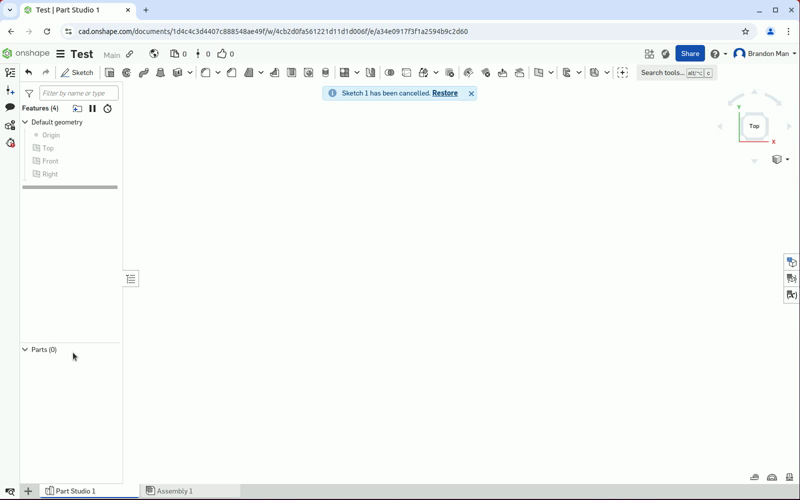
key(space)
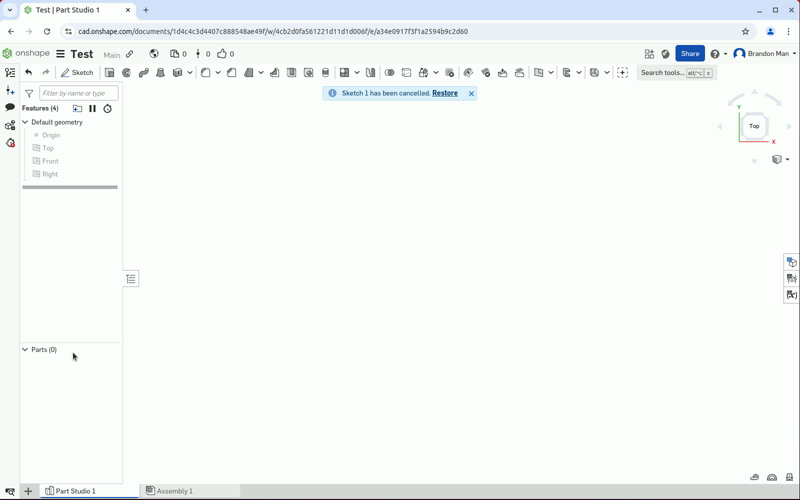
key_down(shift)
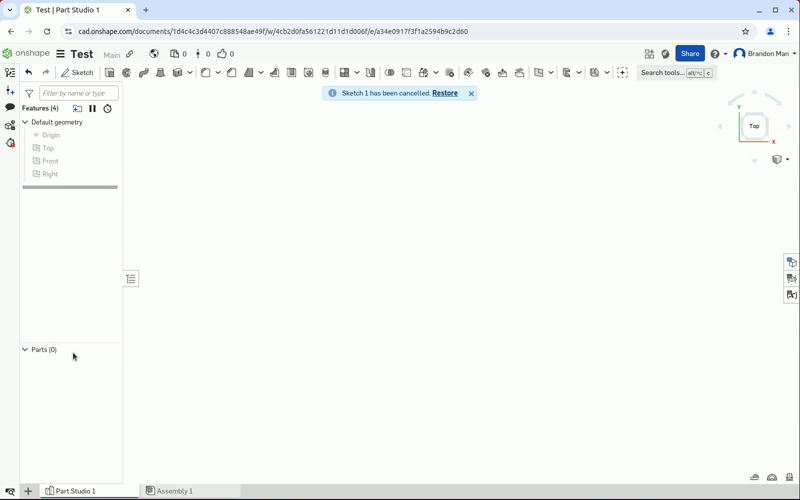
key(up)
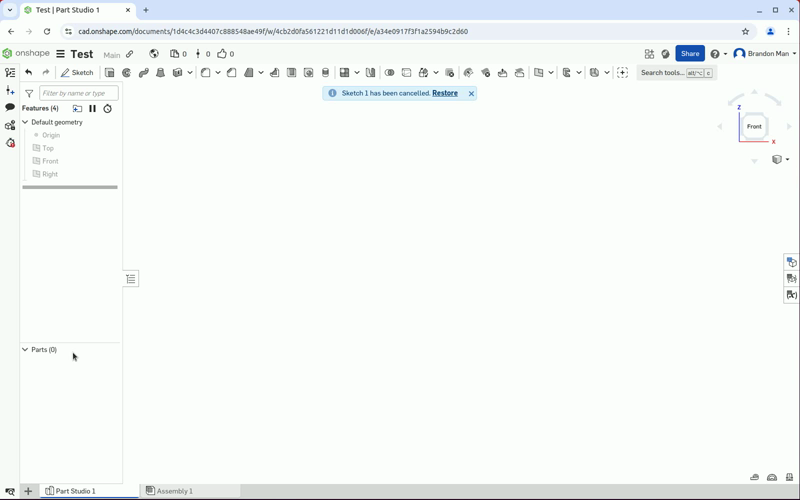
key_up(shift)
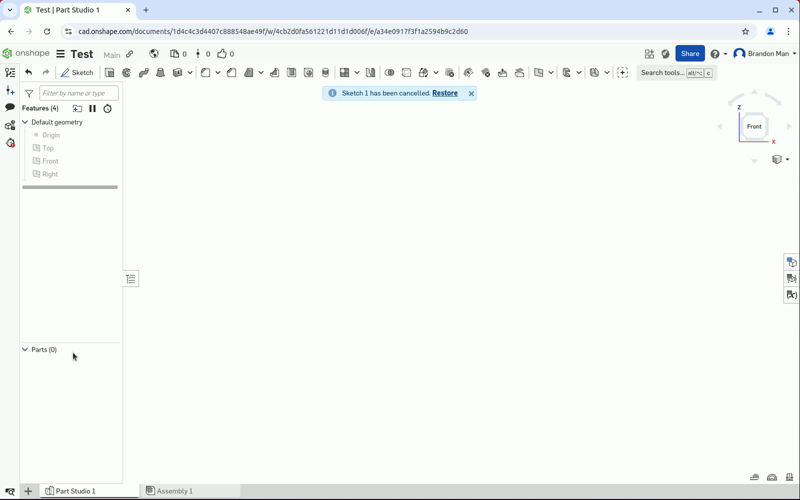
mouse_move(73, 352)
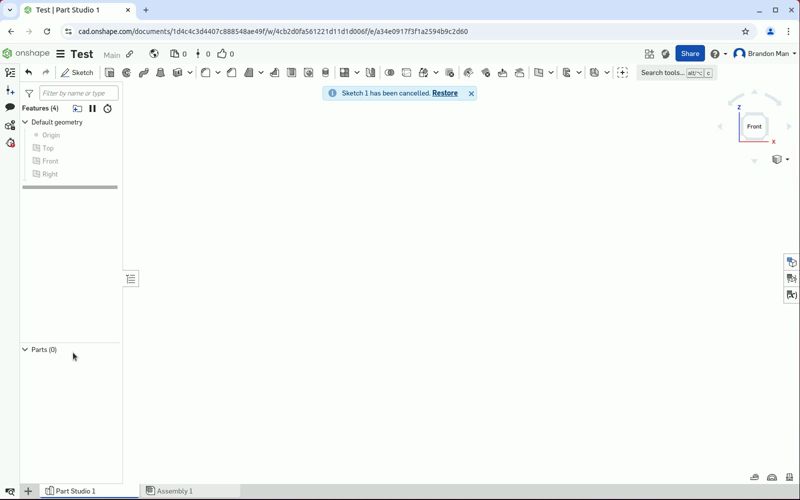
key(shift+y)
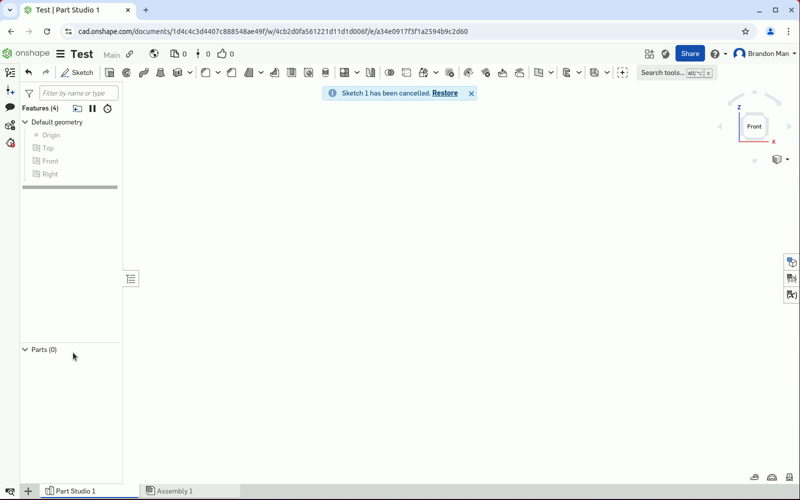
key(shift+s)
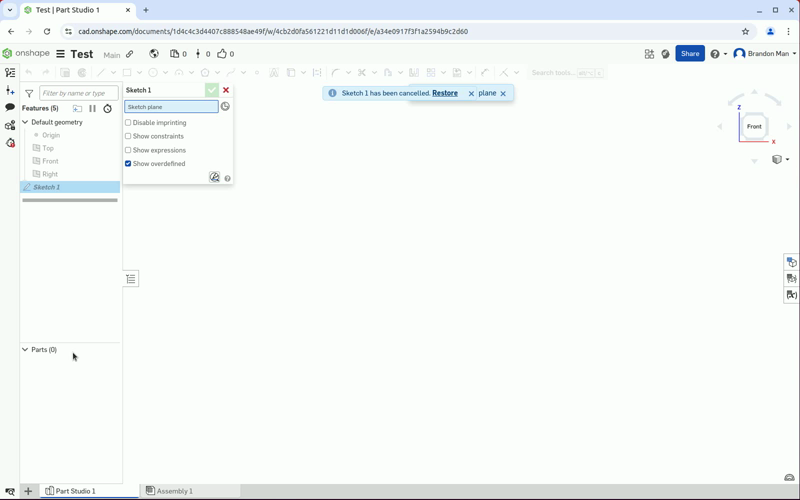
mouse_move(73, 163)
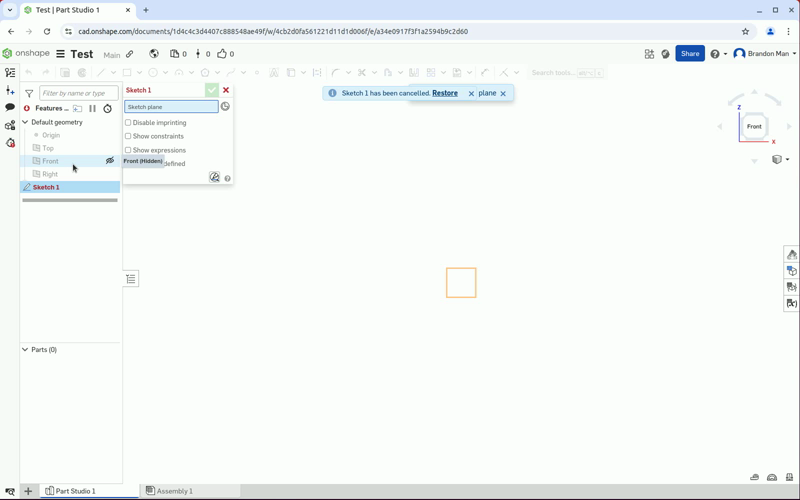
click(73, 163)
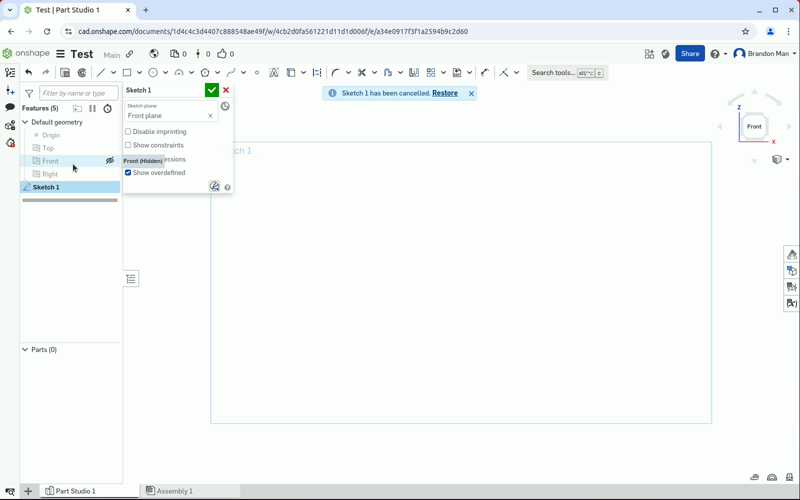
mouse_move(73, 352)
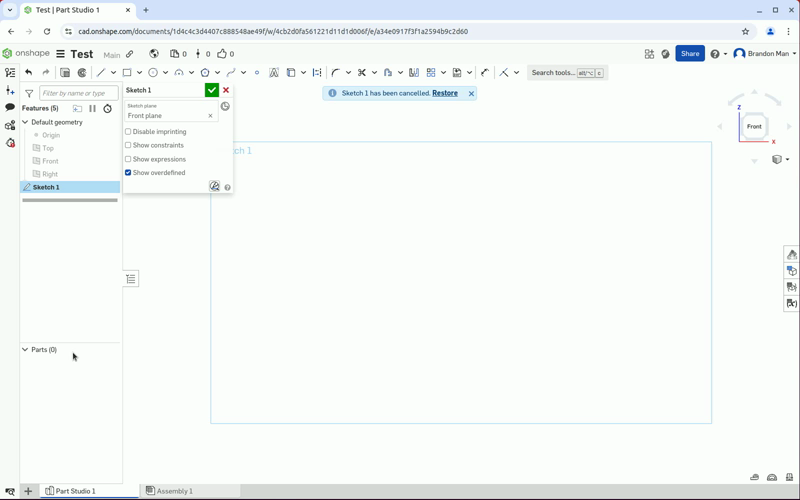
key(y)
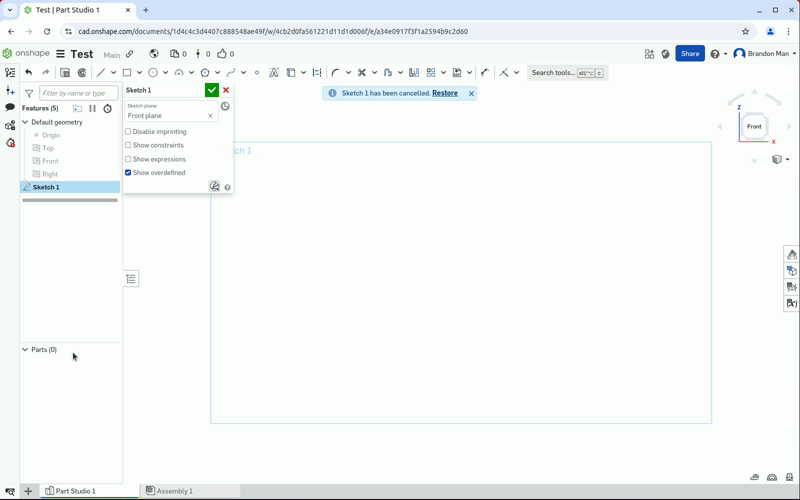
key(a)
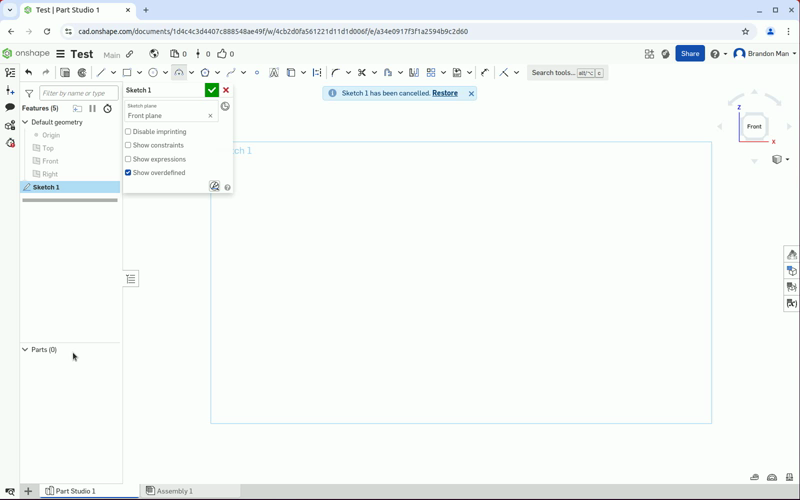
key_down(shift)
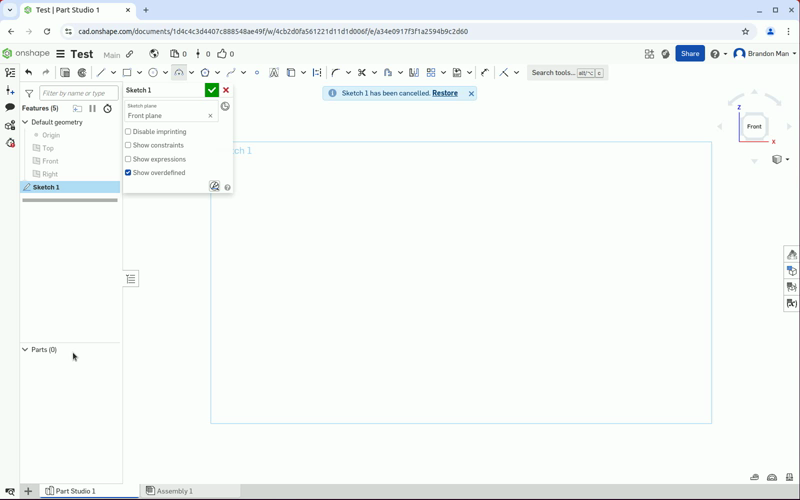
mouse_move(460, 395)
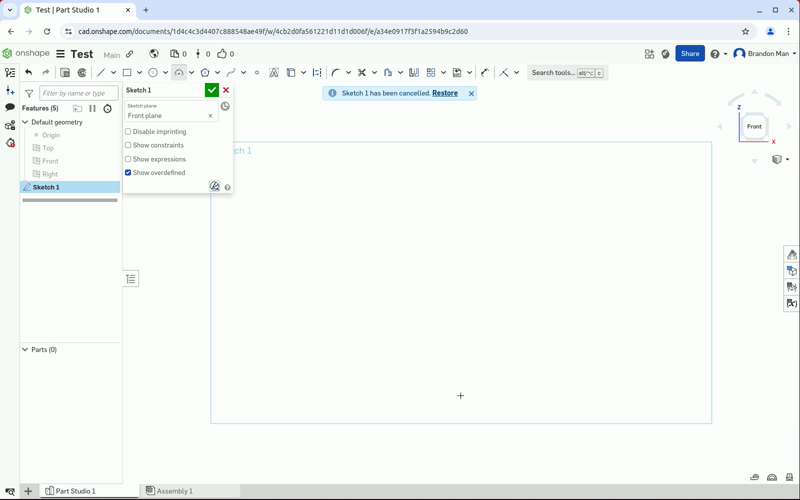
click(460, 395)
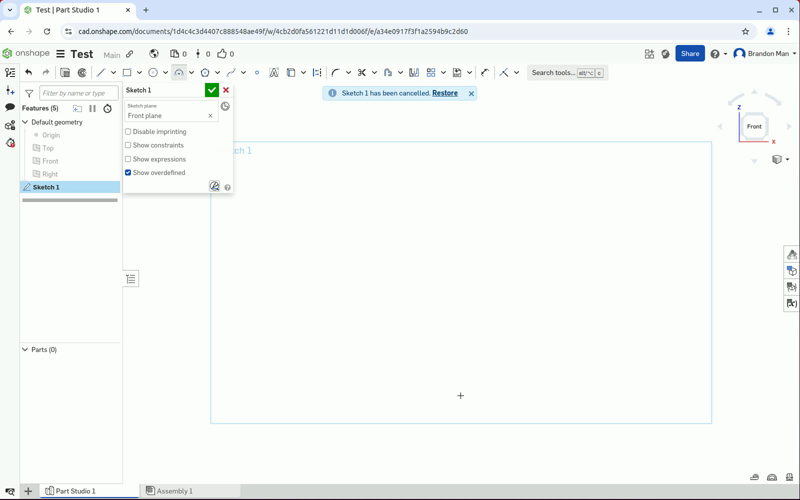
key_up(shift)
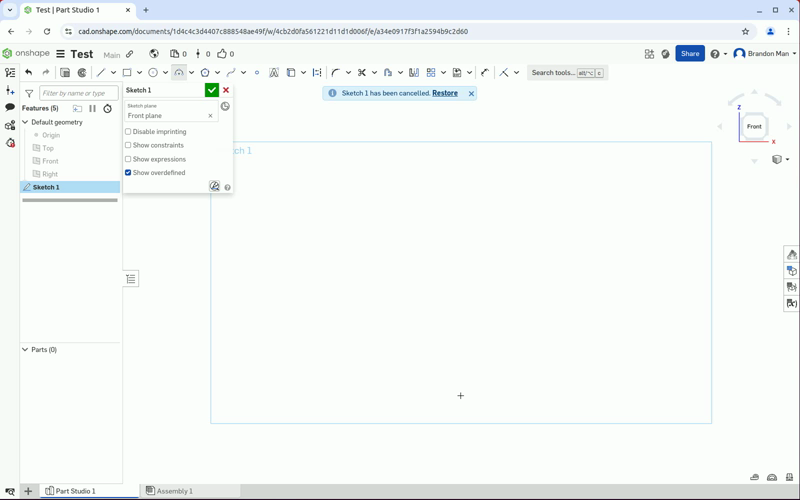
key_down(shift)
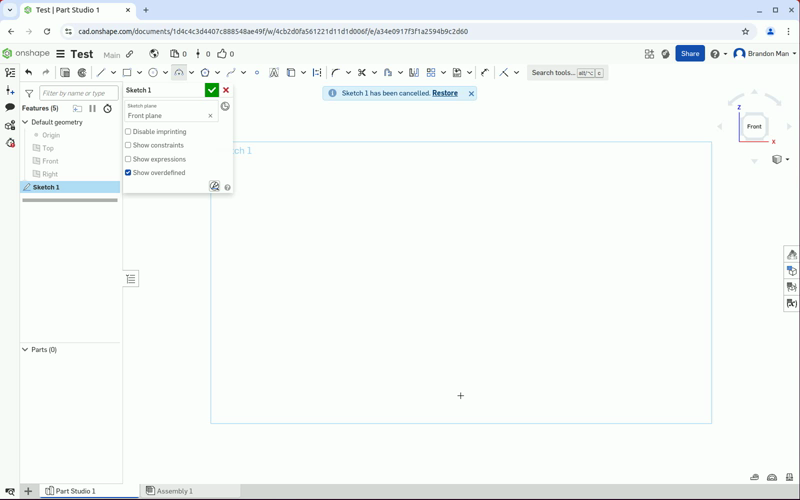
mouse_move(573, 282)
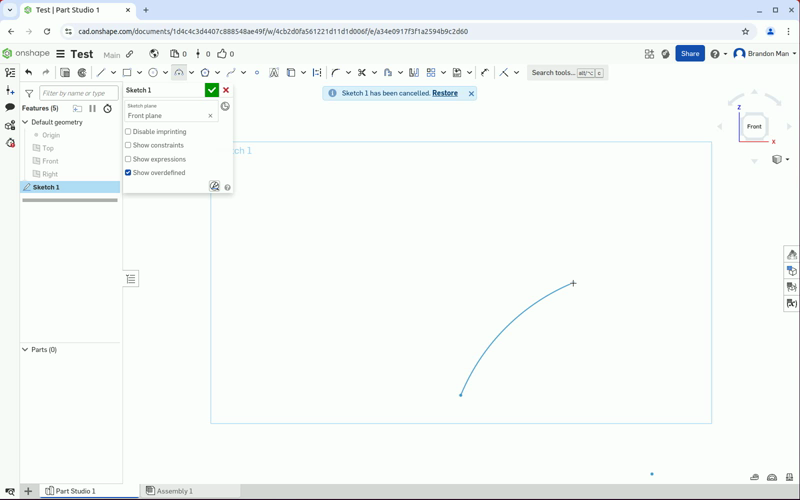
click(573, 282)
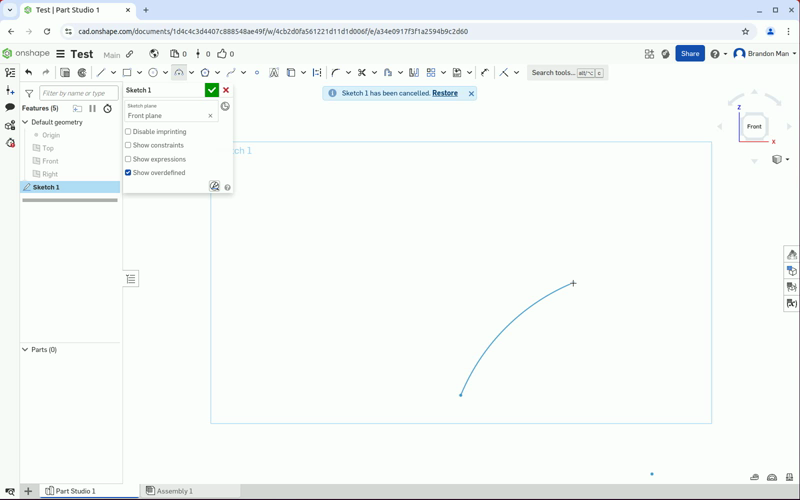
mouse_move(543, 365)
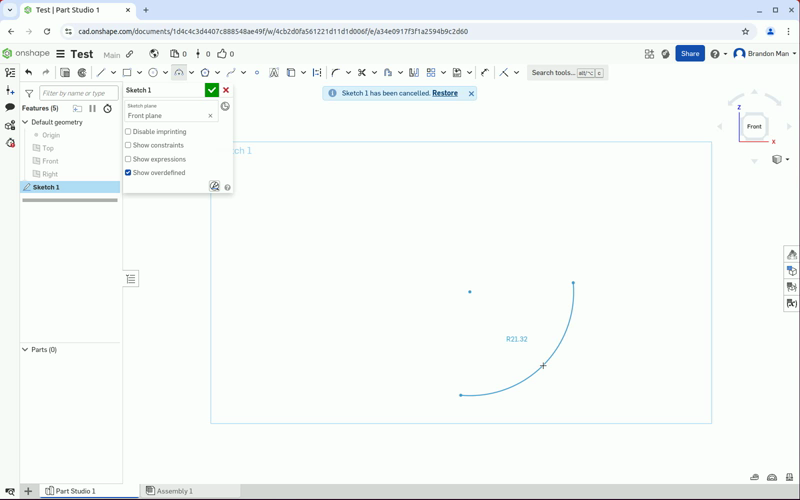
click(543, 365)
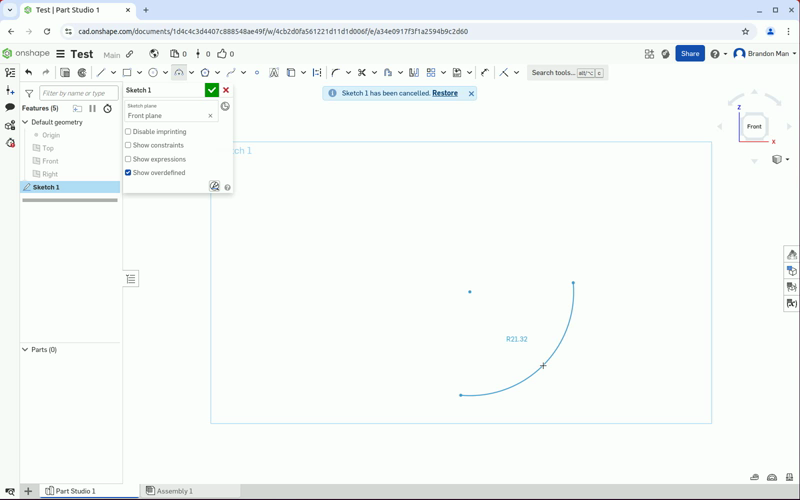
key_up(shift)
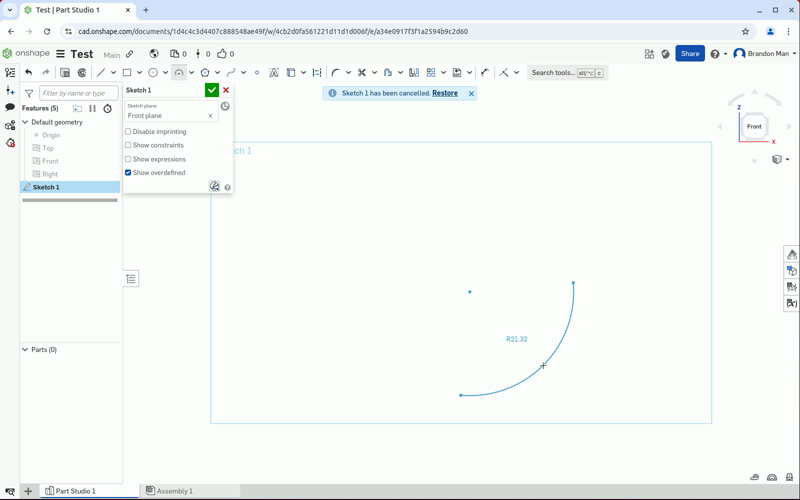
key(esc)
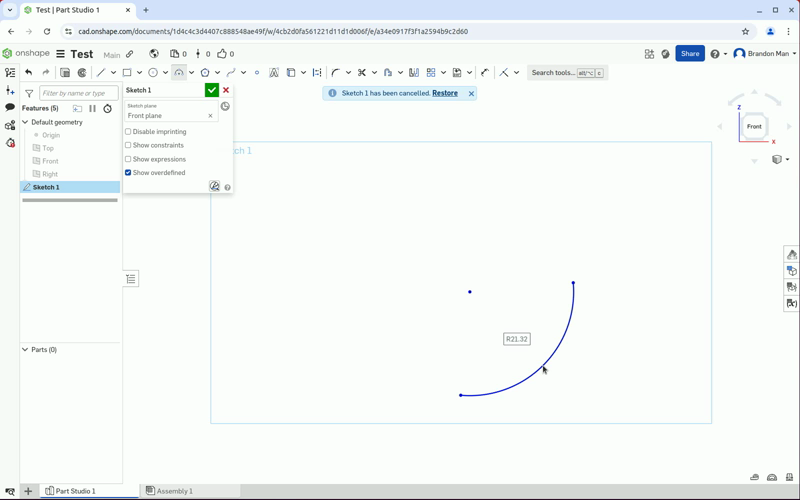
key(l)
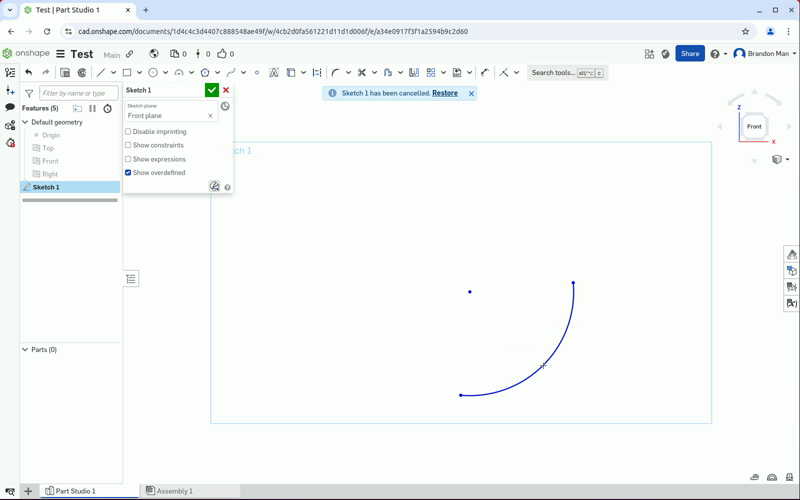
mouse_move(573, 282)
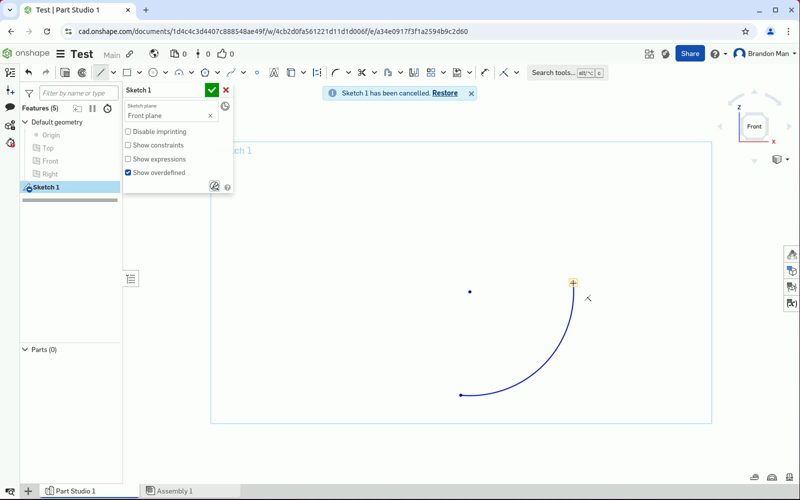
click(573, 282)
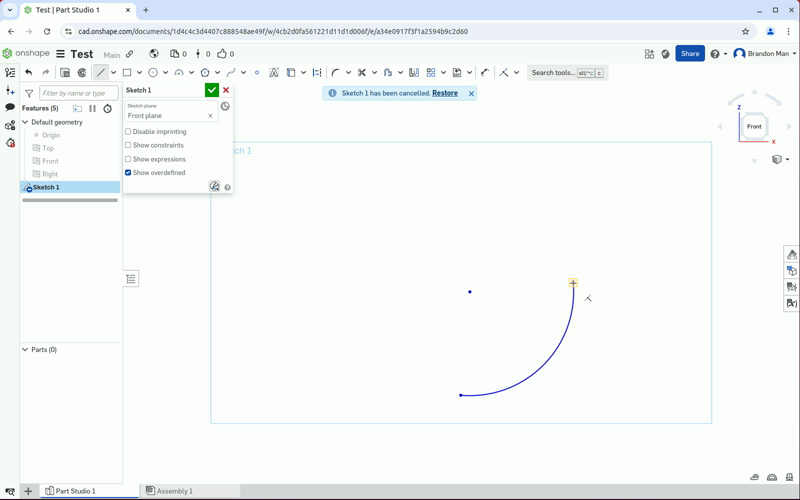
key_down(shift)
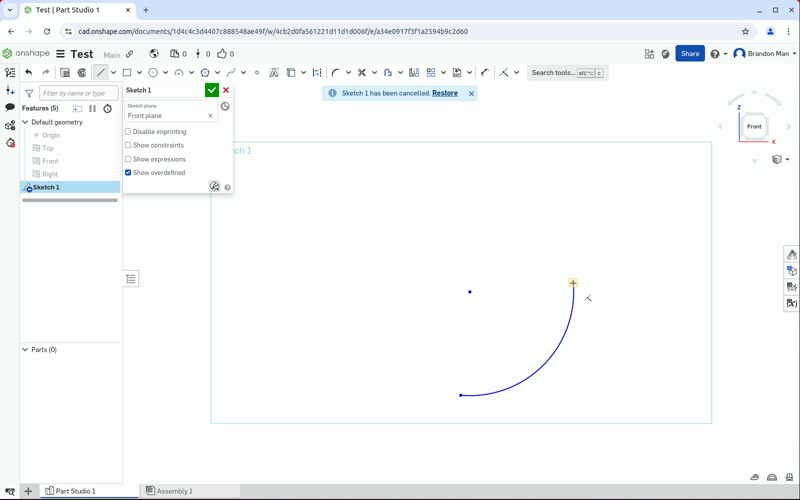
mouse_move(589, 282)
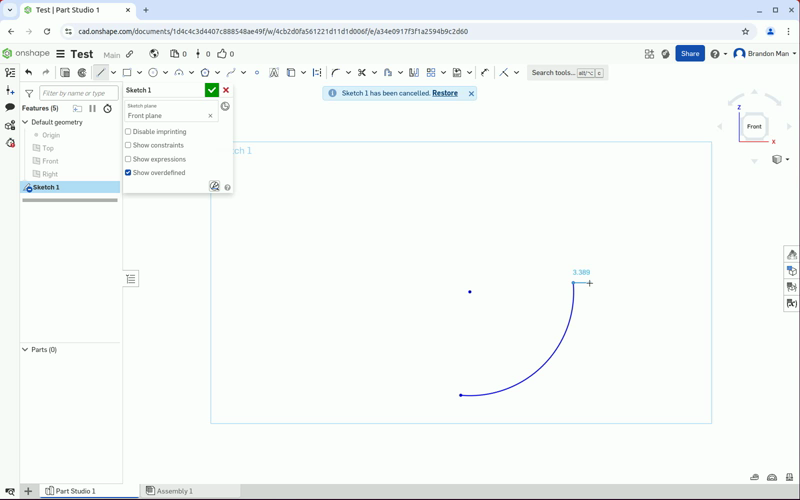
mouse_move(547, 282)
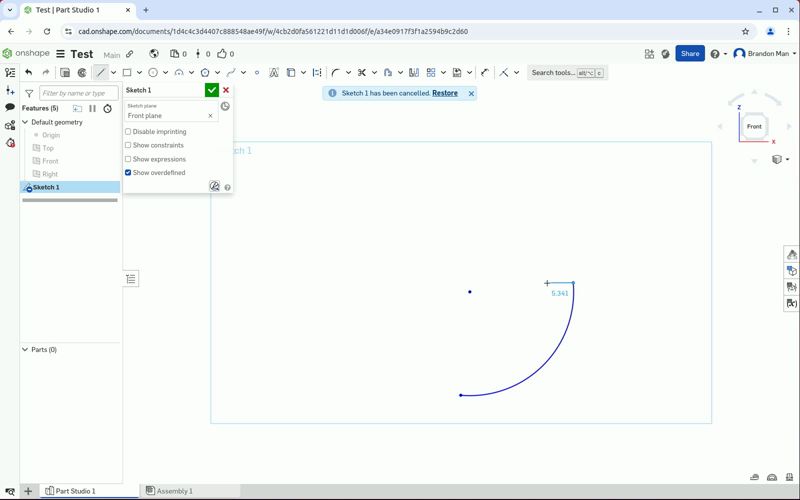
click(547, 282)
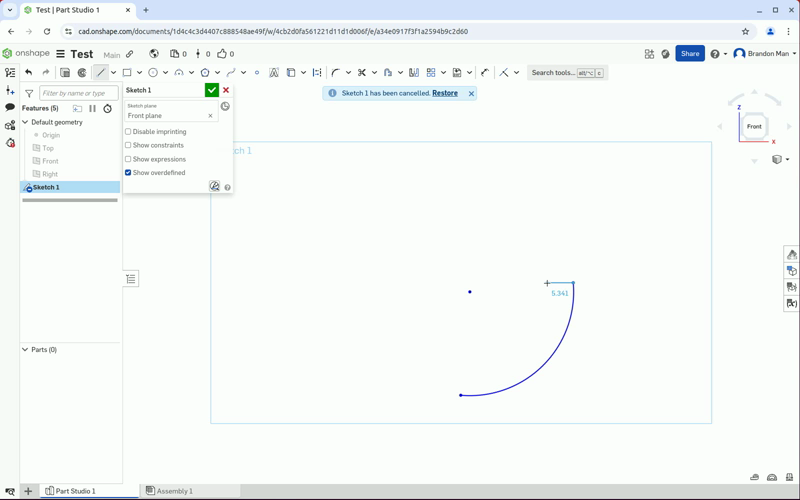
key_up(shift)
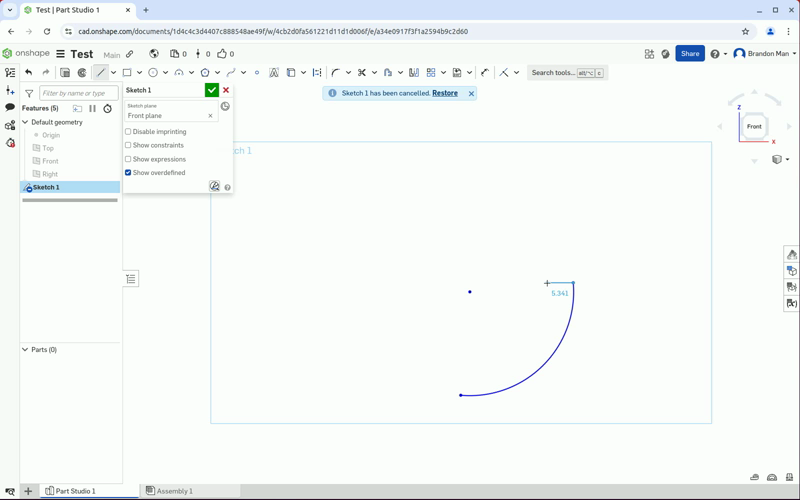
key(esc)
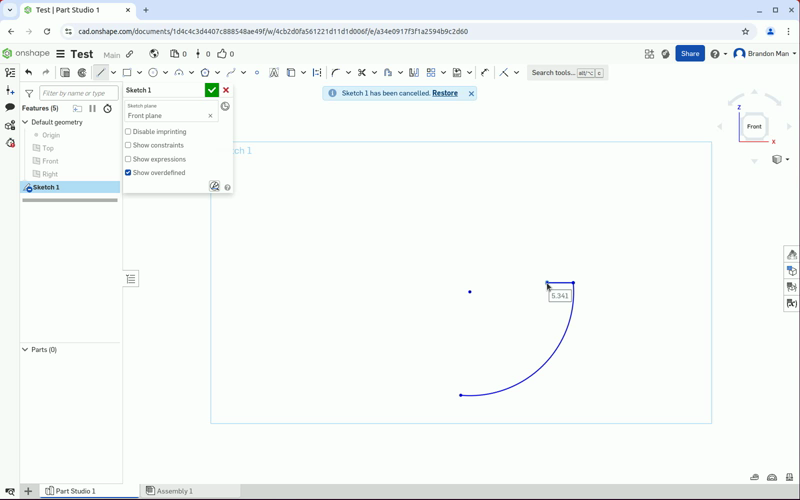
key(a)
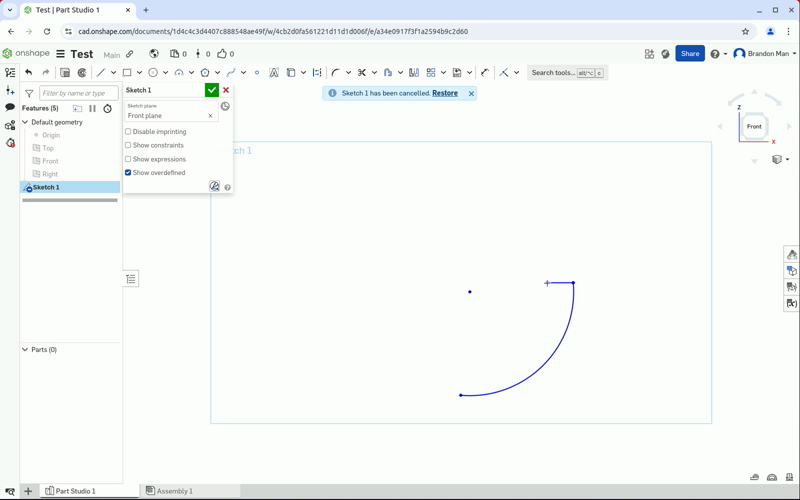
mouse_move(547, 282)
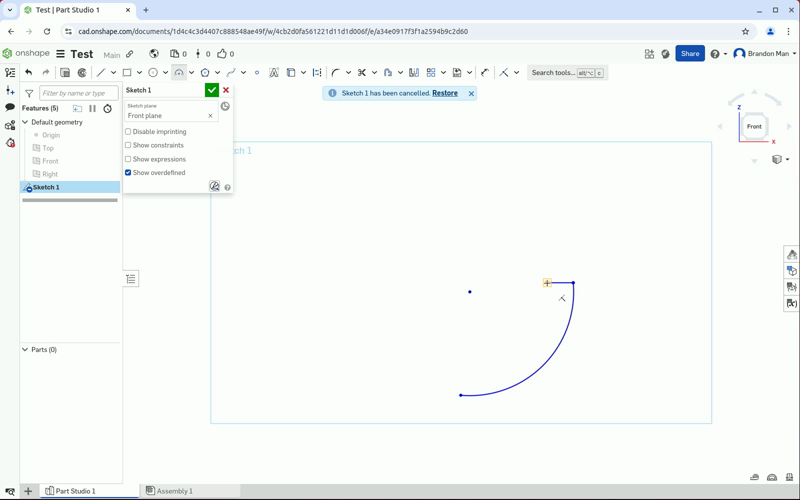
click(547, 282)
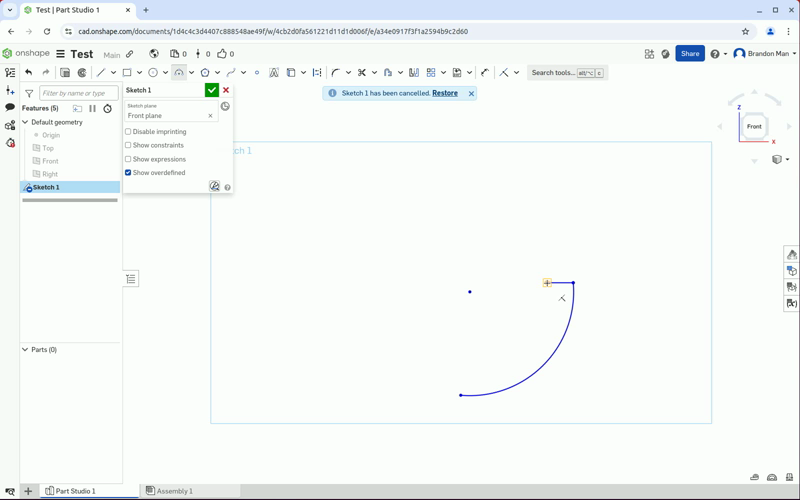
key_down(shift)
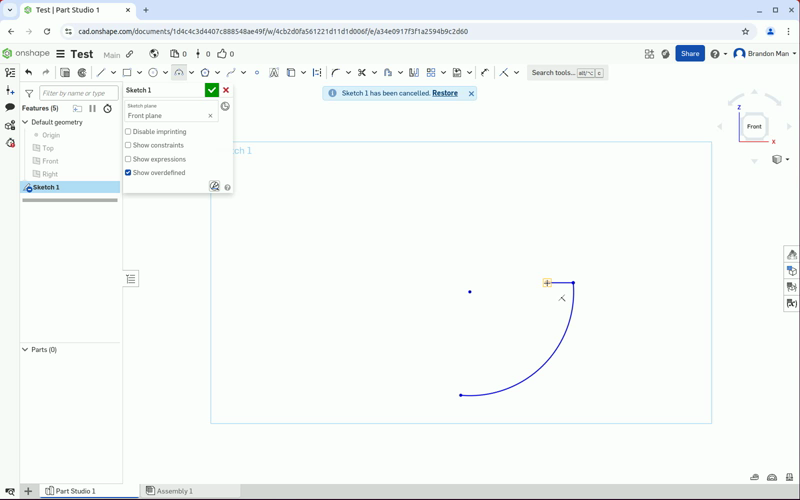
mouse_move(460, 369)
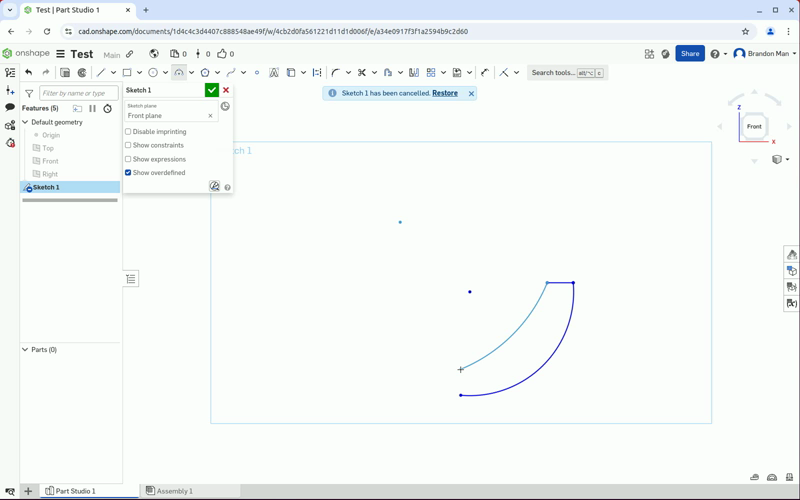
click(460, 369)
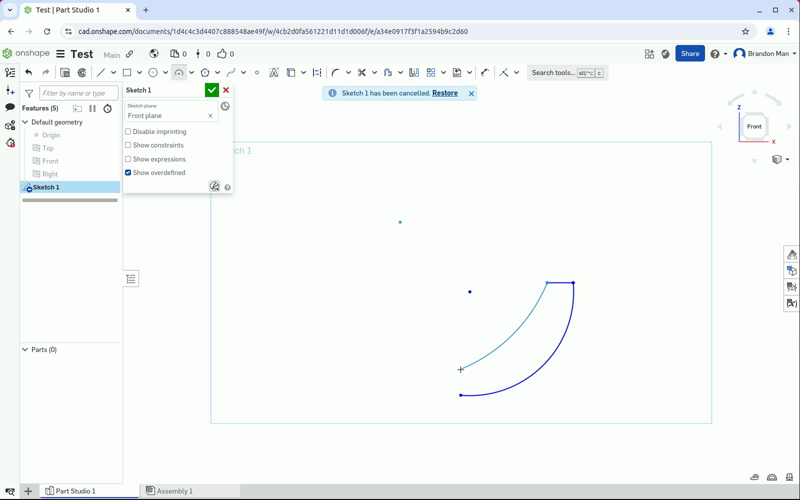
mouse_move(522, 344)
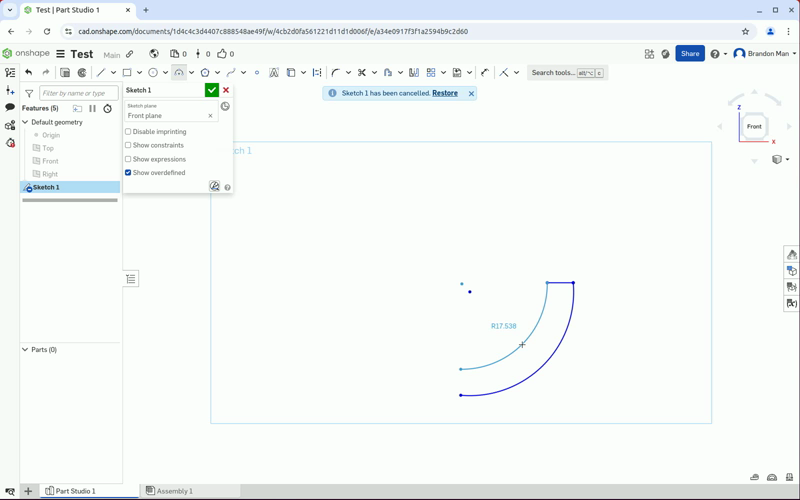
click(522, 344)
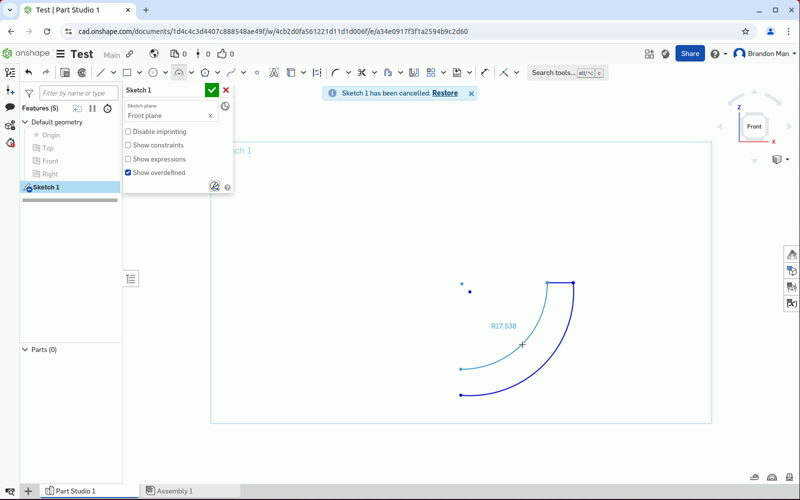
key_up(shift)
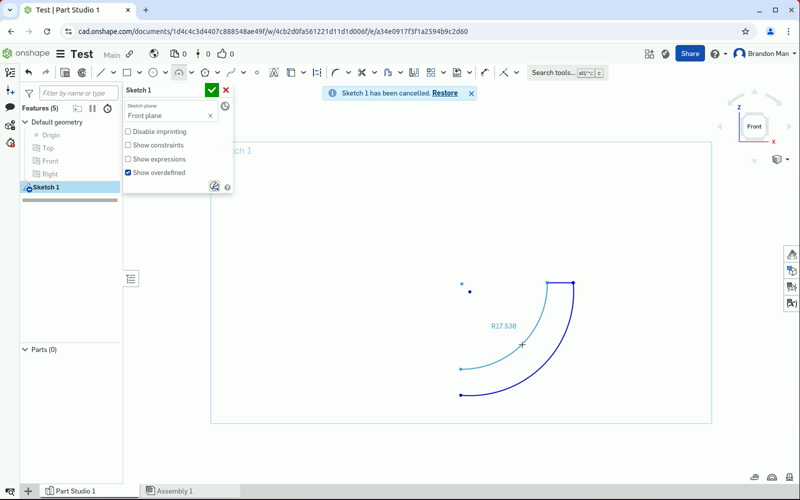
key(esc)
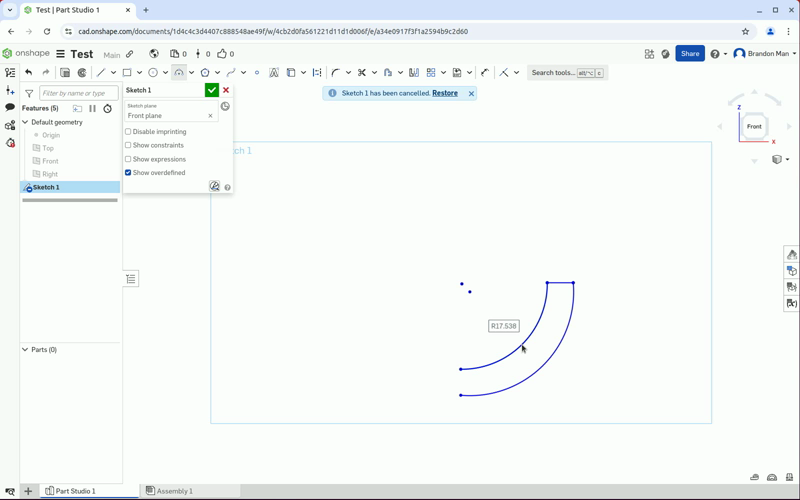
key(l)
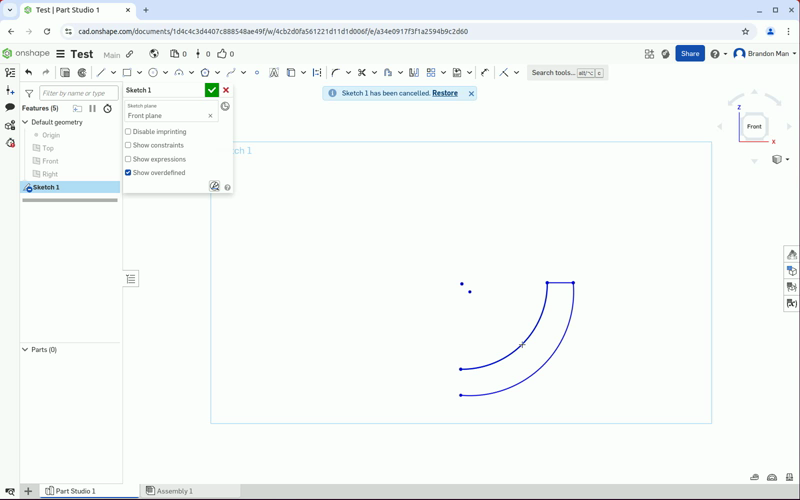
mouse_move(460, 369)
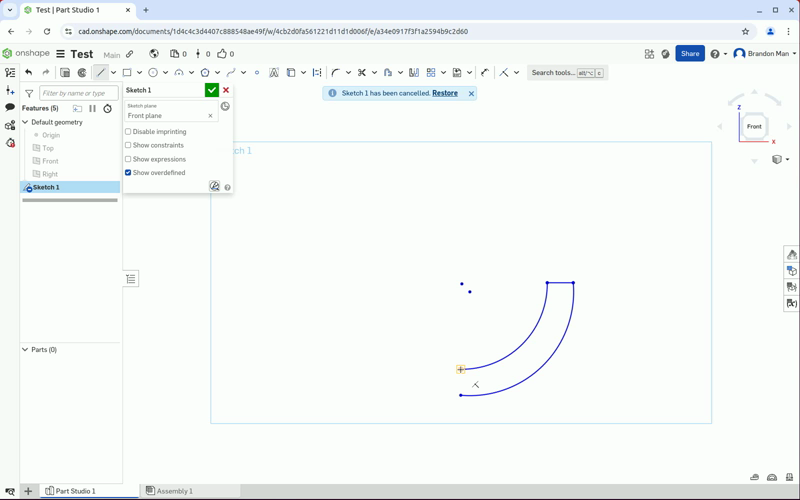
click(460, 369)
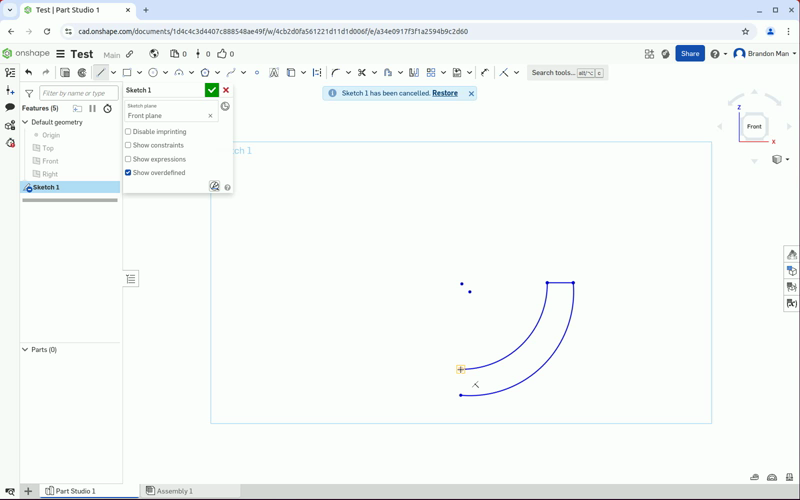
mouse_move(490, 369)
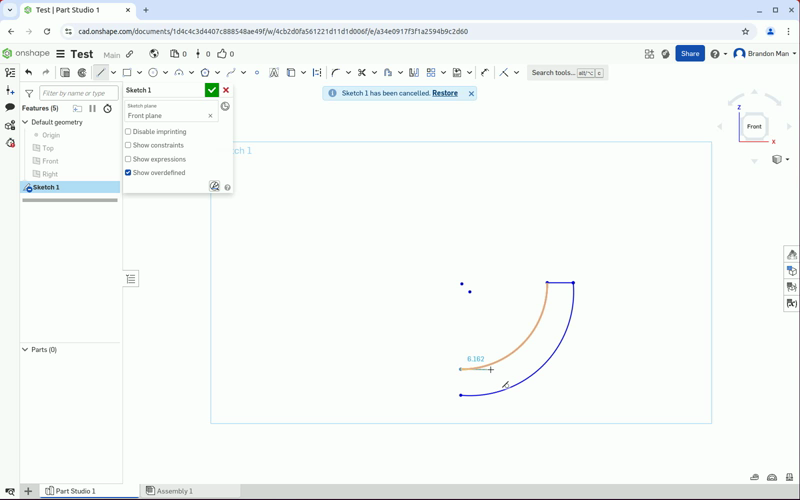
key_down(shift)
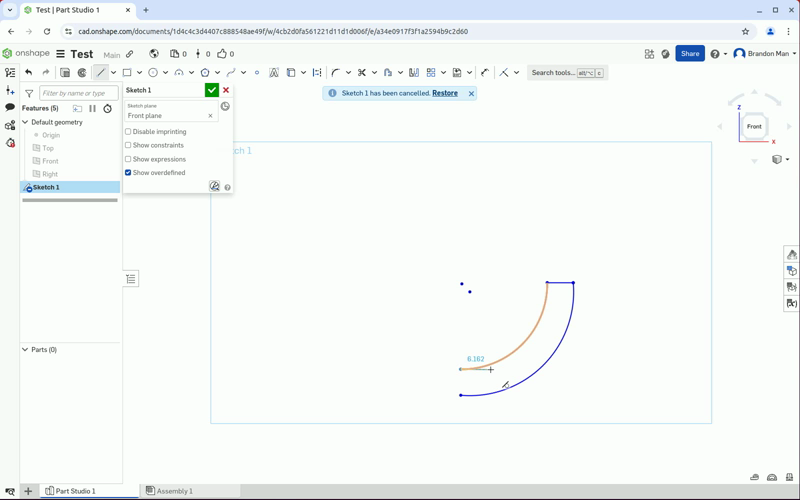
mouse_move(460, 395)
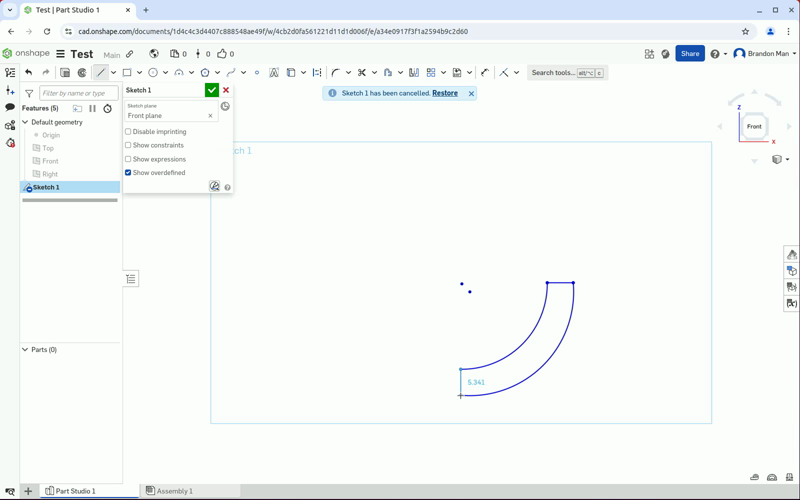
key_up(shift)
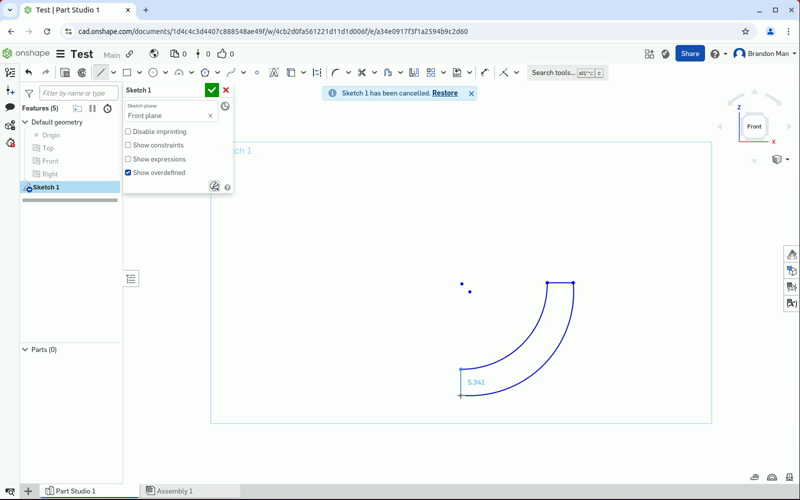
click(460, 395)
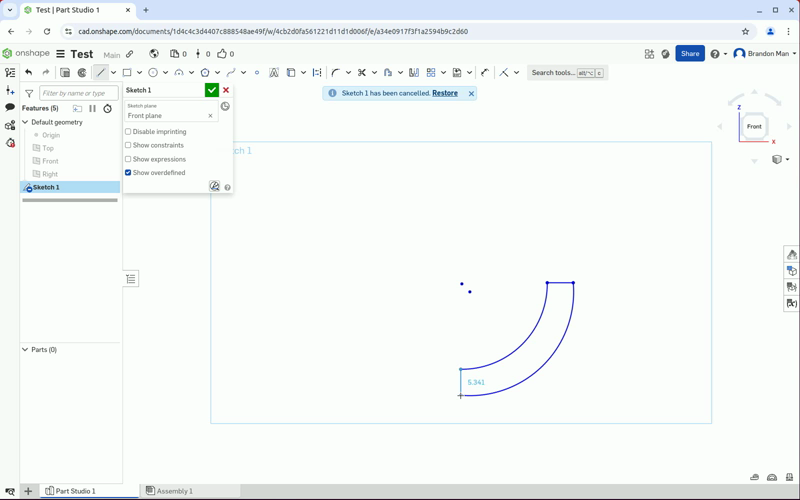
key(esc)
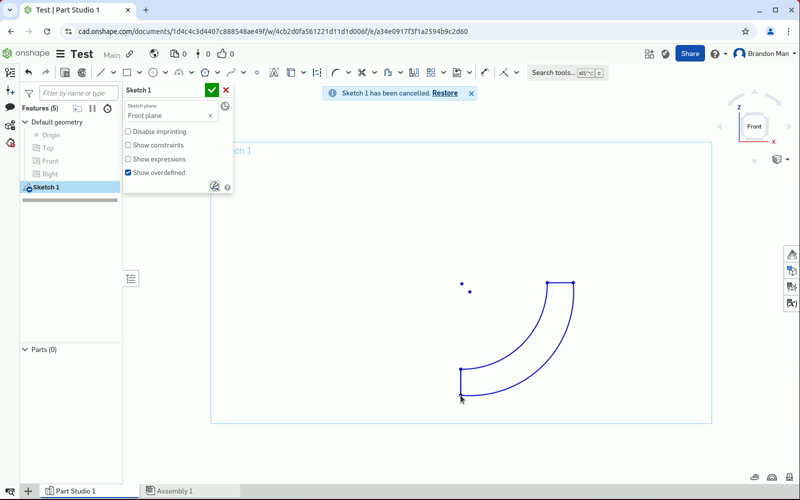
mouse_move(542, 351)
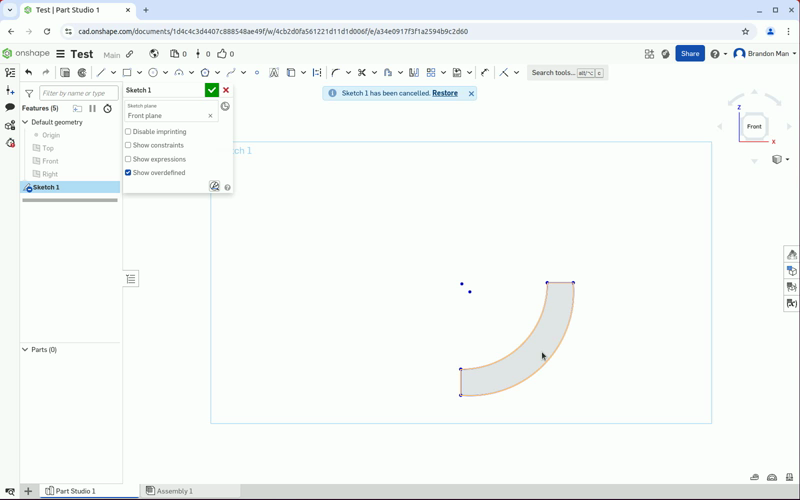
click(542, 351)
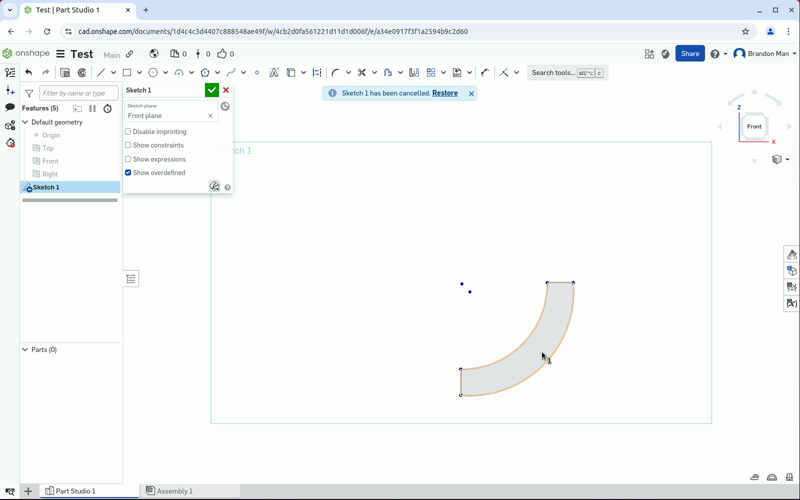
mouse_move(73, 352)
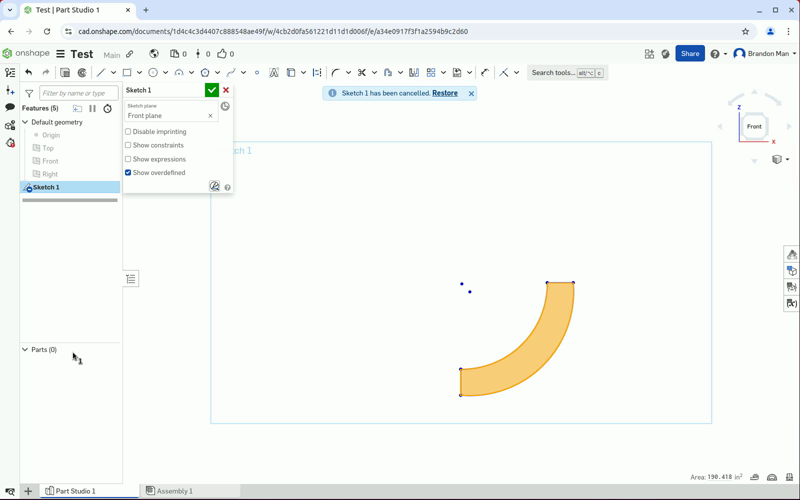
key(shift+y)
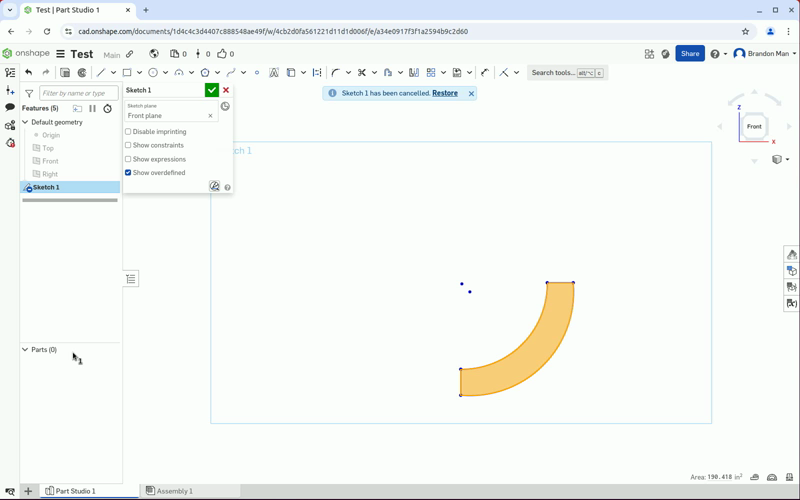
key(shift+e)
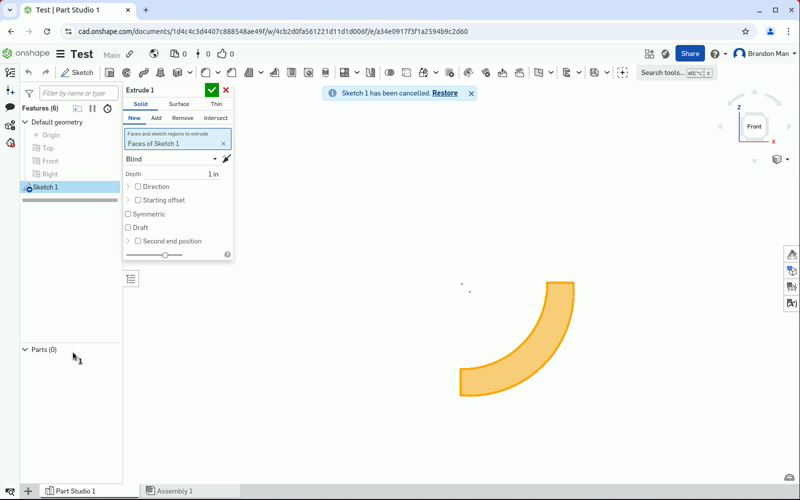
mouse_move(143, 106)
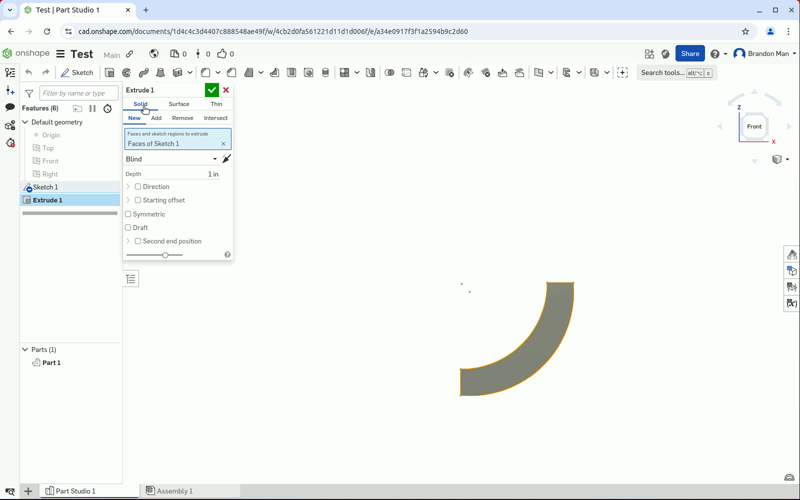
click(143, 106)
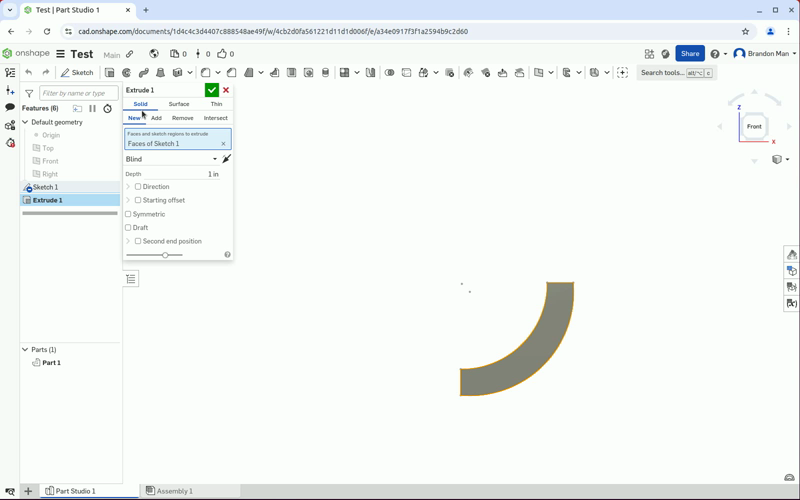
mouse_move(137, 120)
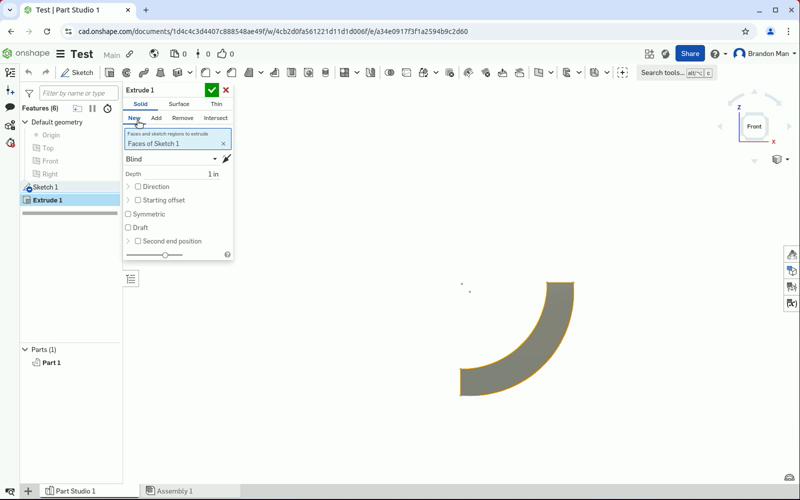
click(137, 120)
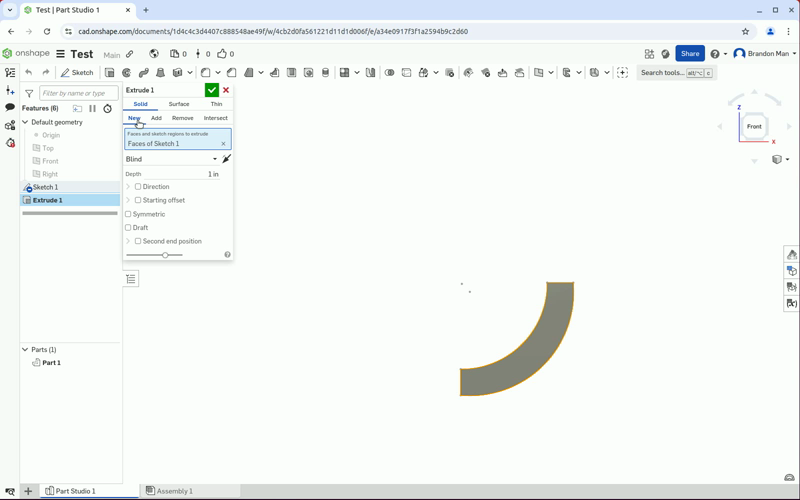
key(tab, 4)
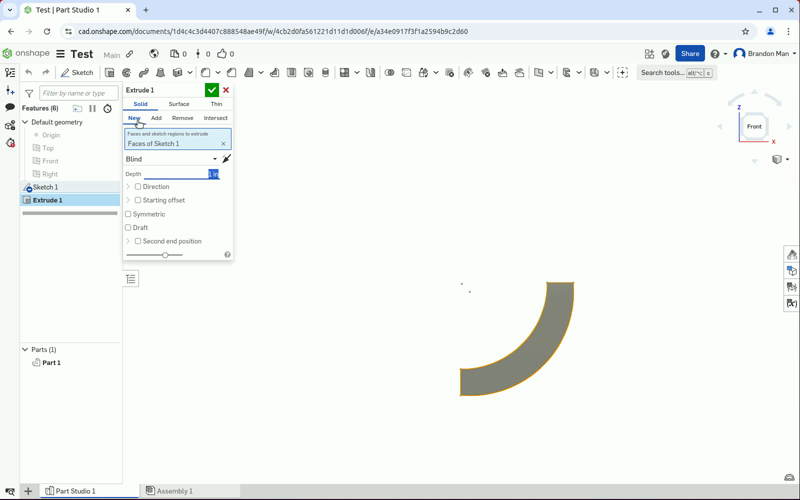
text(2.166)
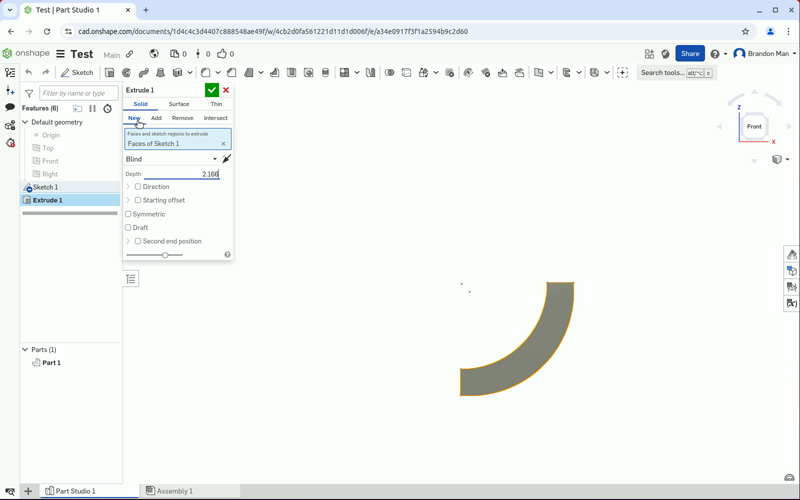
key(enter)
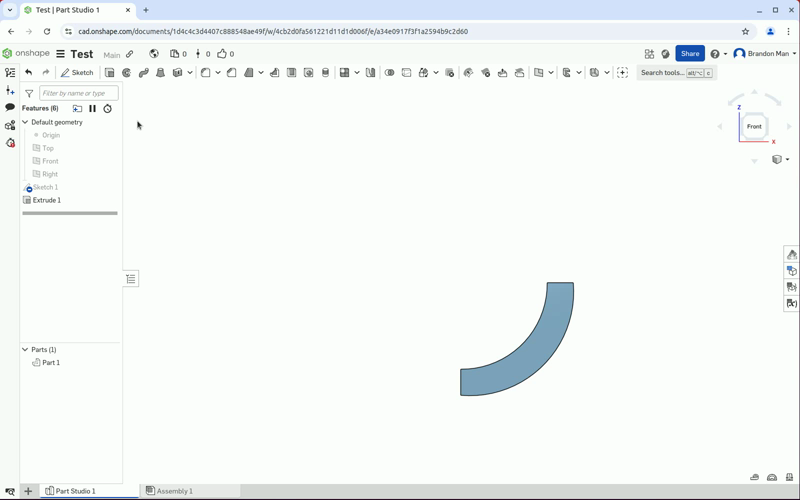
key(shift+h)
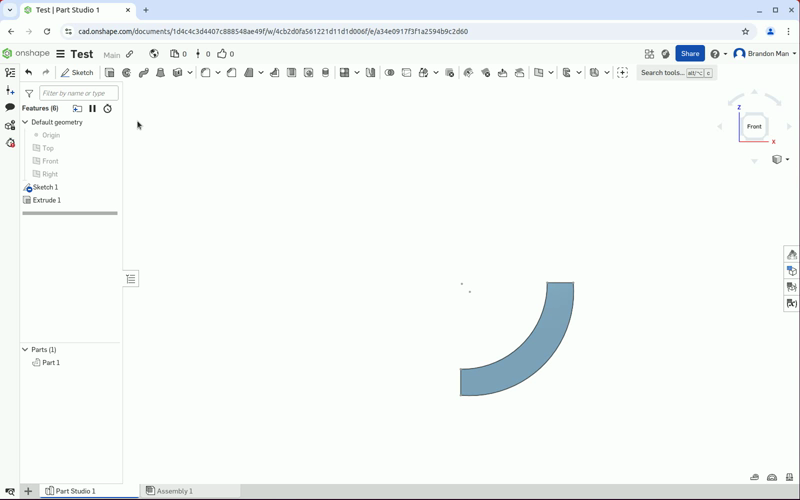
key(shift+h)
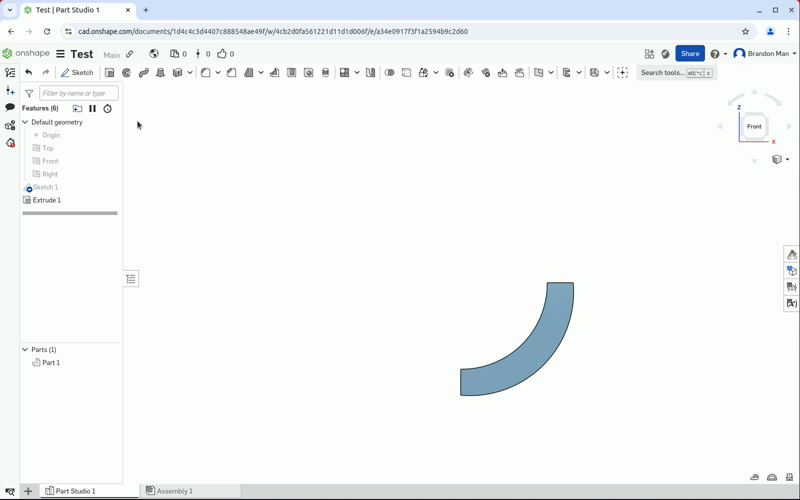
mouse_move(73, 189)
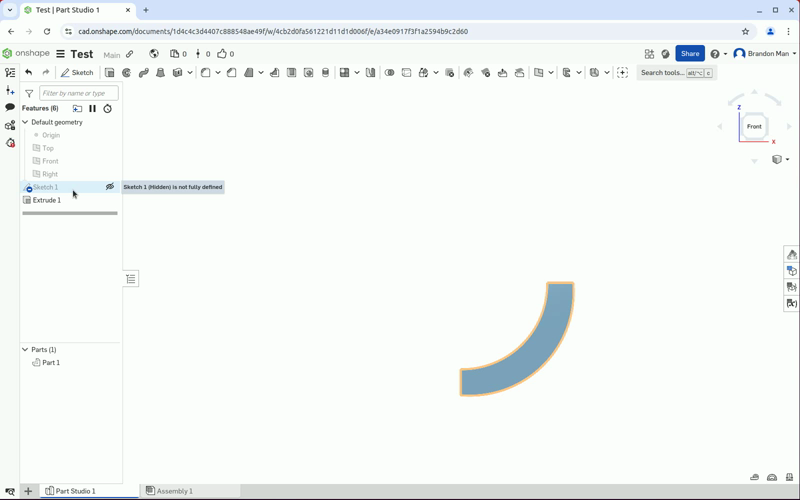
click(73, 189)
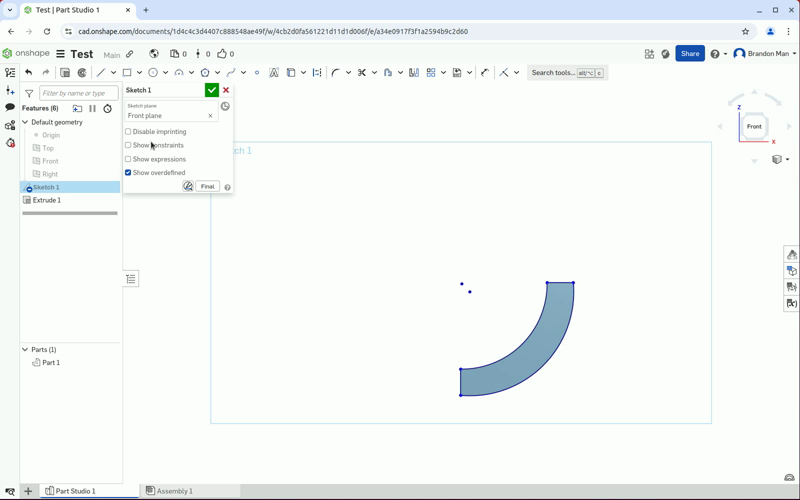
mouse_move(229, 92)
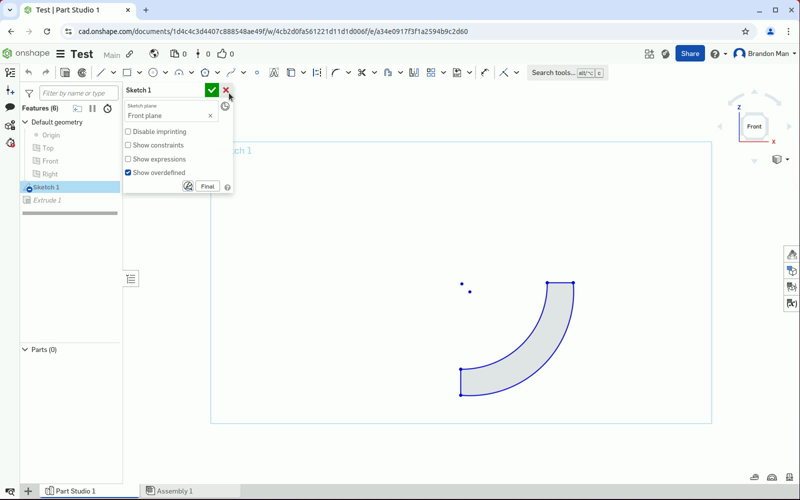
click(229, 92)
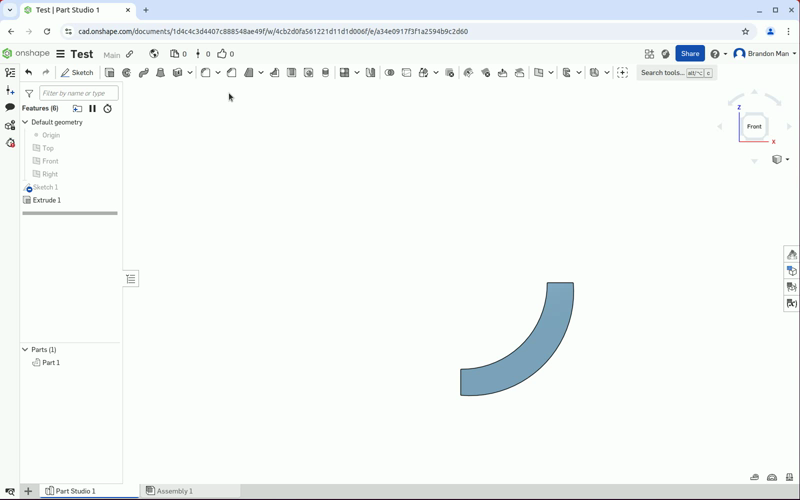
mouse_move(541, 75)
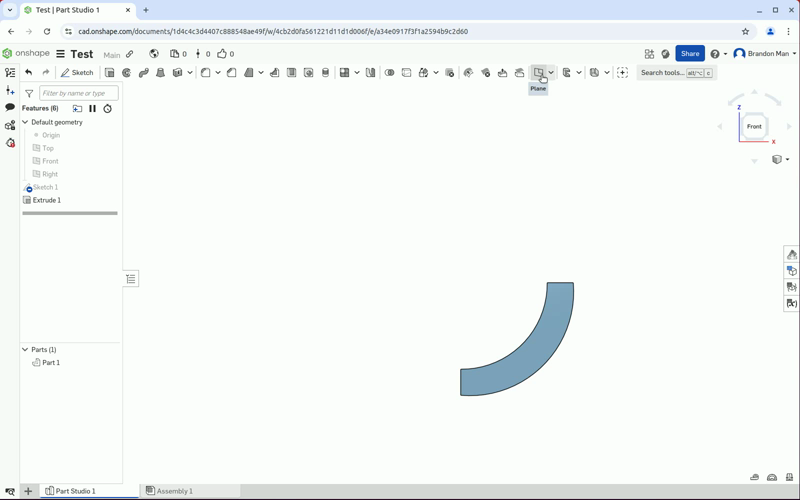
click(541, 75)
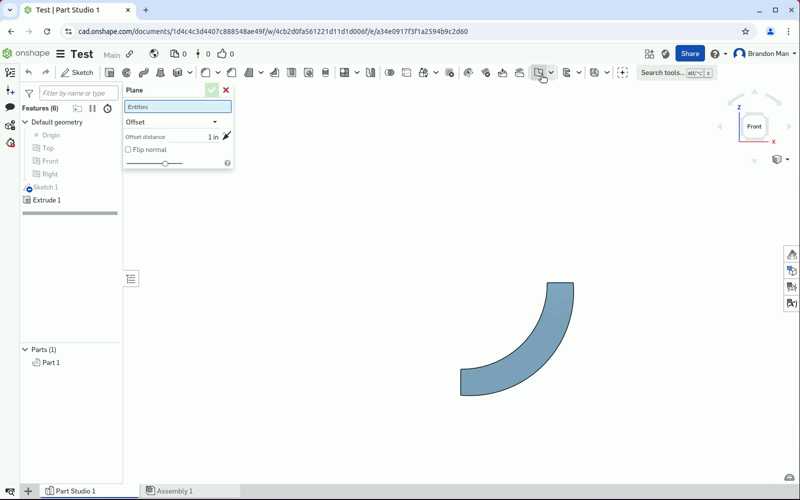
mouse_move(73, 163)
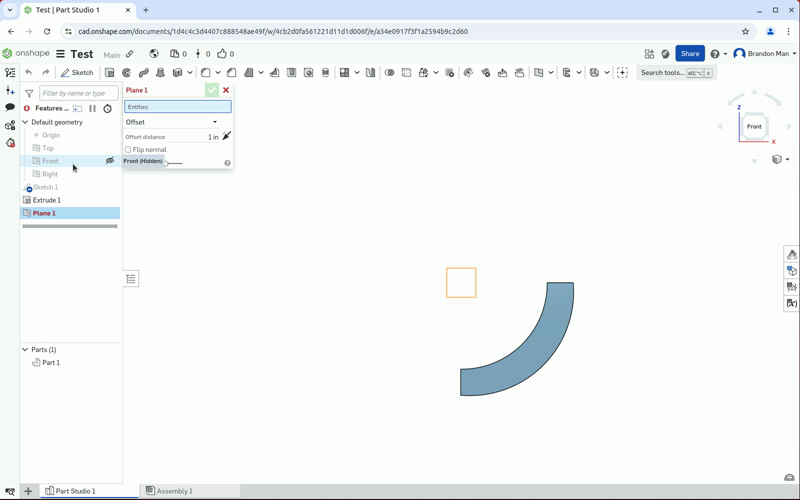
click(73, 163)
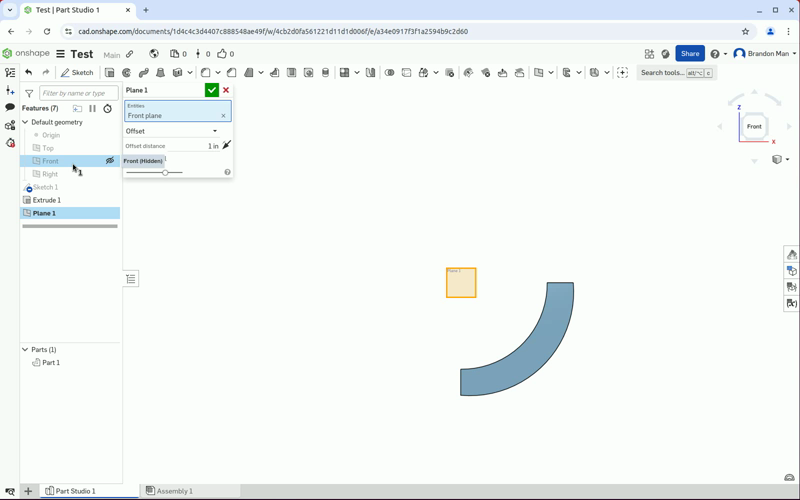
key(tab, 2)
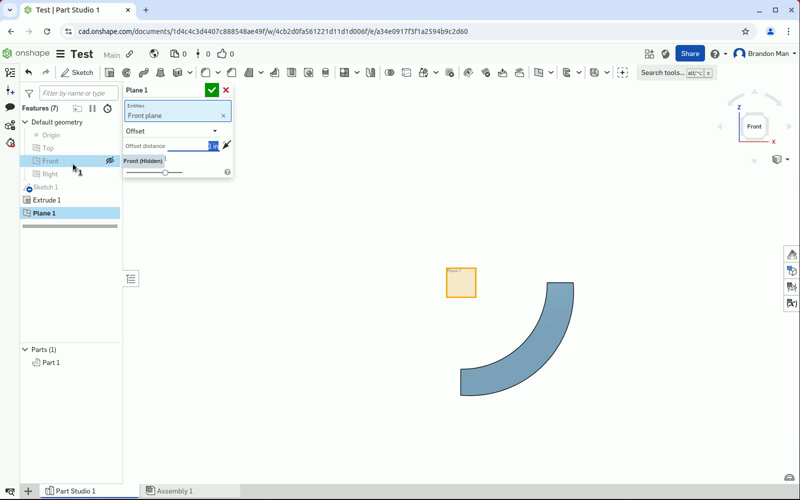
text(2.157)
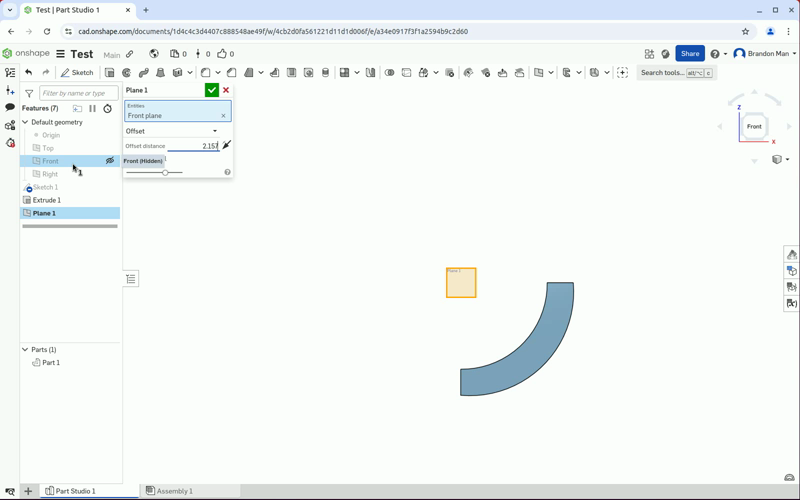
key(enter, 2)
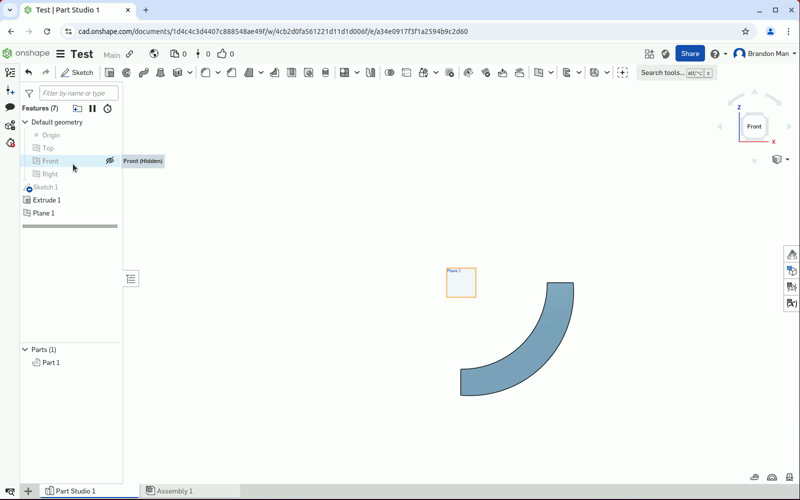
key(shift+s)
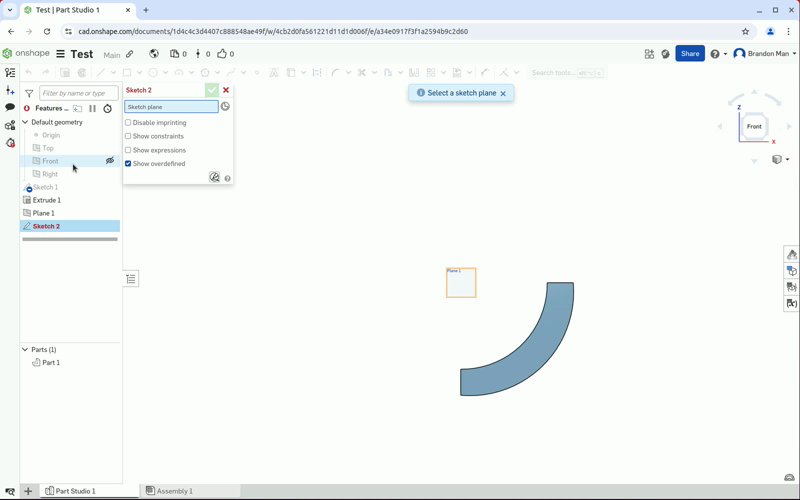
mouse_move(73, 215)
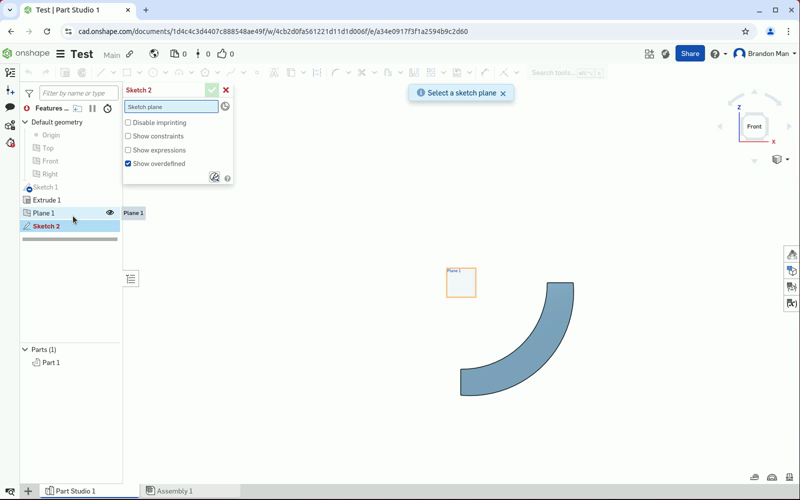
click(73, 215)
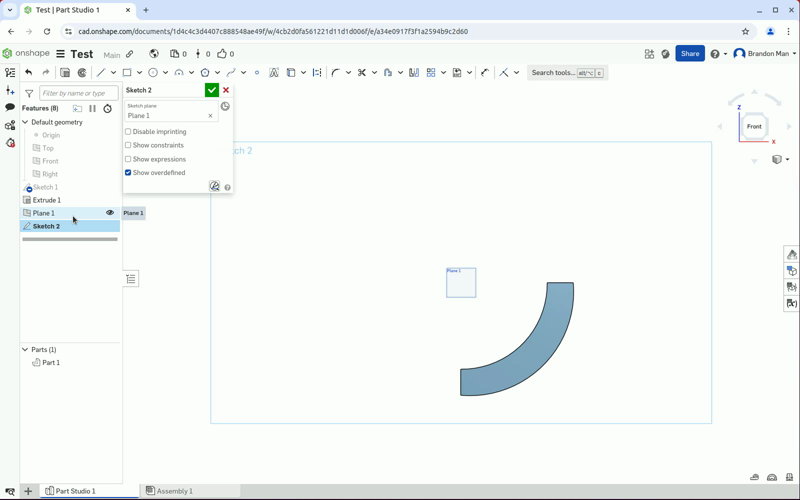
mouse_move(73, 352)
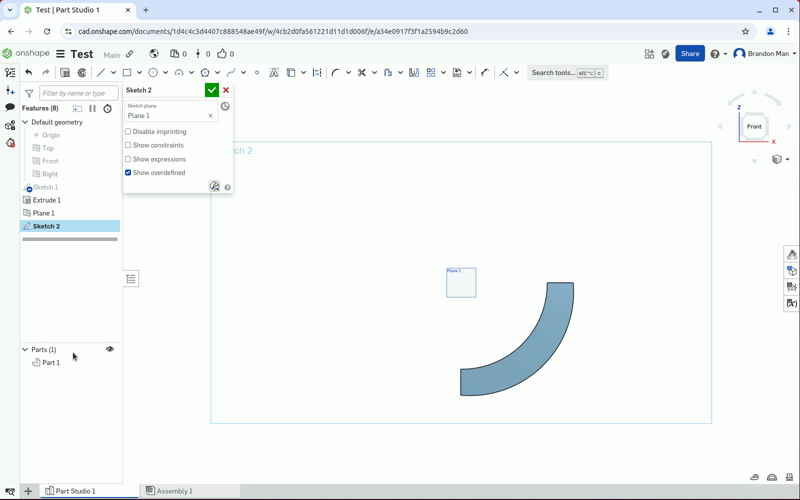
key(y)
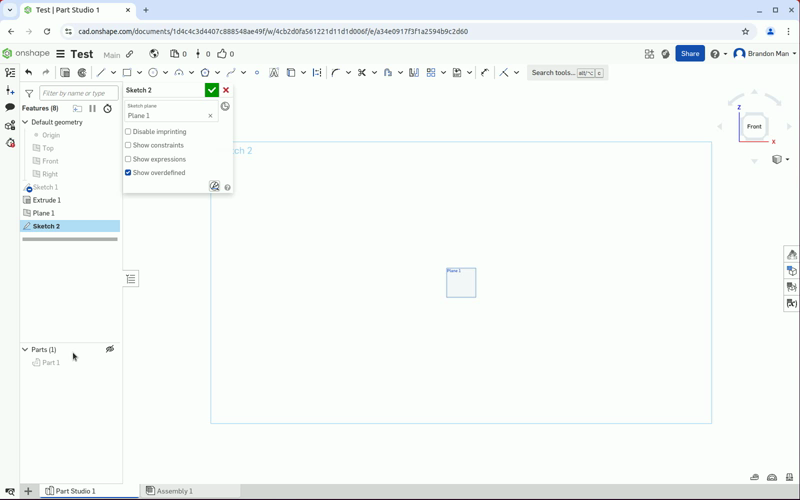
key(c)
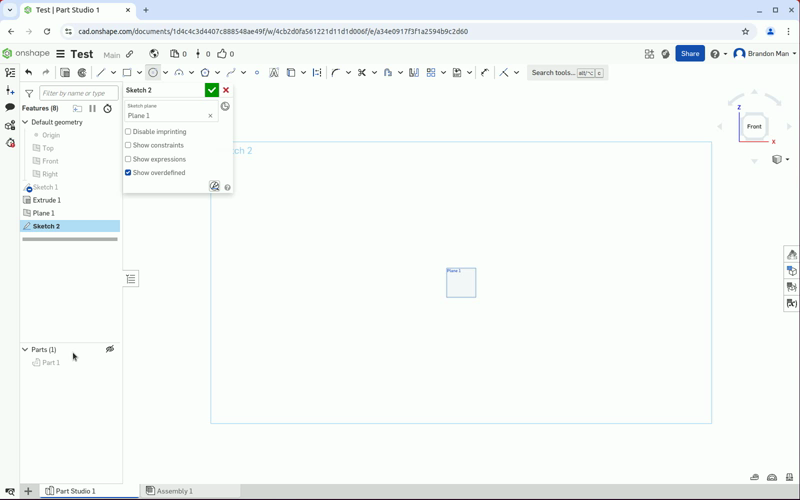
key_down(shift)
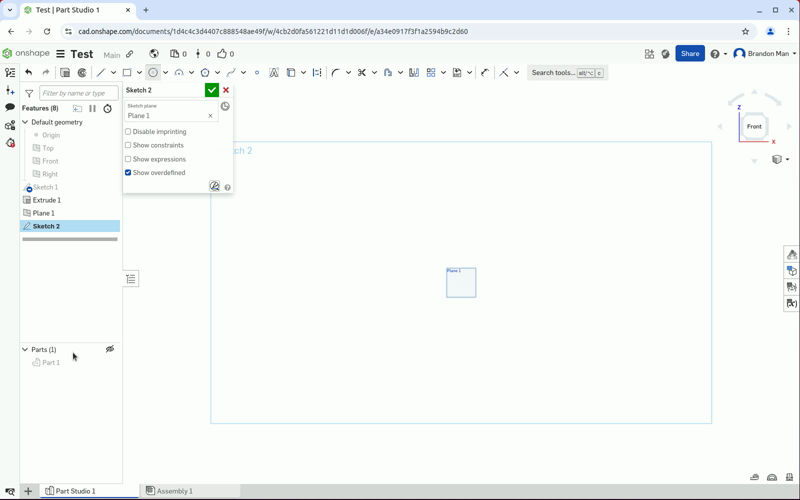
mouse_move(474, 380)
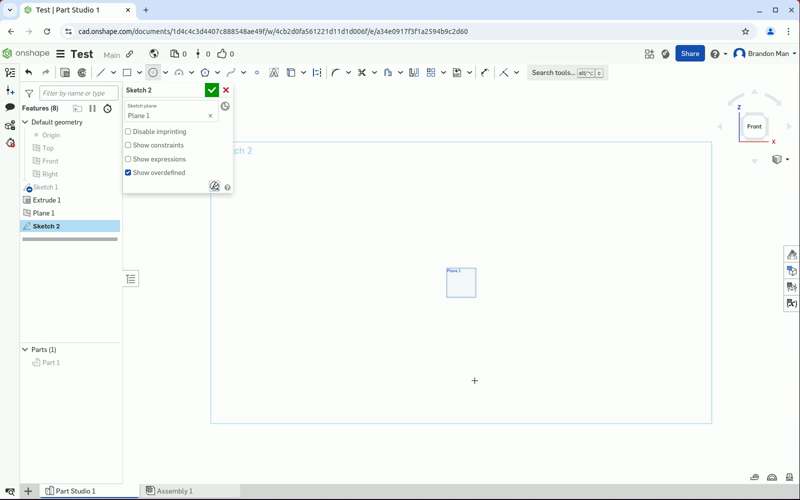
click(474, 380)
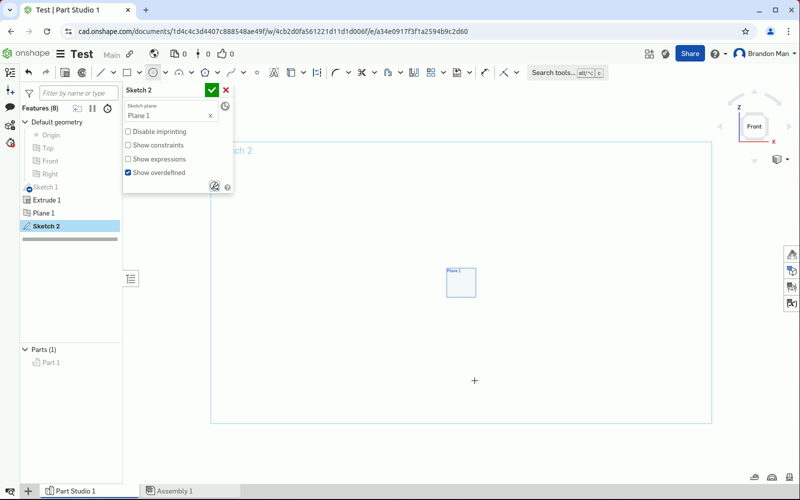
key_up(shift)
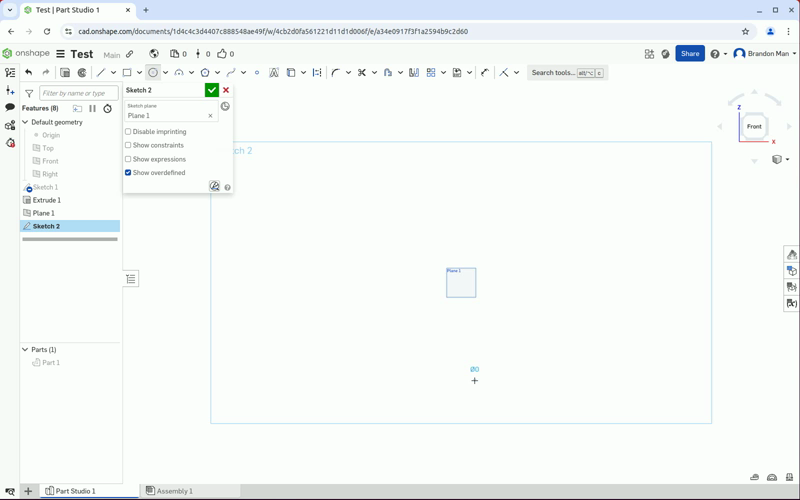
mouse_move(480, 380)
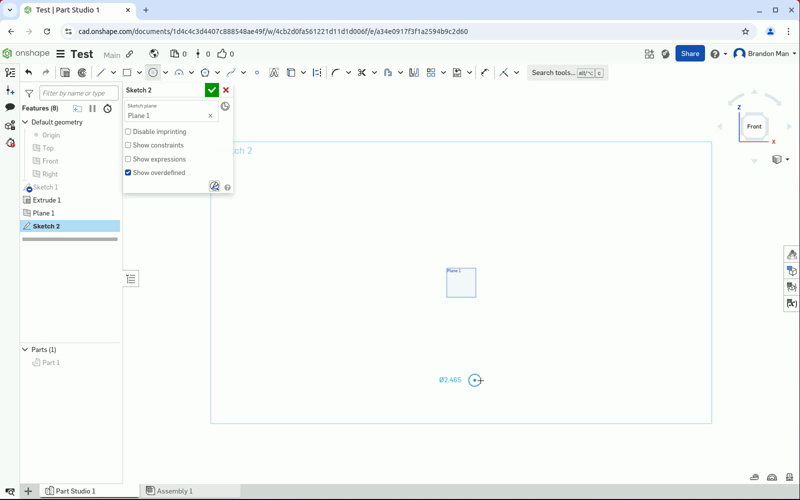
click(480, 380)
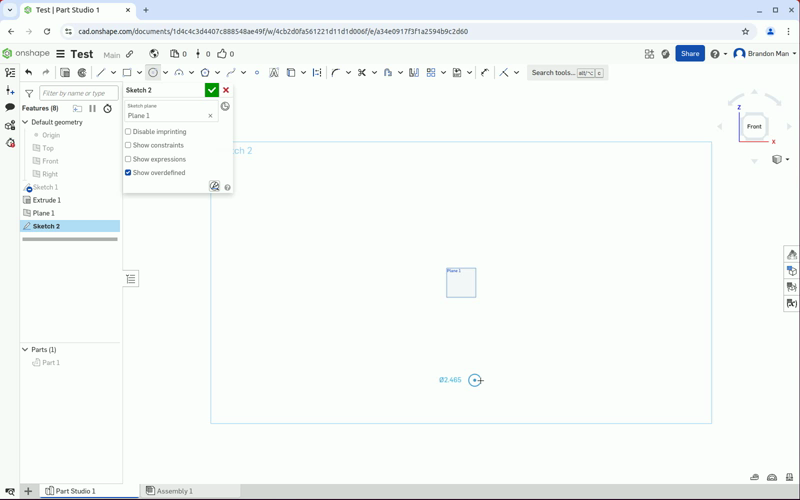
key(esc)
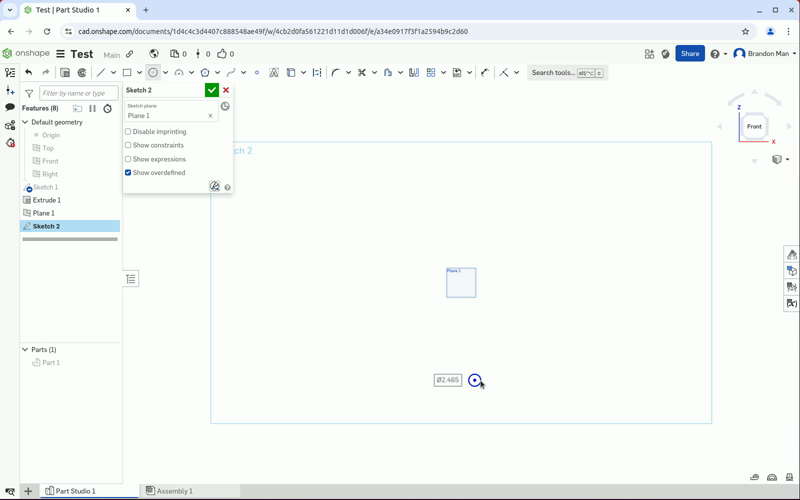
mouse_move(473, 383)
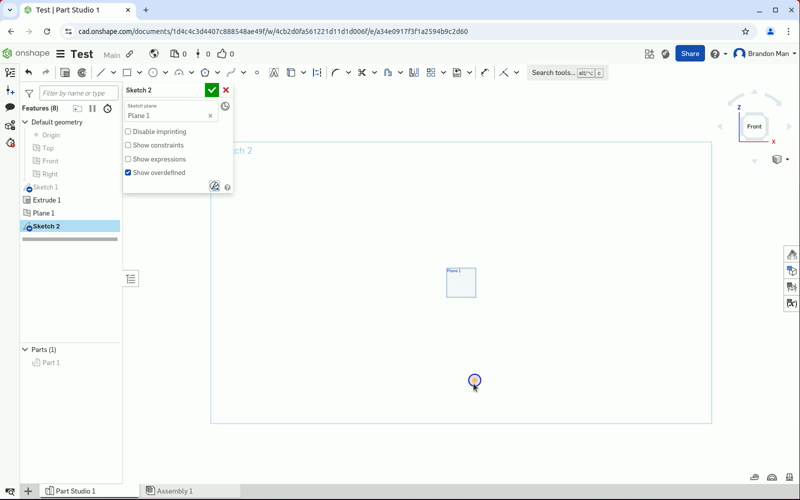
scroll(6)
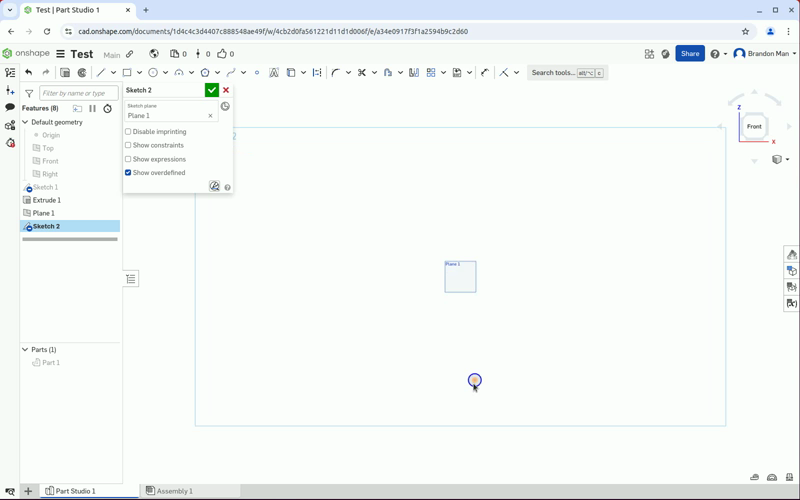
scroll(6)
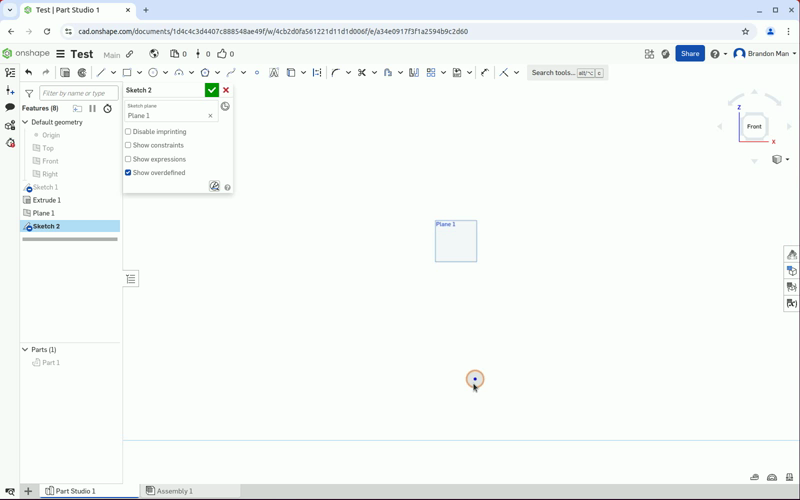
scroll(6)
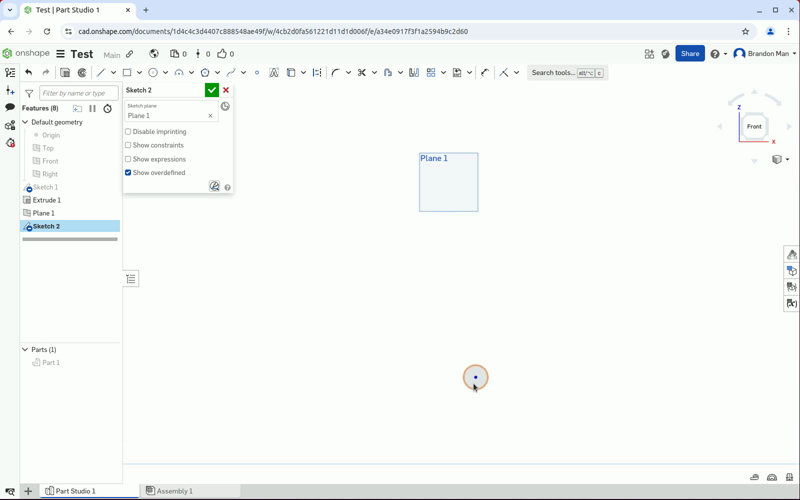
scroll(6)
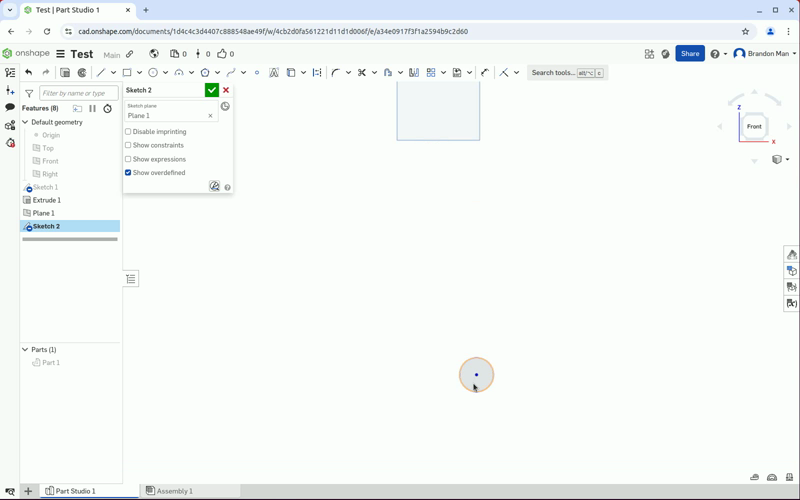
scroll(6)
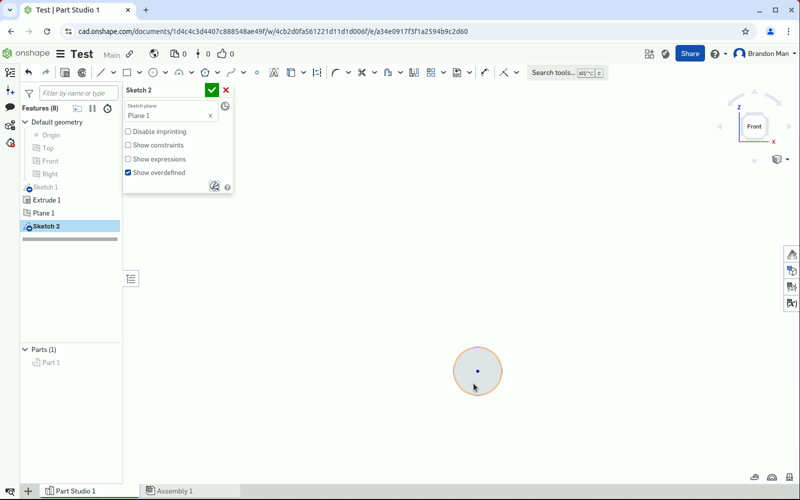
scroll(6)
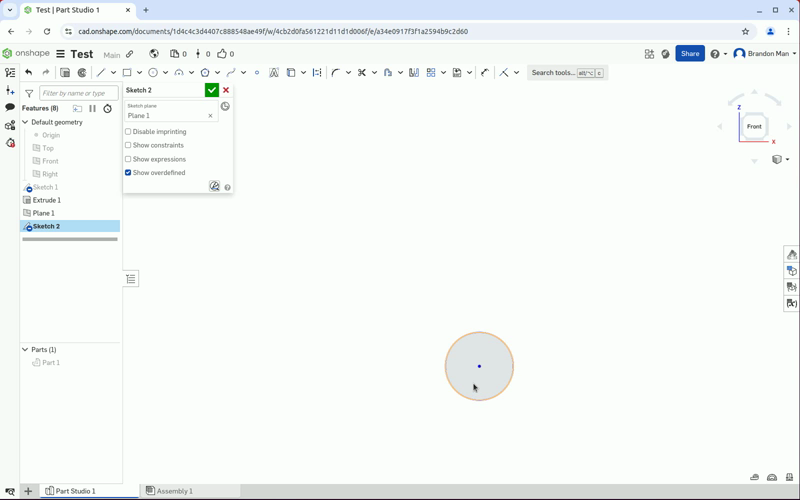
scroll(6)
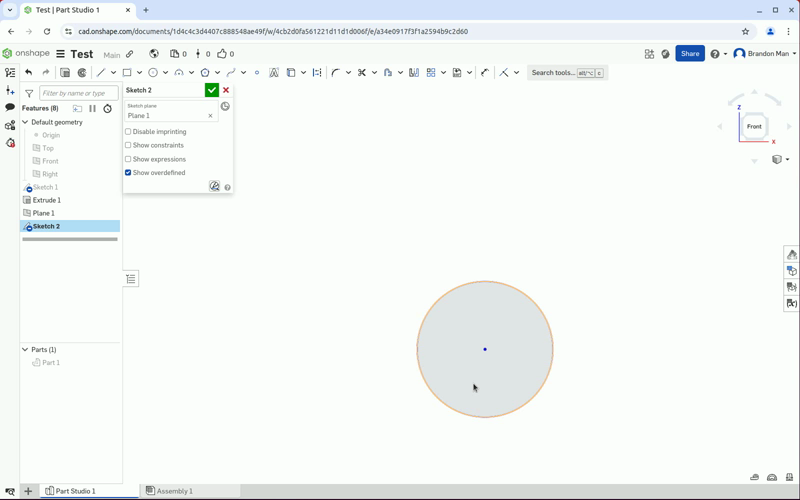
click(473, 383)
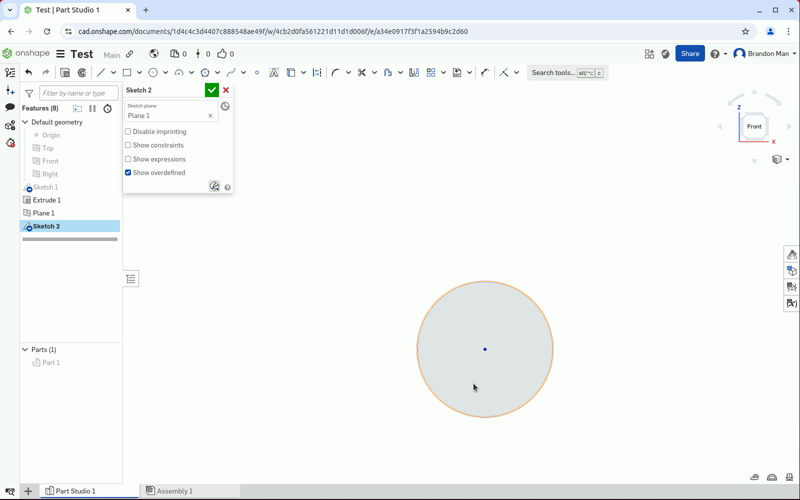
scroll(-6)
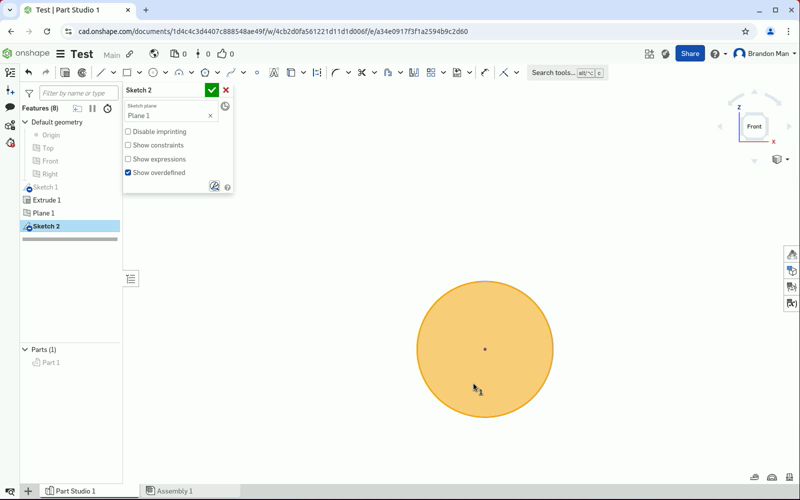
scroll(-6)
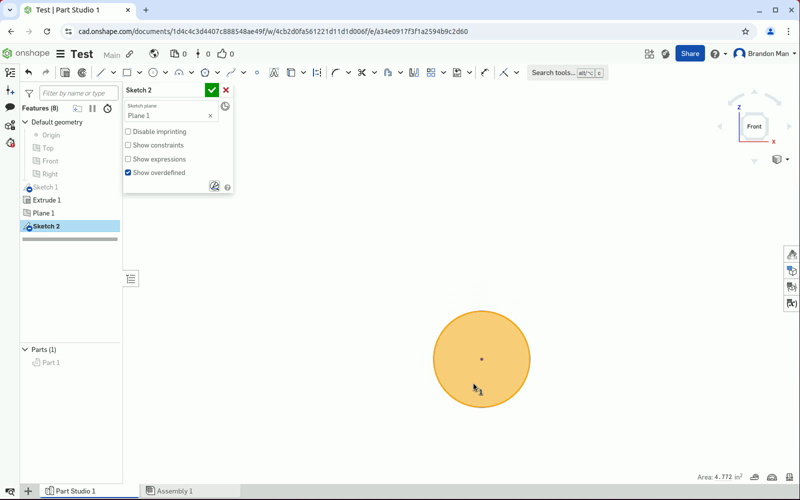
scroll(-6)
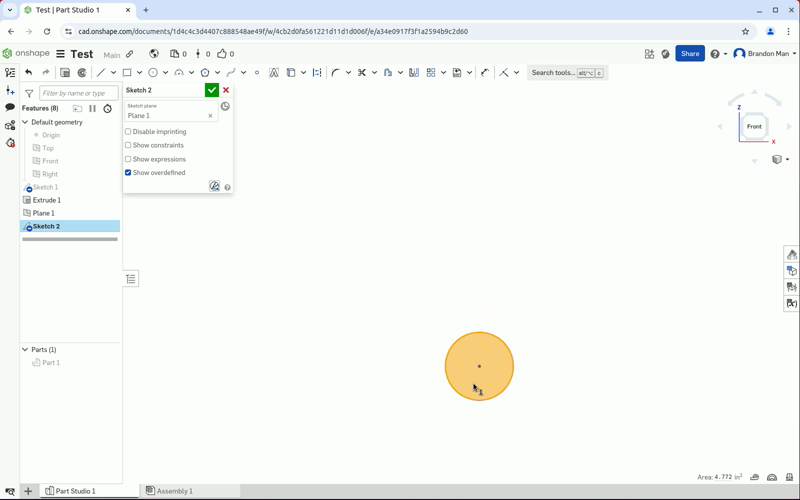
scroll(-6)
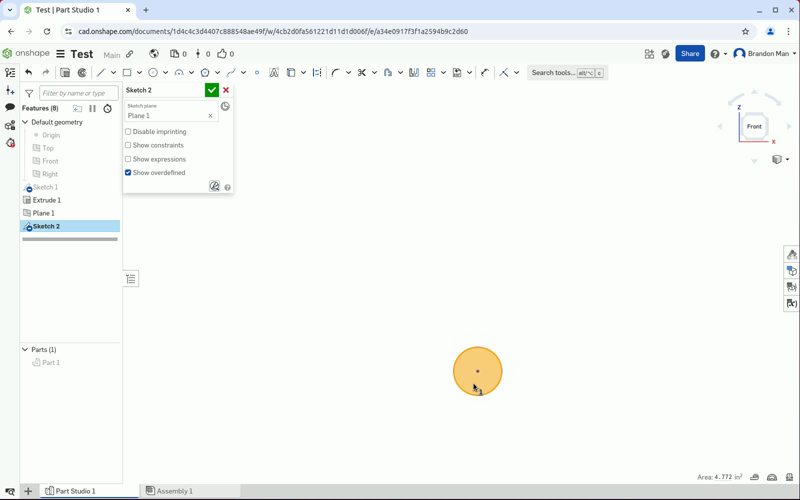
scroll(-6)
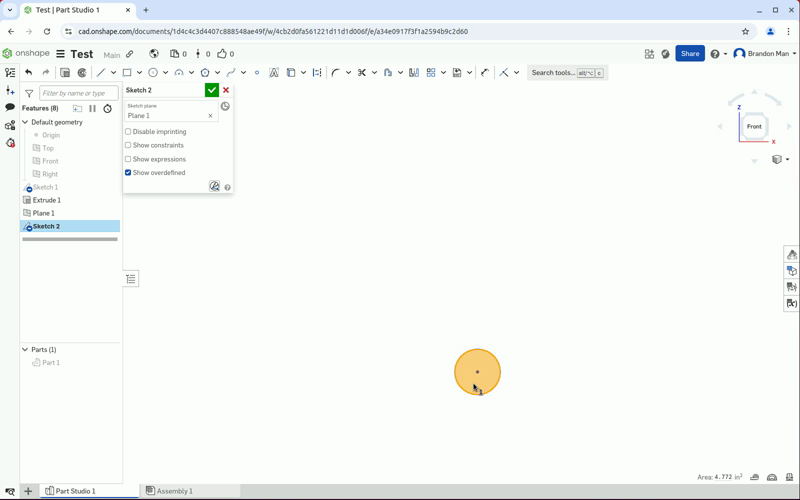
scroll(-6)
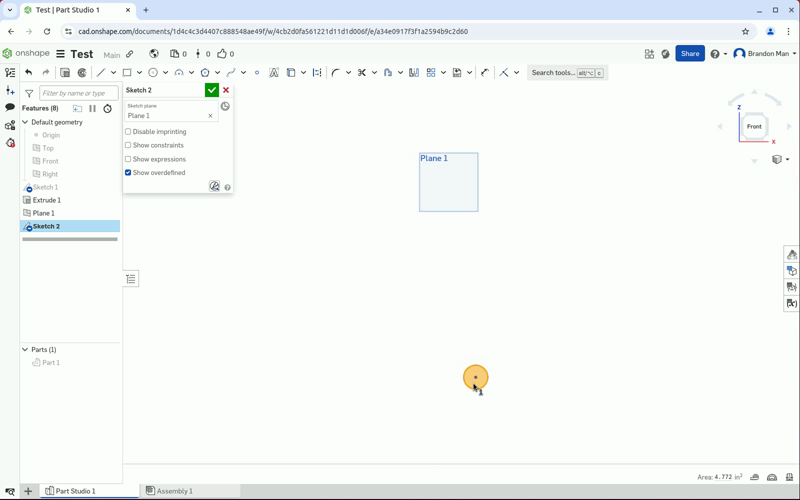
scroll(-6)
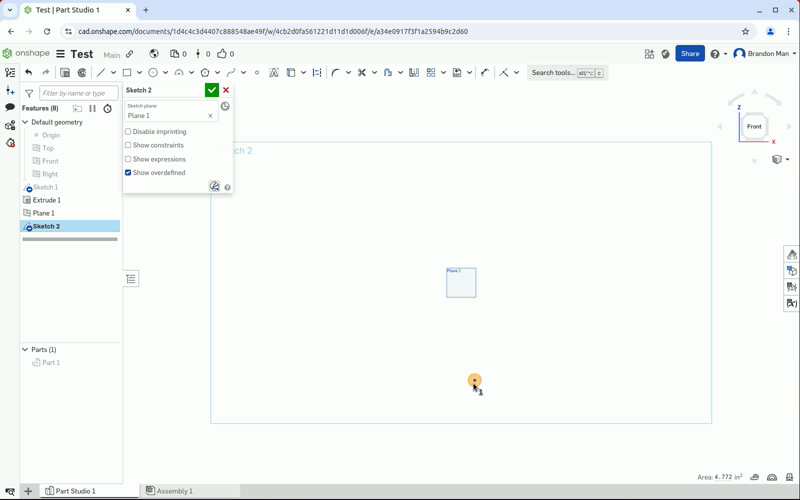
mouse_move(73, 352)
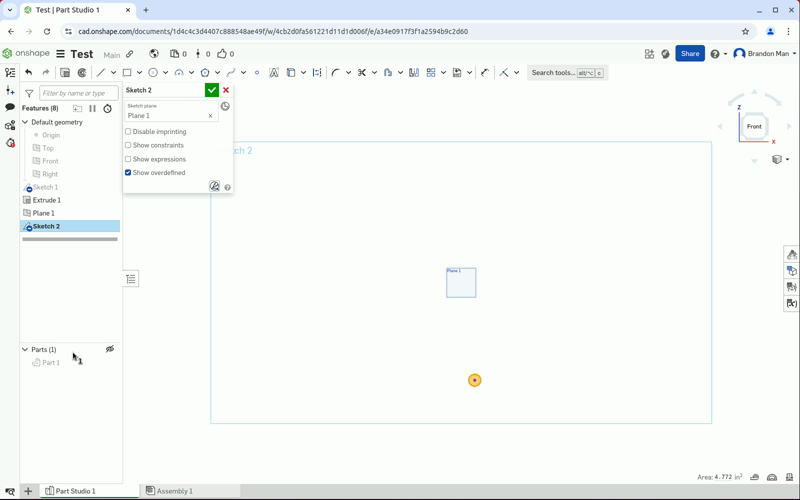
key(shift+y)
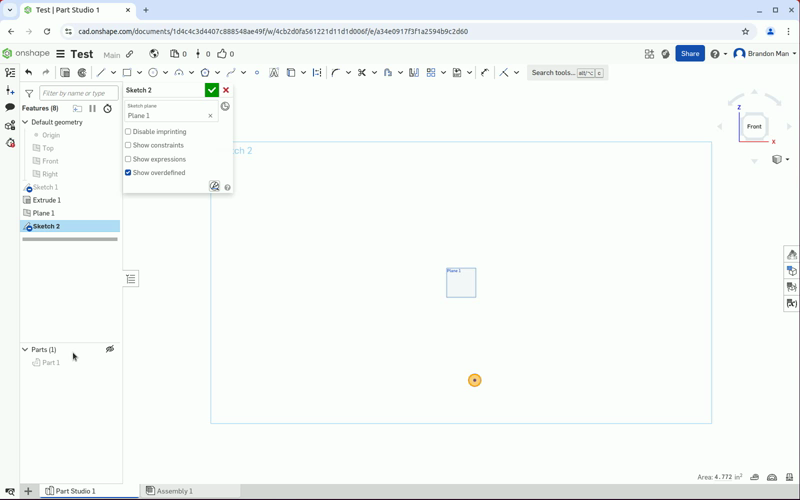
key(shift+e)
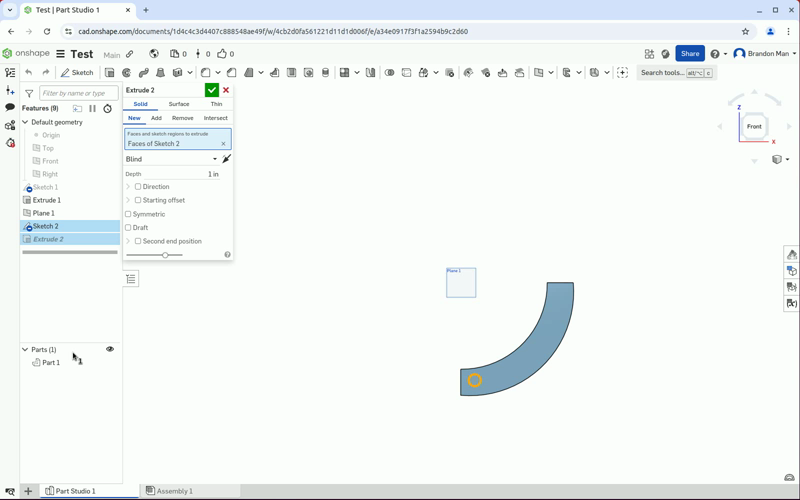
mouse_move(143, 106)
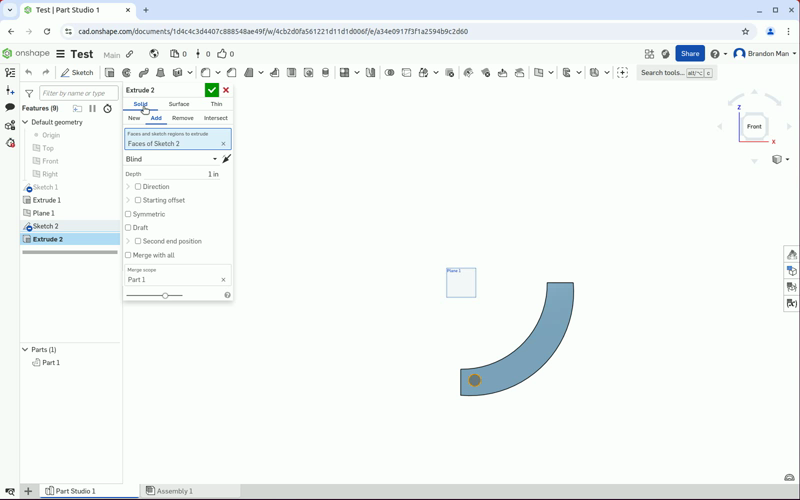
click(143, 106)
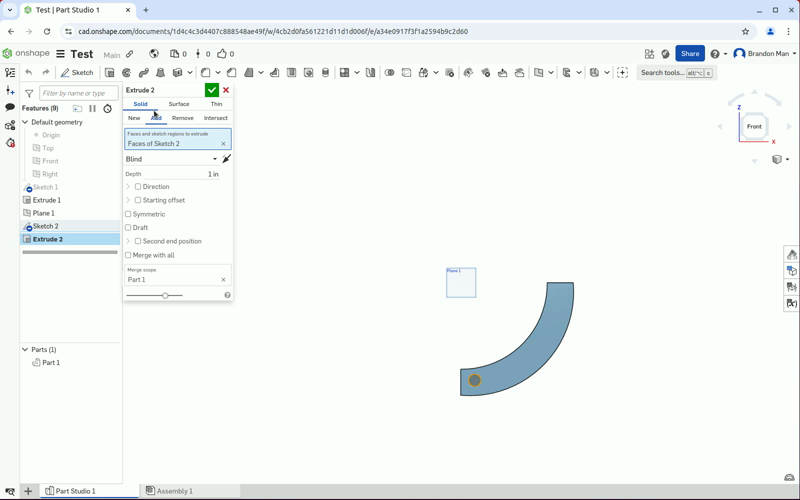
mouse_move(186, 120)
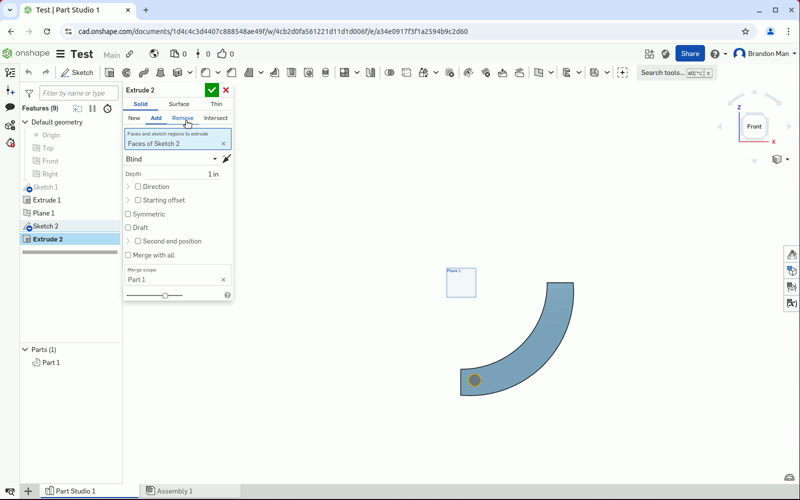
click(186, 120)
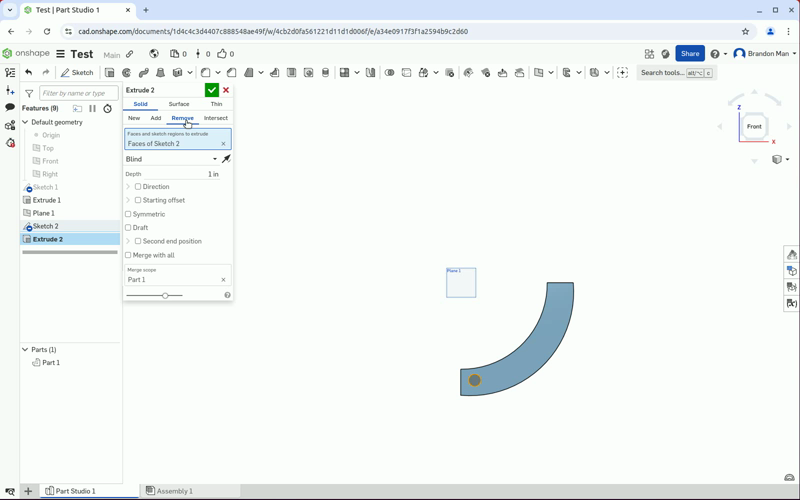
key(tab, 4)
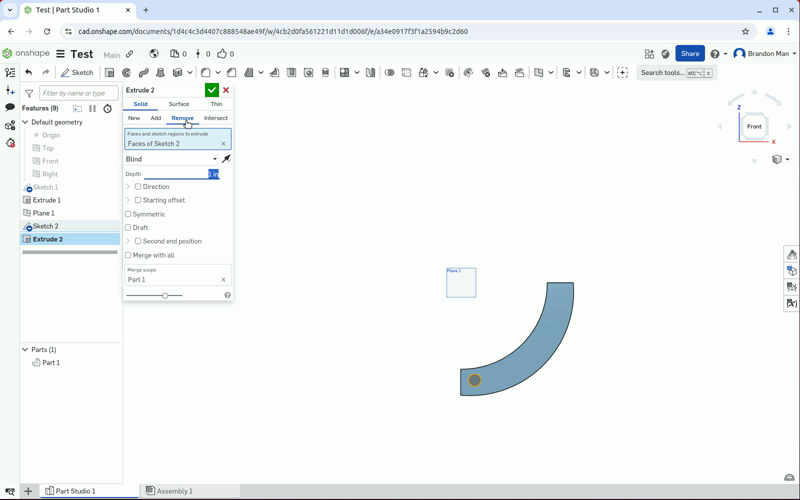
text(4.333)
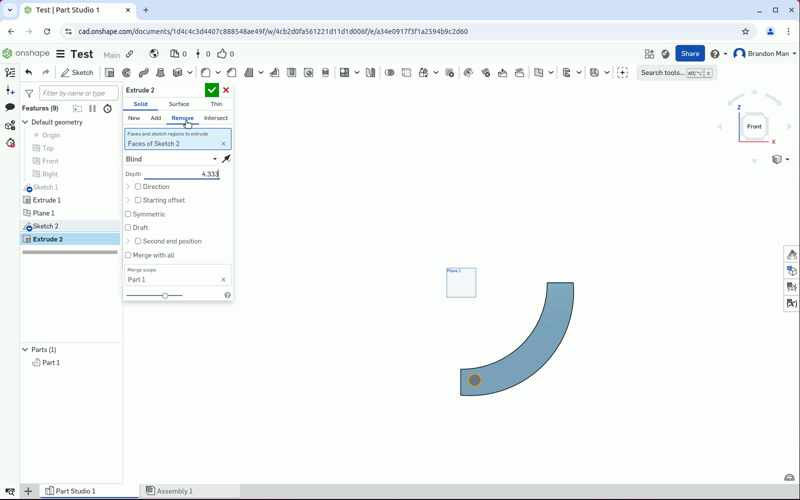
key(tab, 6)
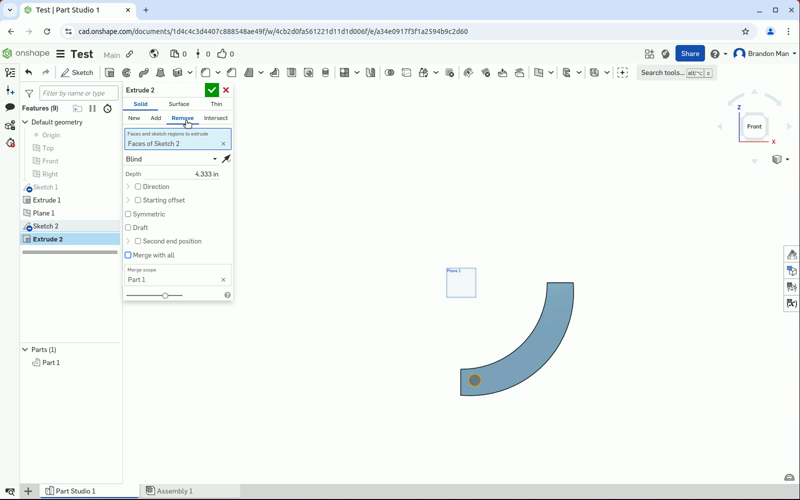
key(space)
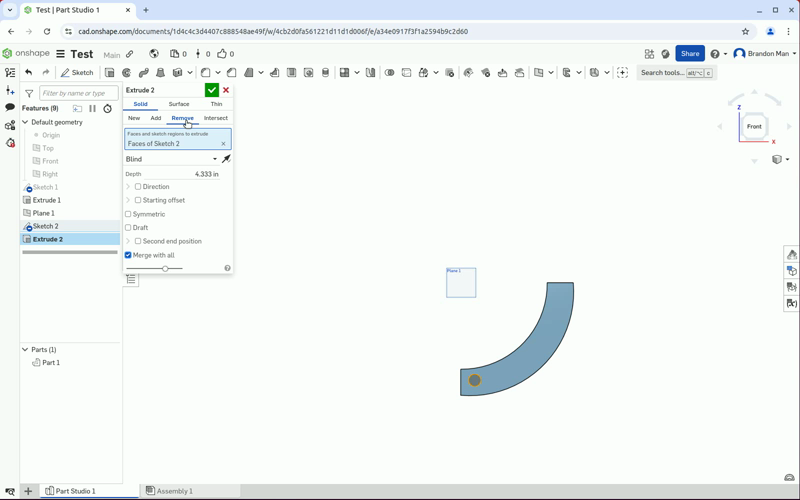
key(enter)
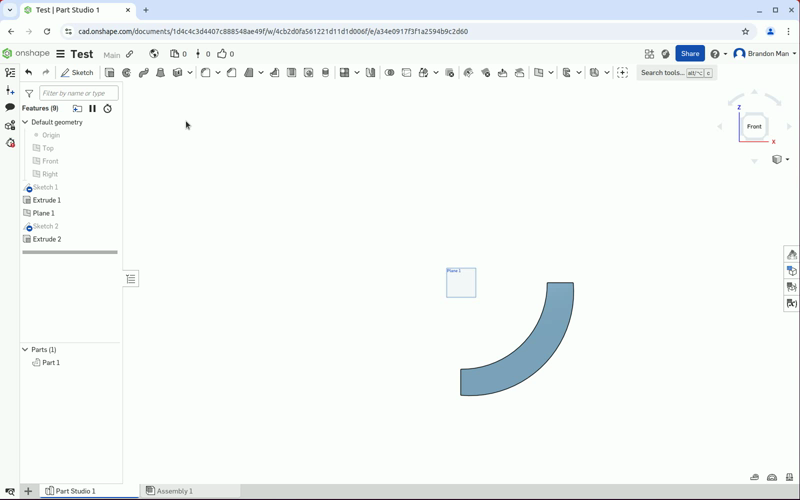
key(shift+h)
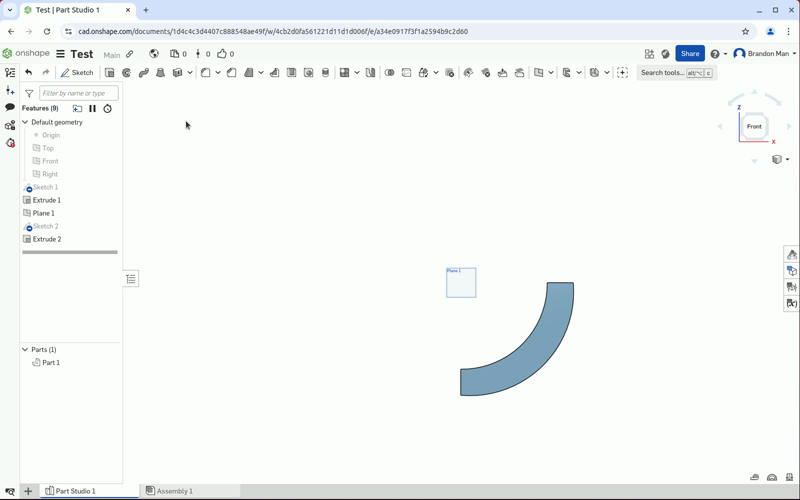
key(shift+h)
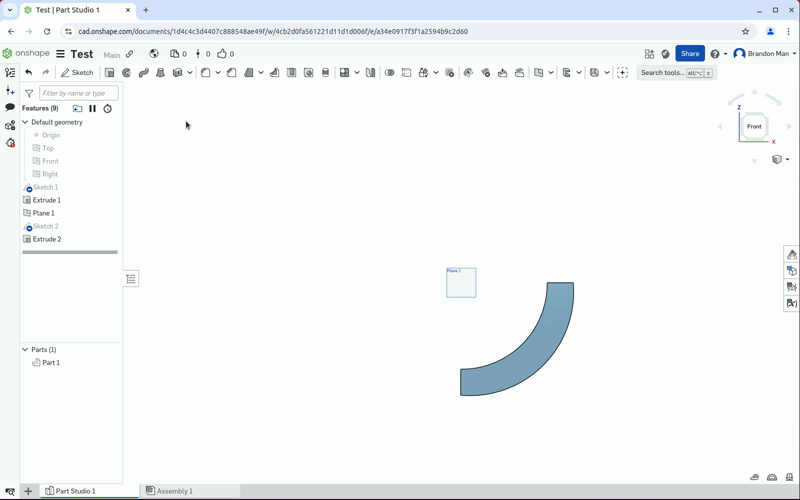
mouse_move(73, 189)
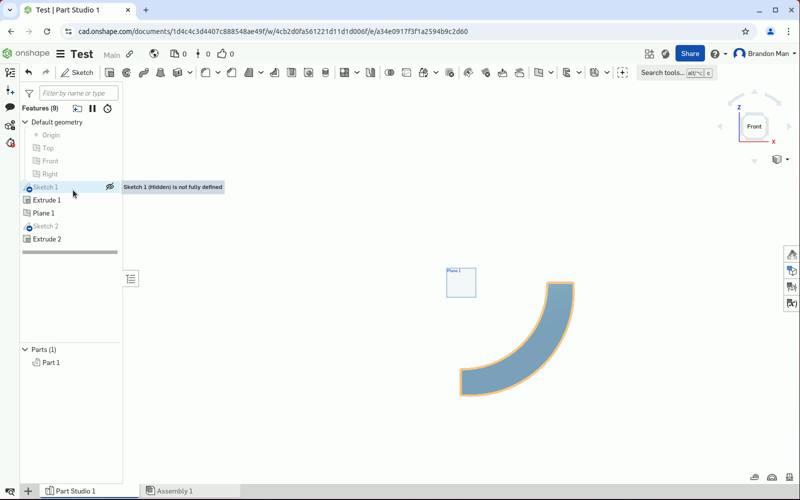
click(73, 189)
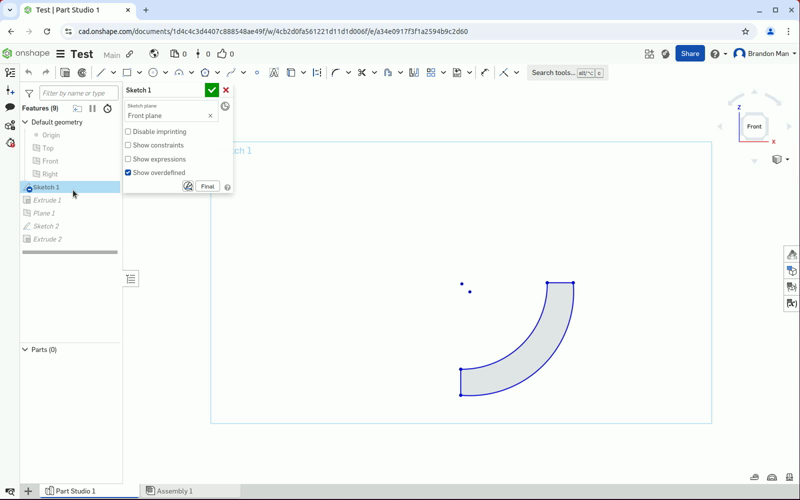
mouse_move(229, 92)
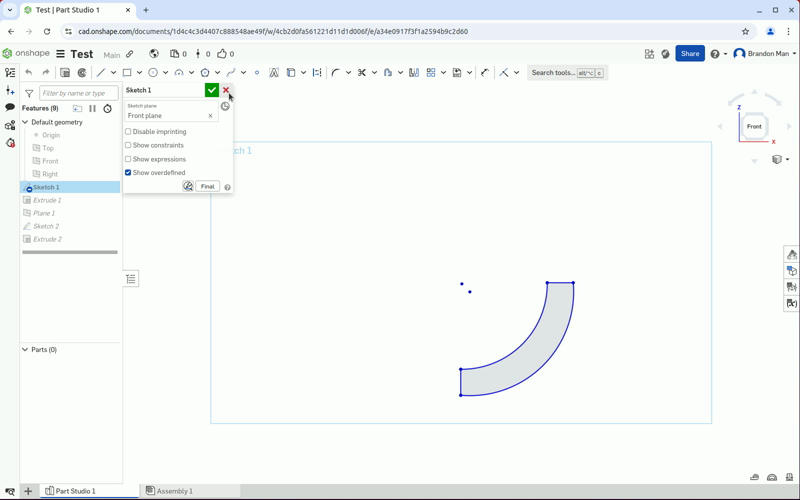
click(229, 92)
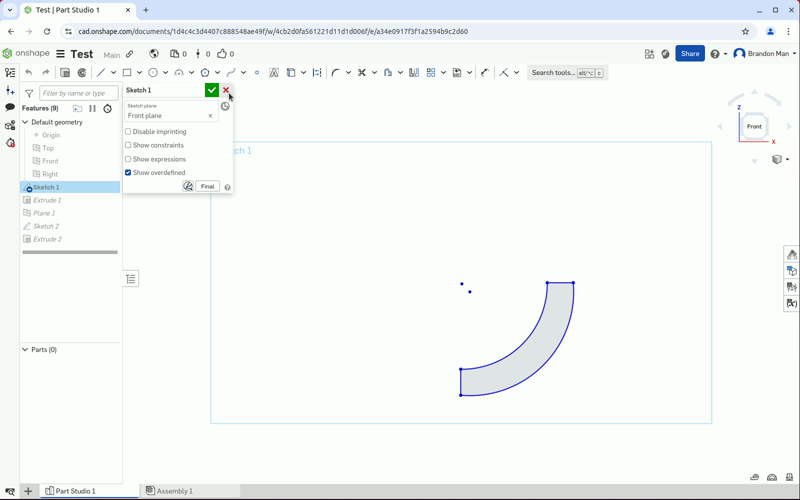
key(shift+s)
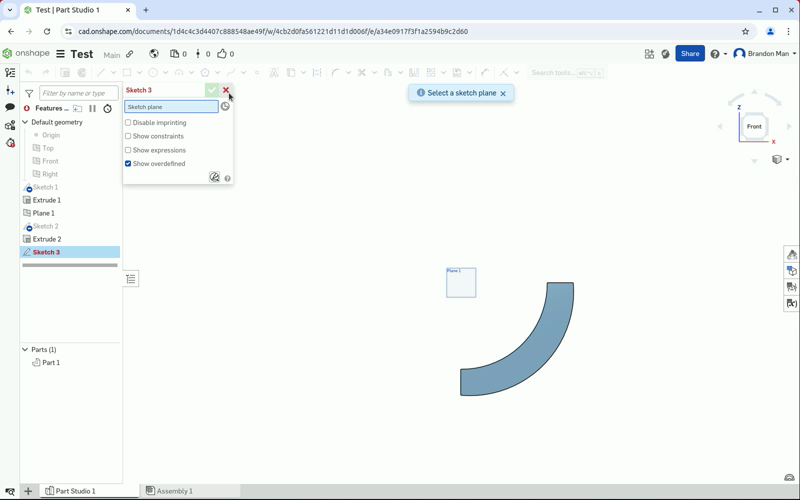
mouse_move(73, 215)
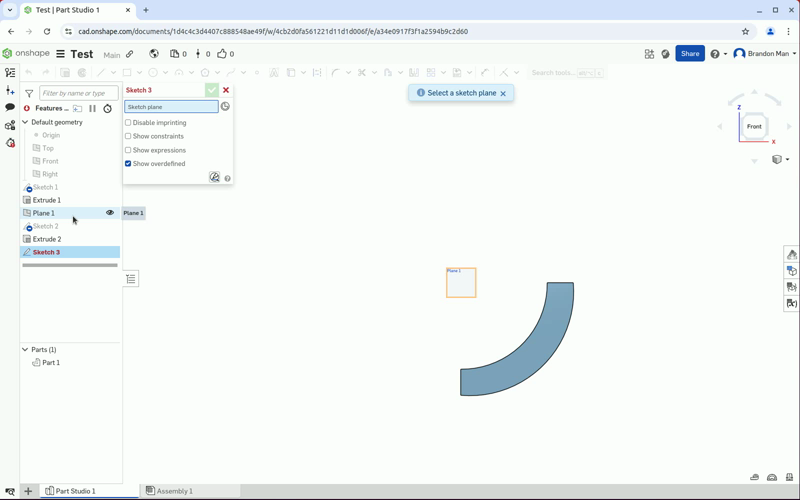
click(73, 215)
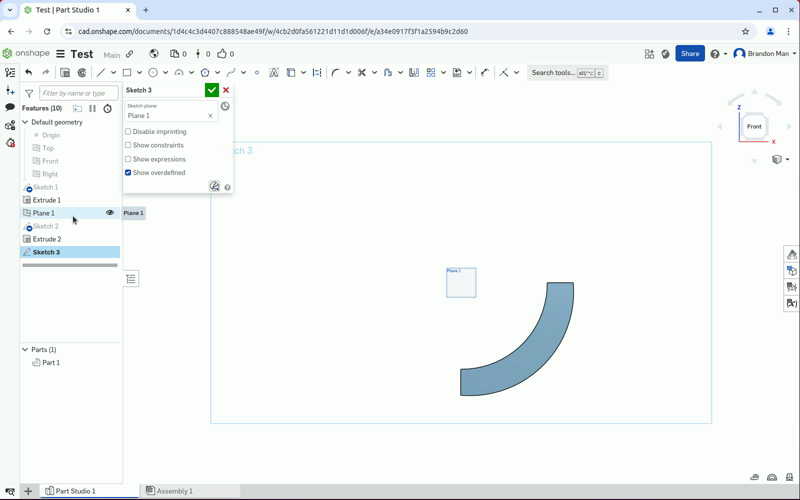
mouse_move(73, 352)
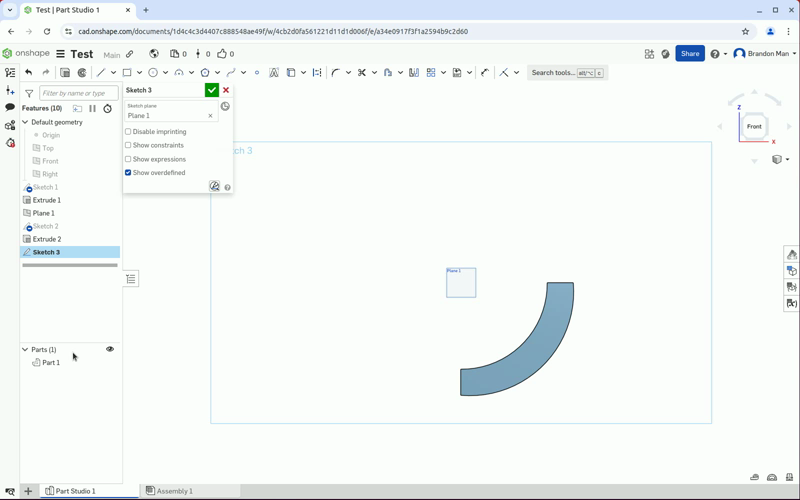
key(y)
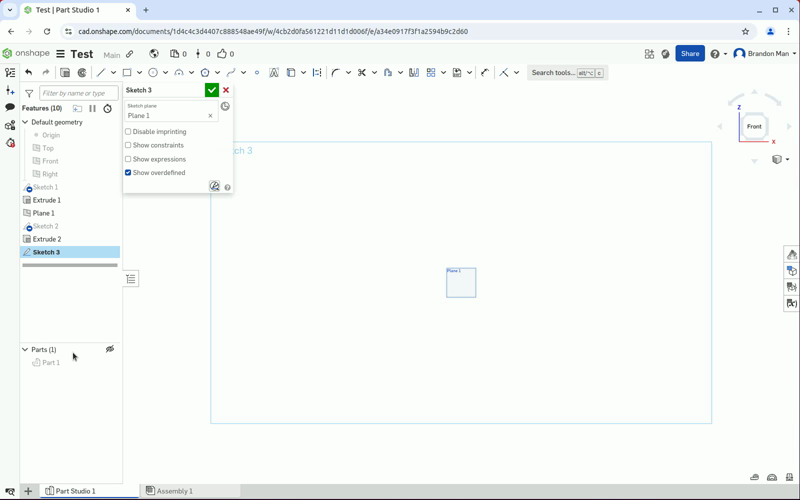
key(c)
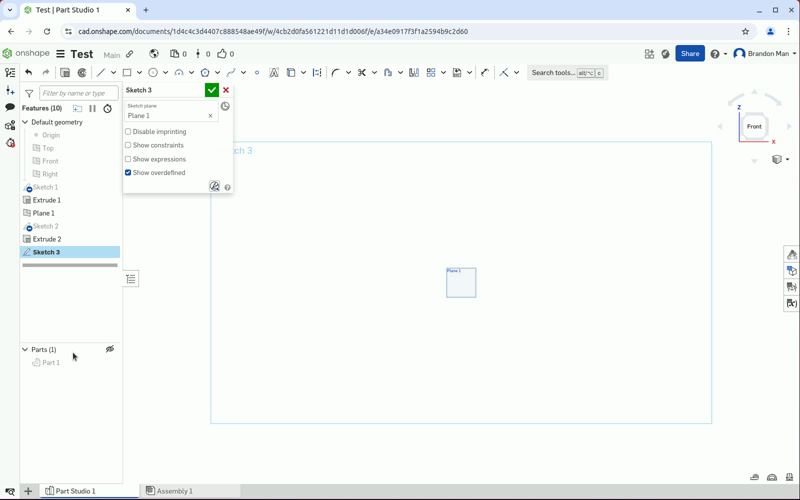
key_down(shift)
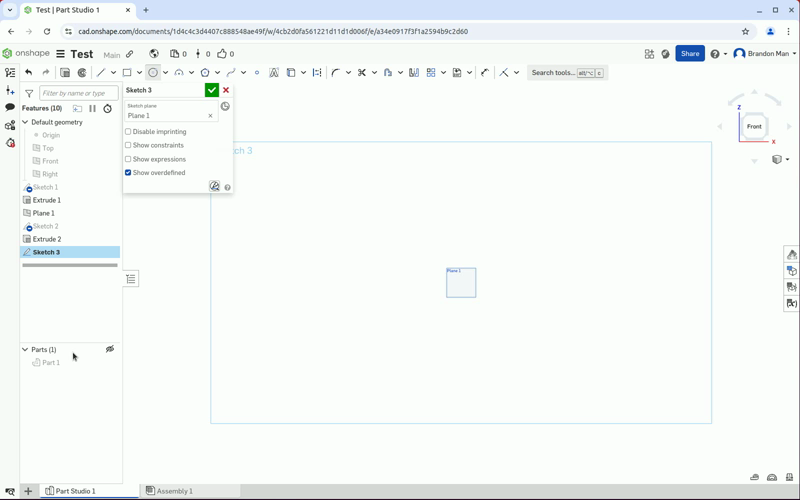
mouse_move(500, 375)
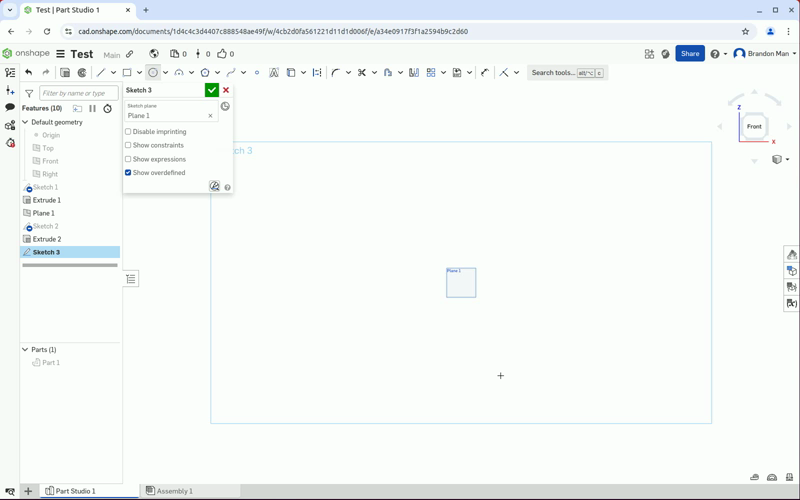
click(500, 375)
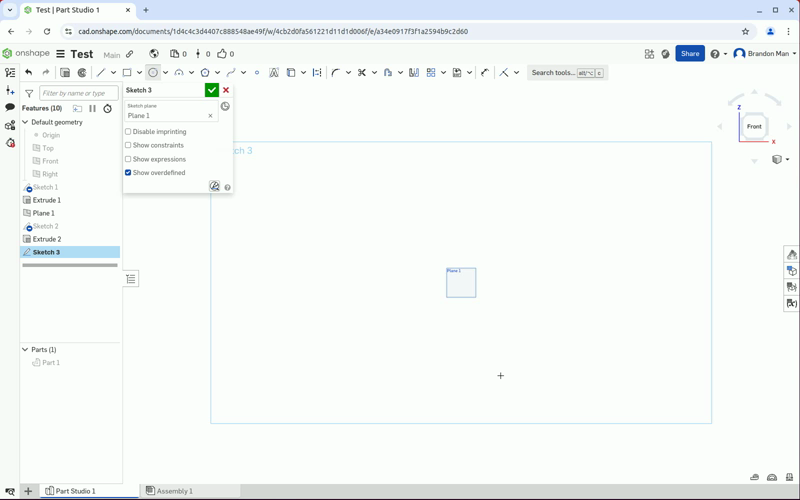
key_up(shift)
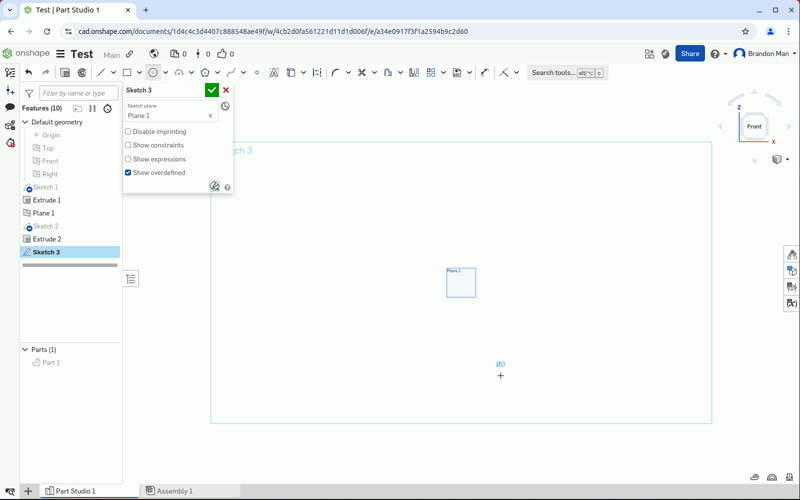
mouse_move(506, 375)
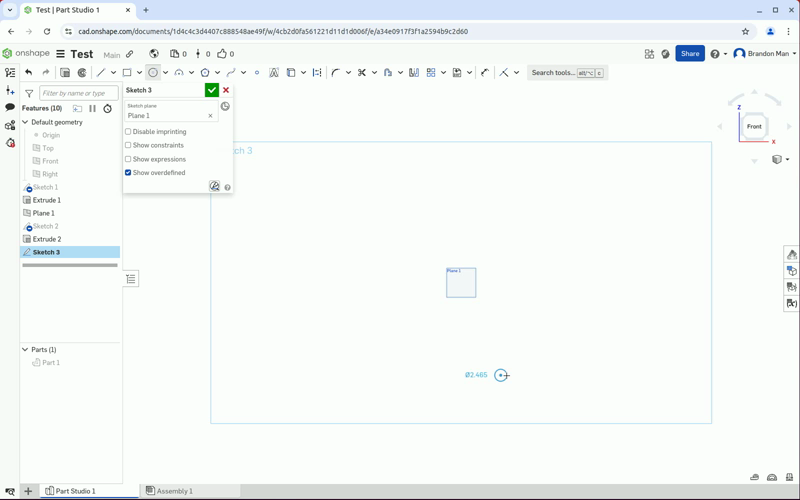
click(506, 375)
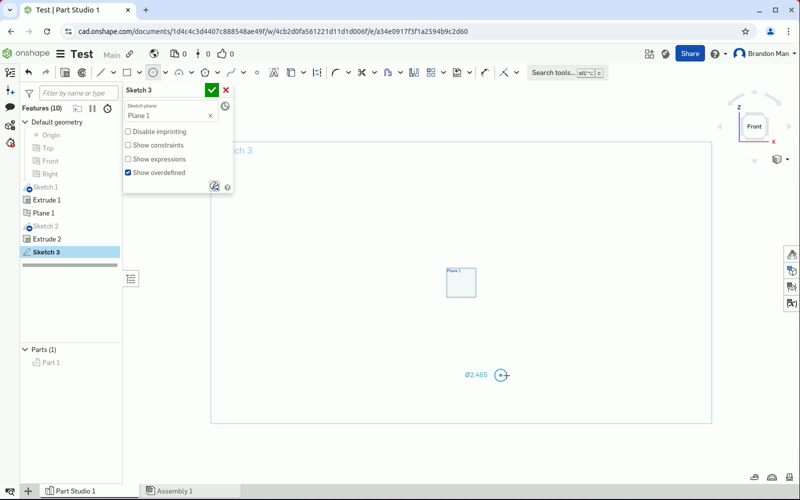
key(esc)
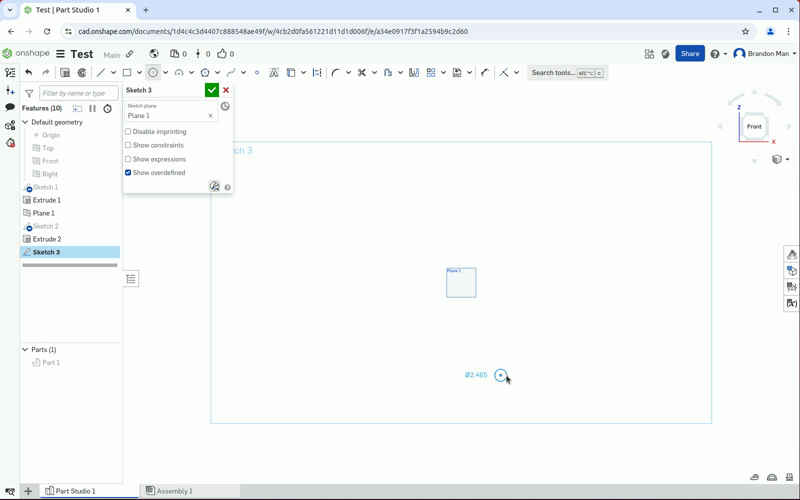
mouse_move(503, 378)
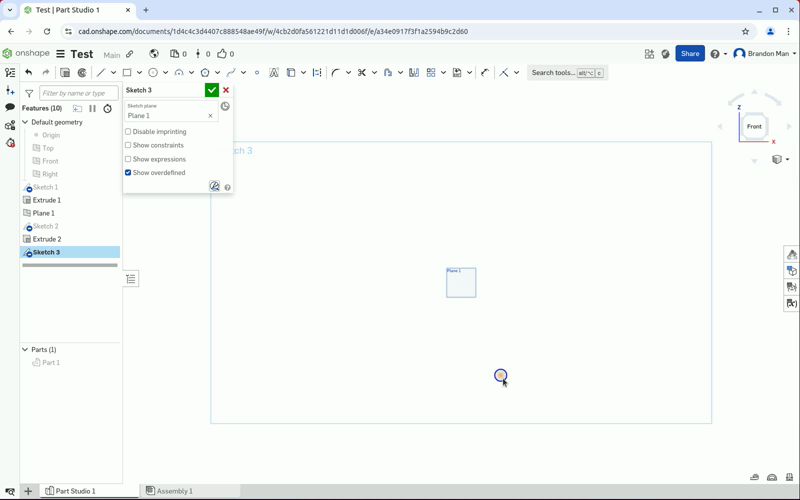
scroll(6)
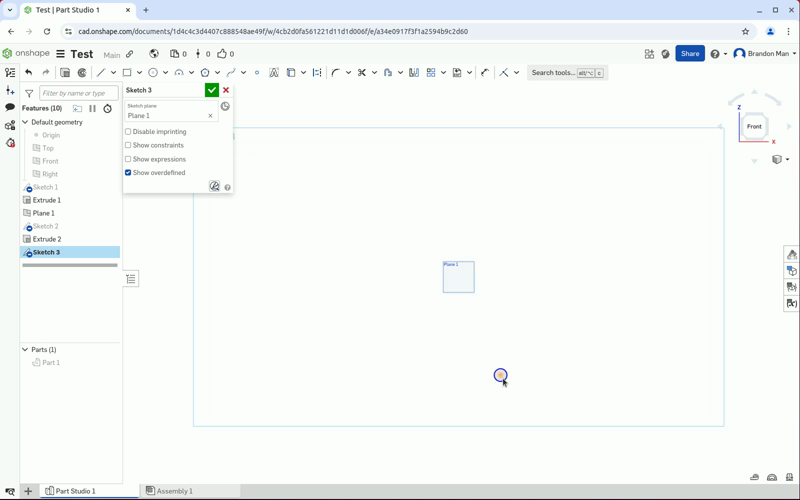
scroll(6)
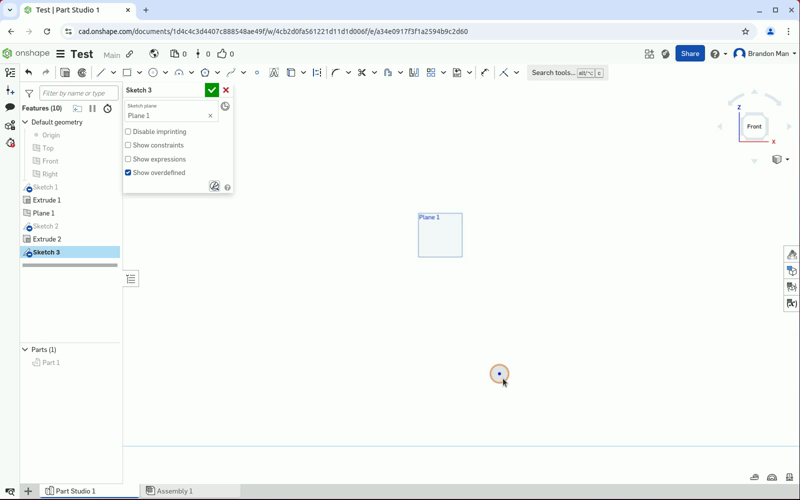
scroll(6)
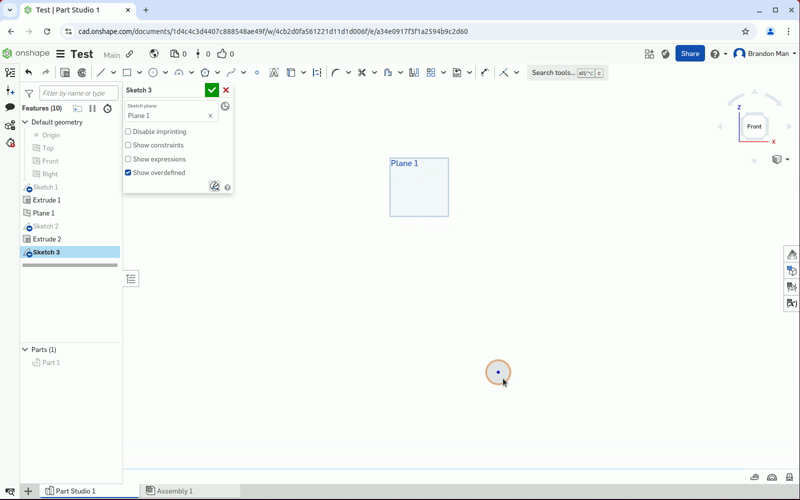
scroll(6)
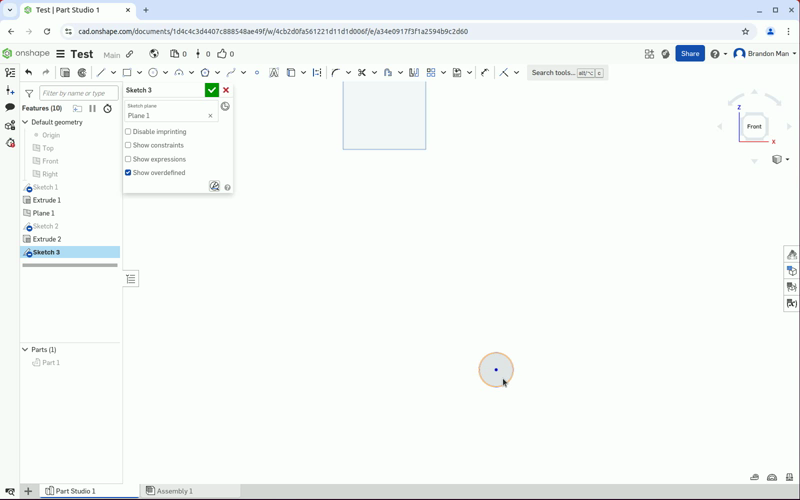
scroll(6)
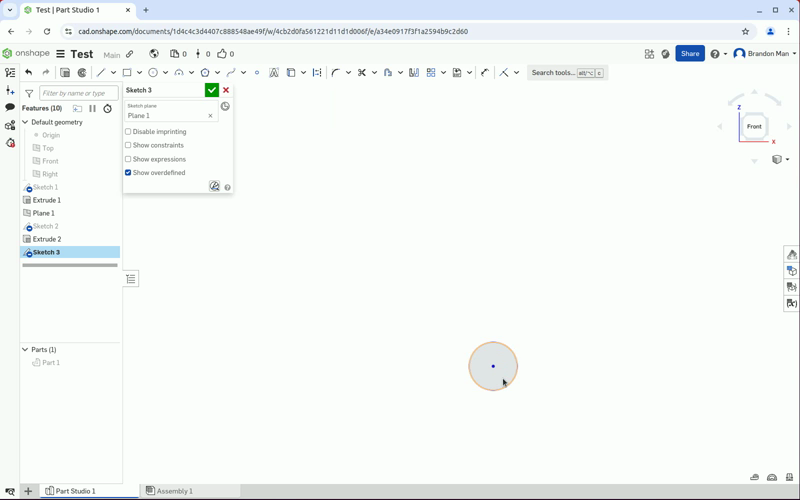
scroll(6)
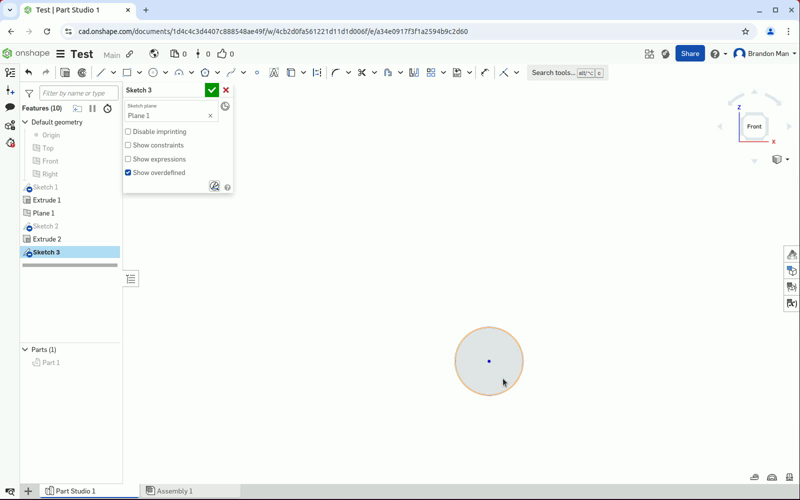
scroll(6)
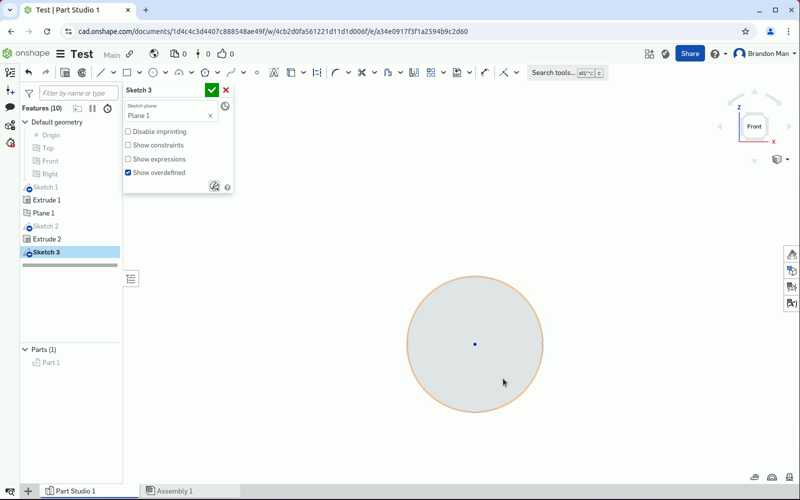
click(503, 378)
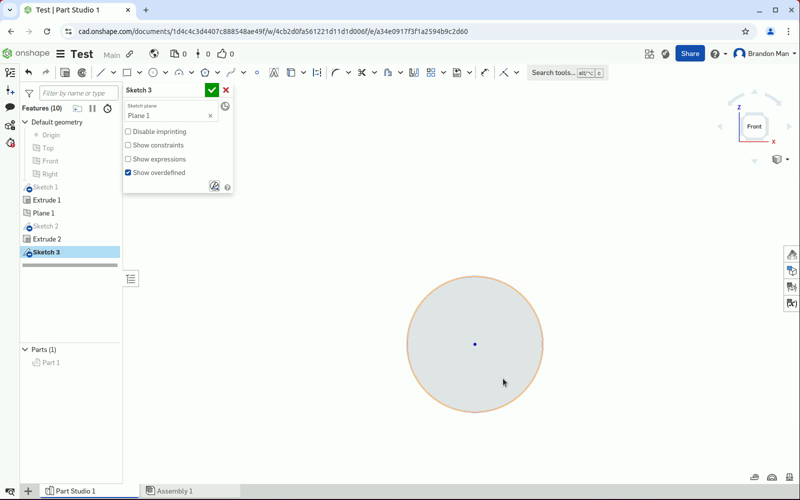
scroll(-6)
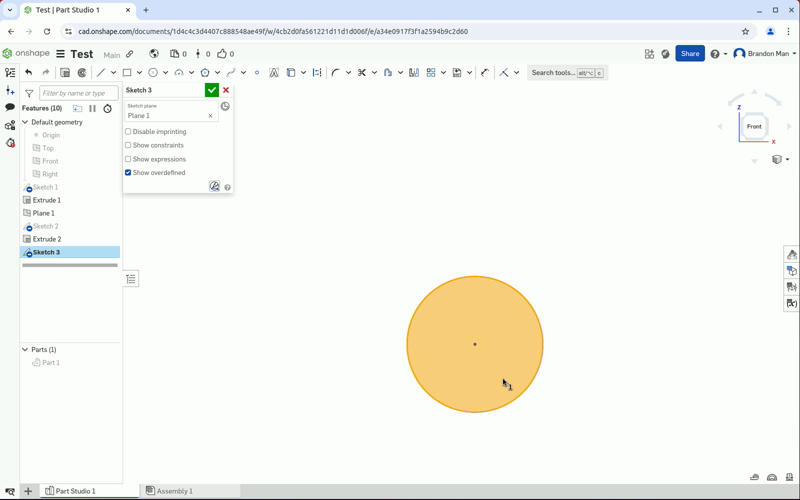
scroll(-6)
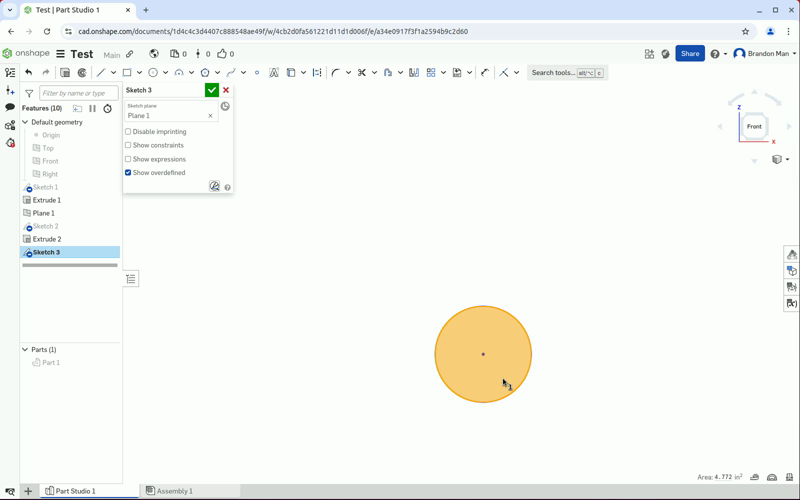
scroll(-6)
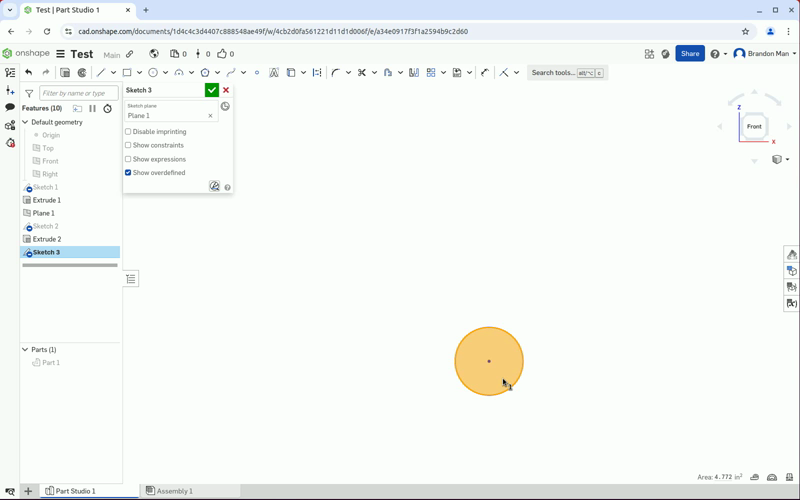
scroll(-6)
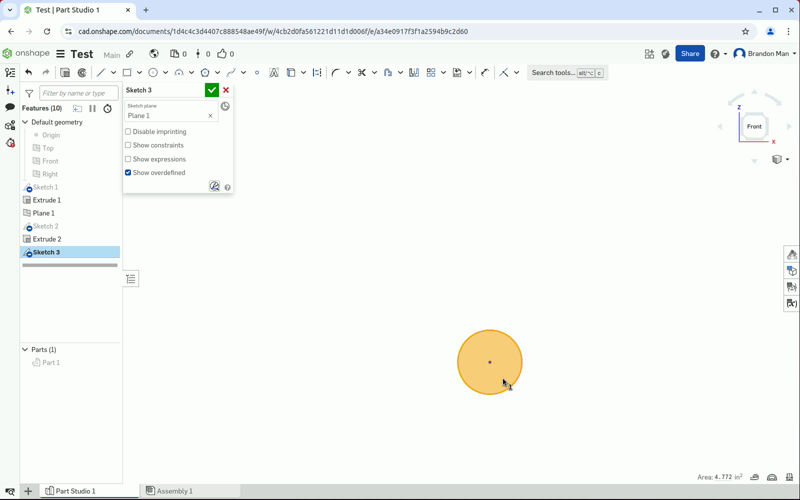
scroll(-6)
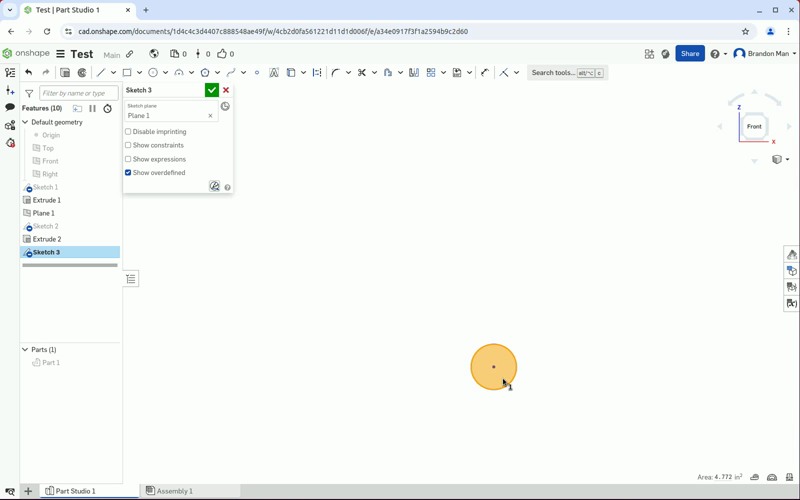
scroll(-6)
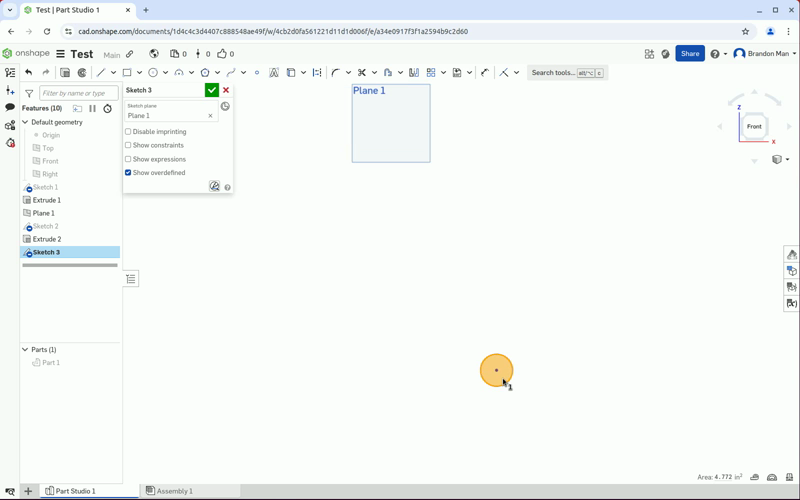
scroll(-6)
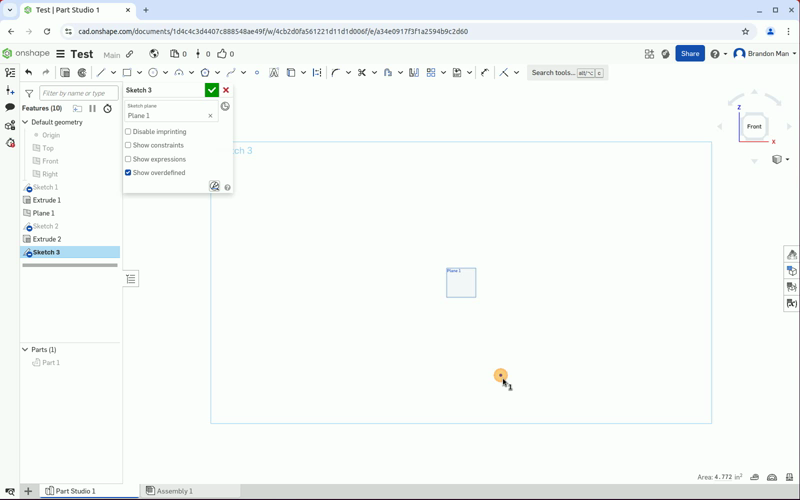
mouse_move(73, 352)
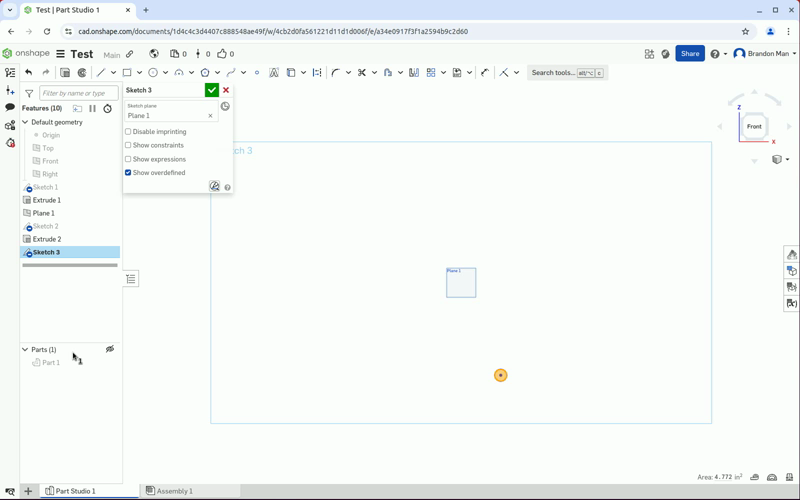
key(shift+y)
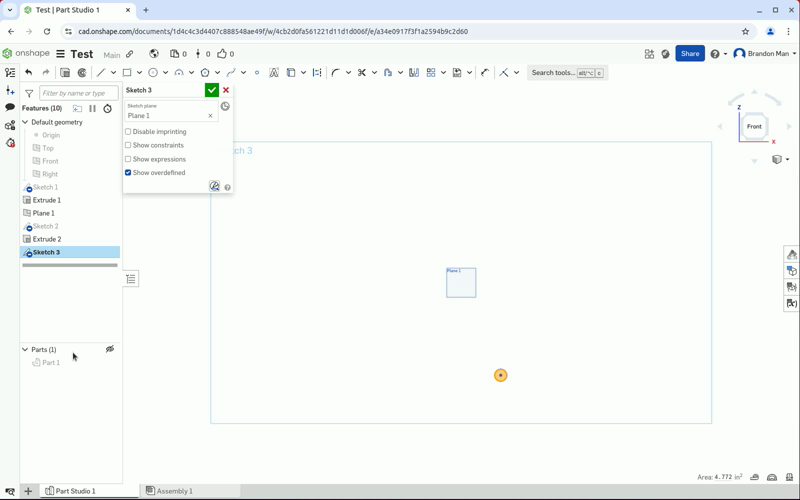
key(shift+e)
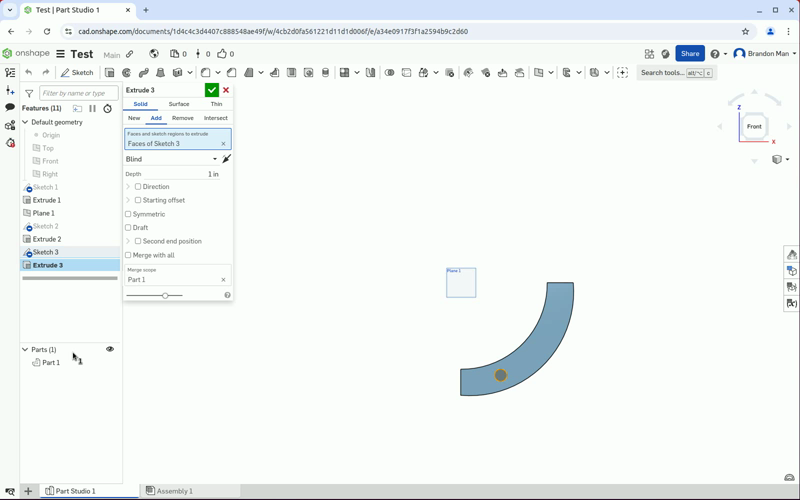
mouse_move(143, 106)
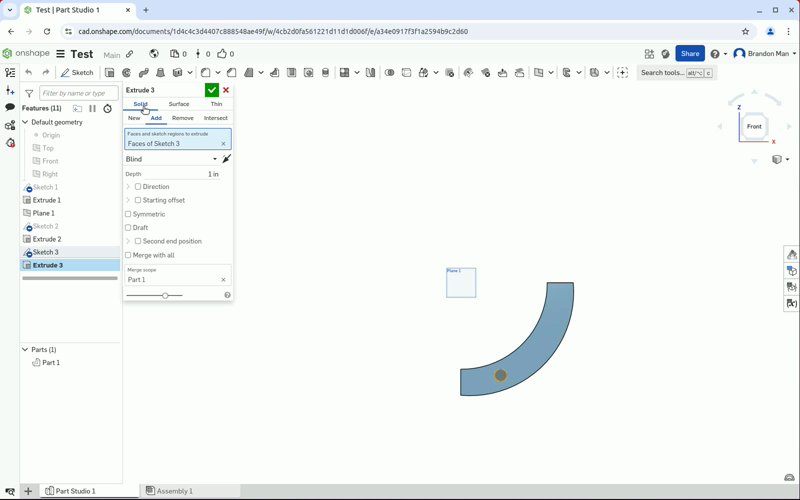
click(143, 106)
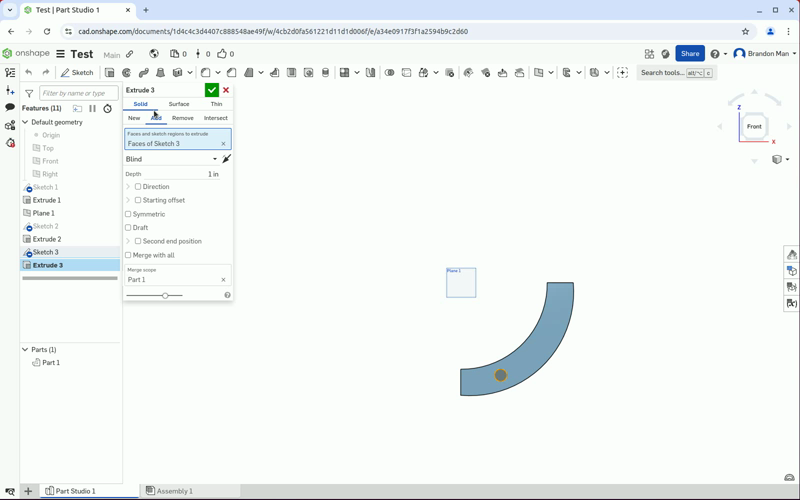
mouse_move(186, 120)
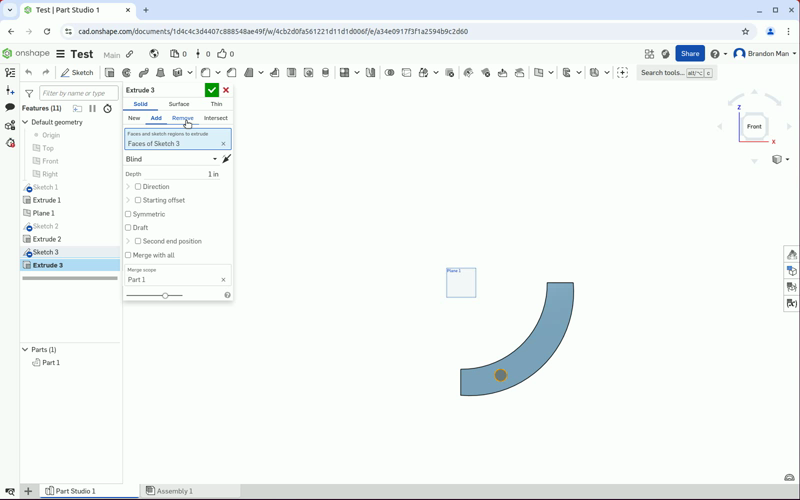
click(186, 120)
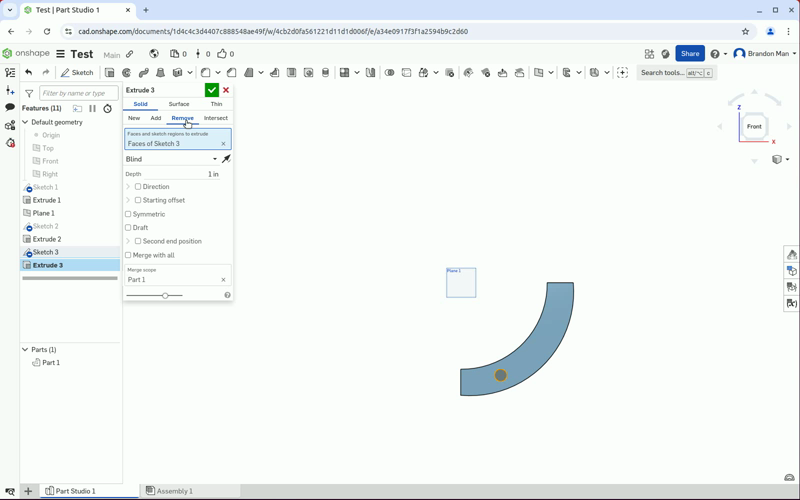
key(tab, 4)
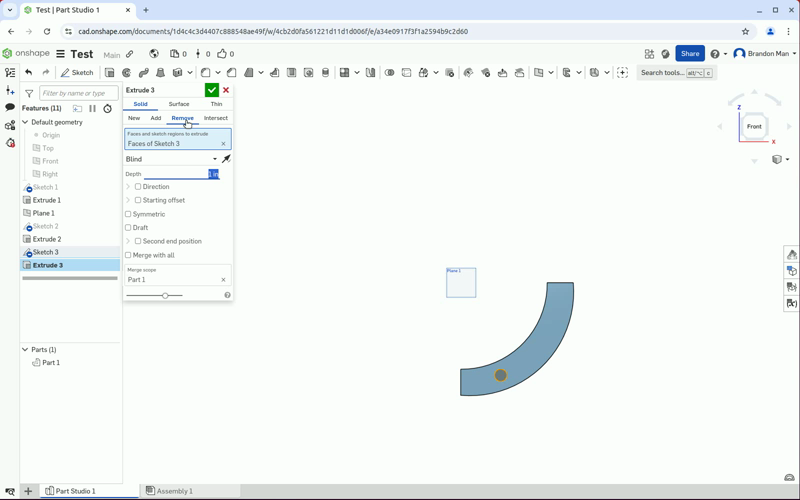
text(4.333)
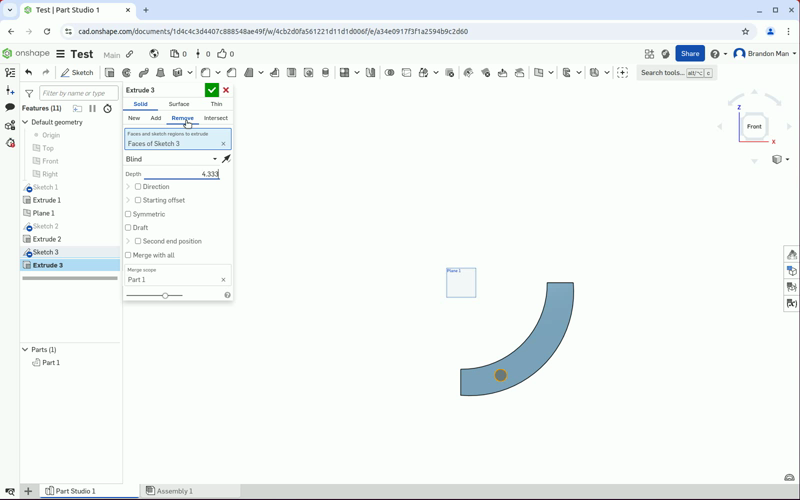
key(tab, 6)
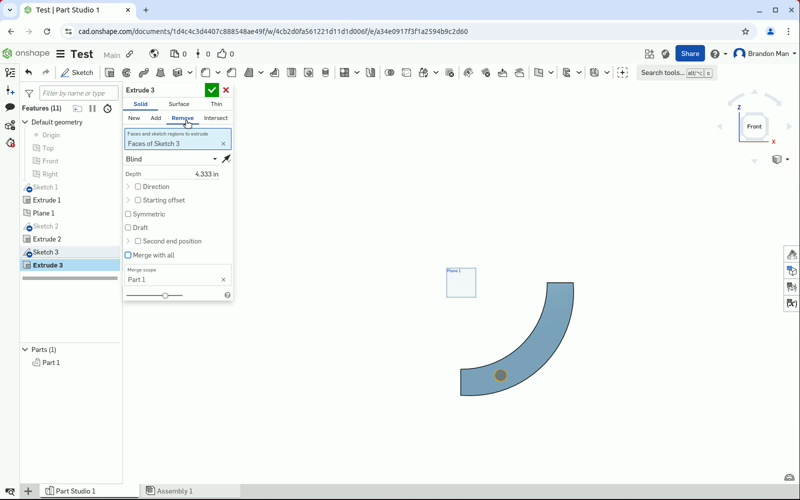
key(space)
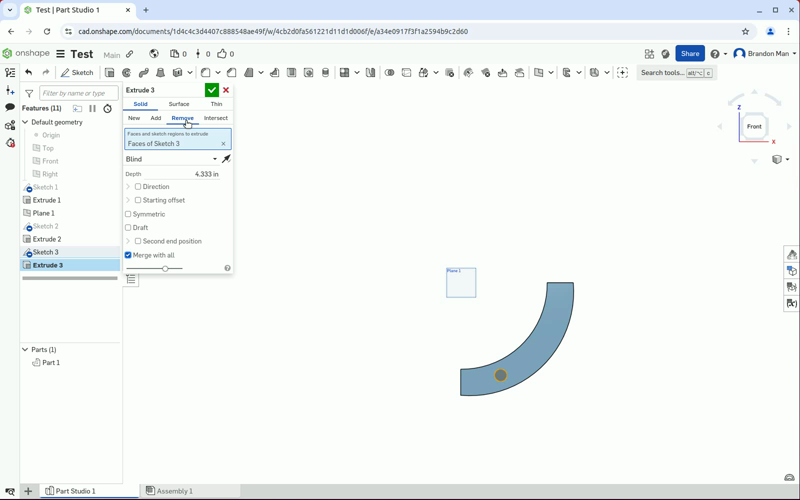
key(enter)
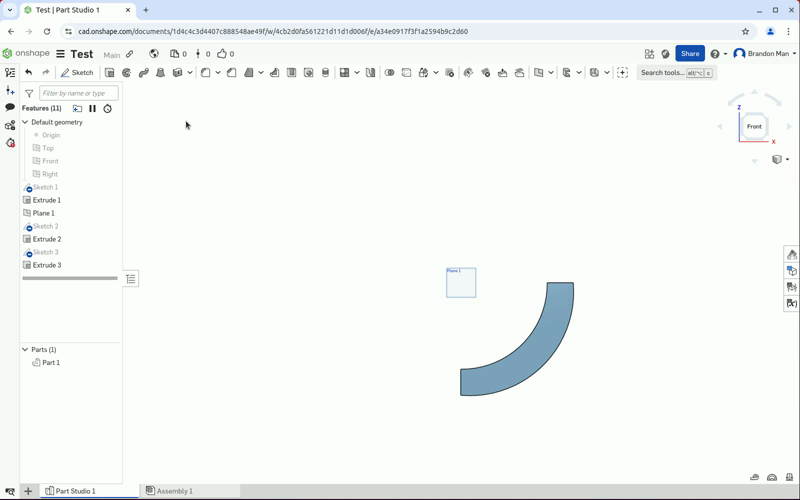
key(shift+h)
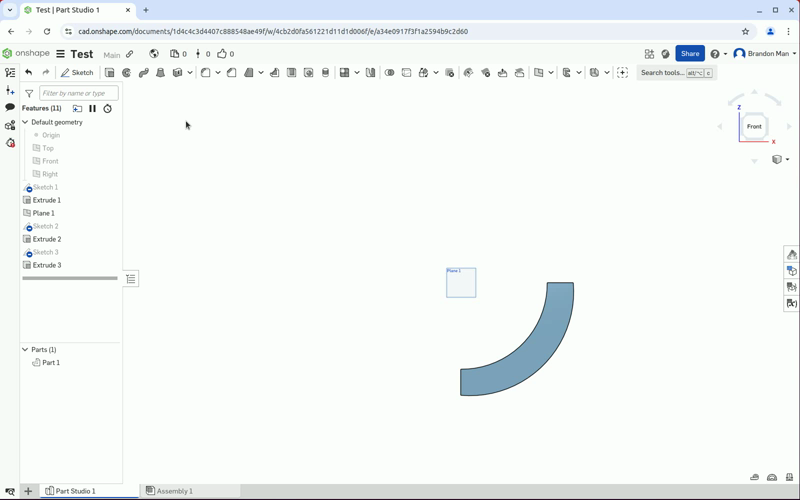
key(shift+h)
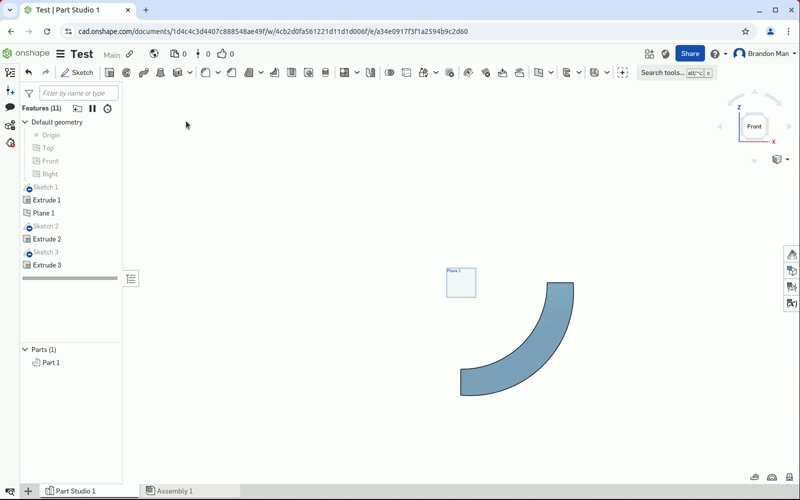
mouse_move(73, 189)
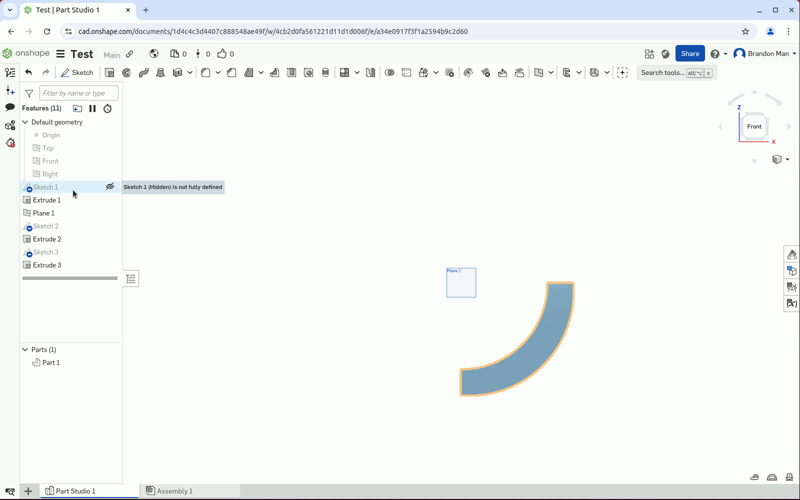
click(73, 189)
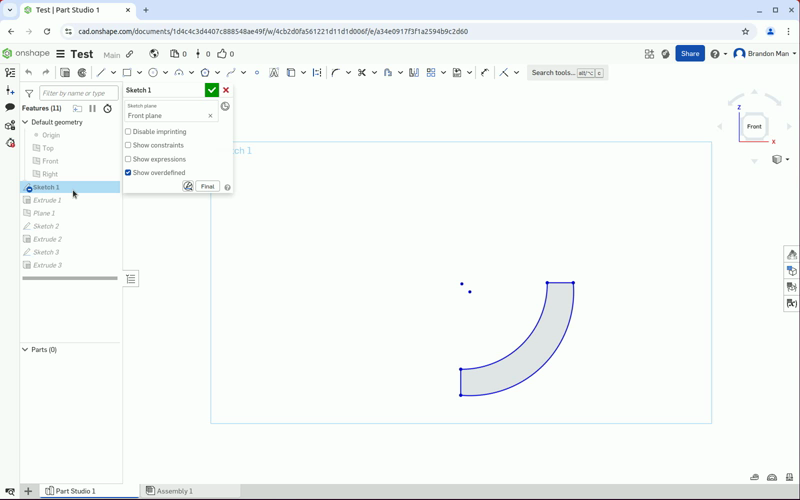
mouse_move(229, 92)
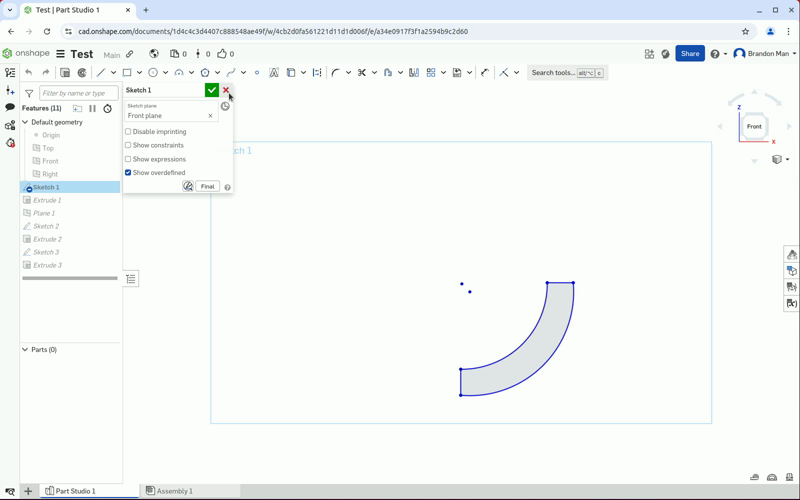
click(229, 92)
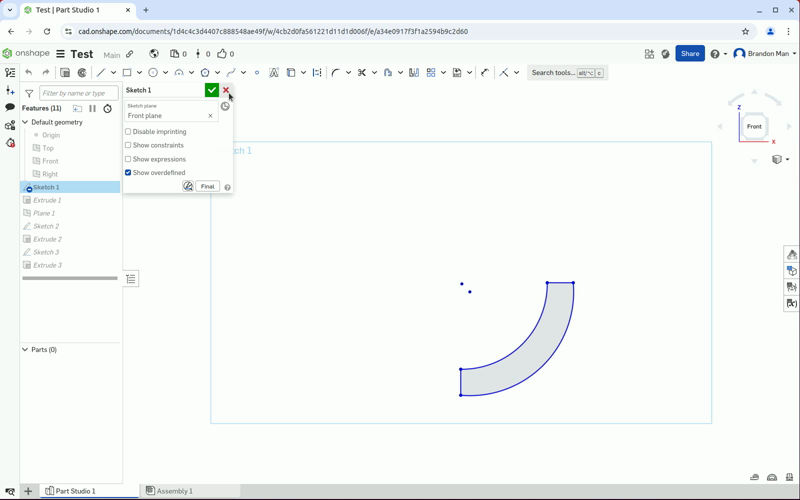
key(shift+s)
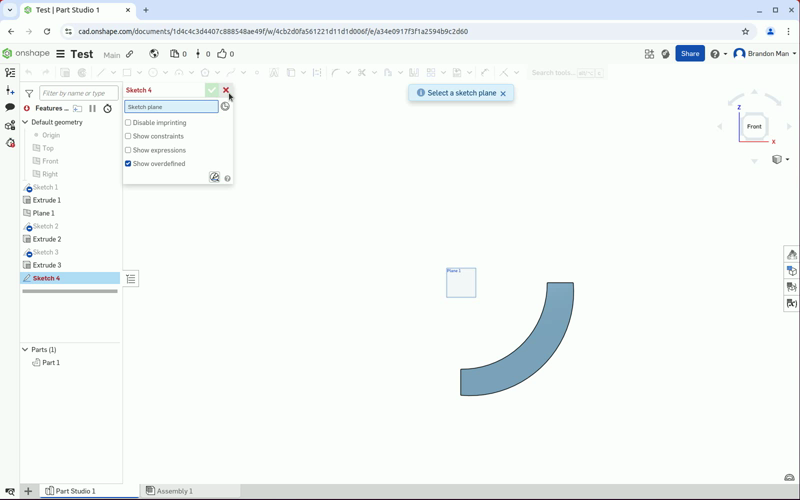
mouse_move(73, 215)
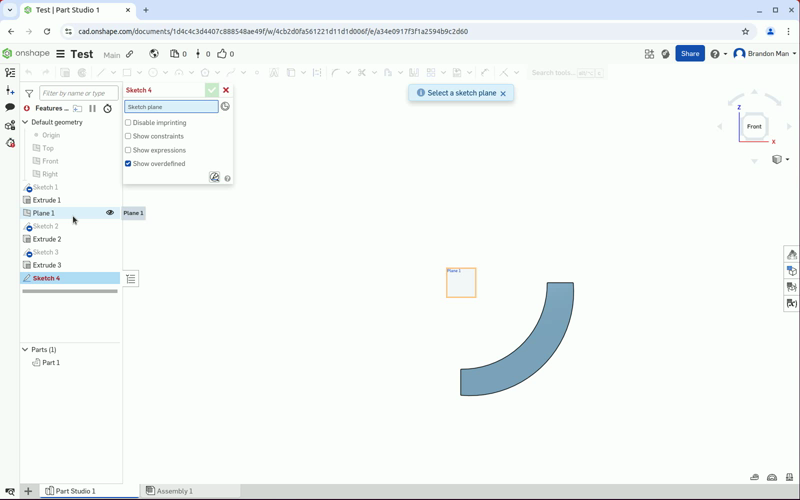
click(73, 215)
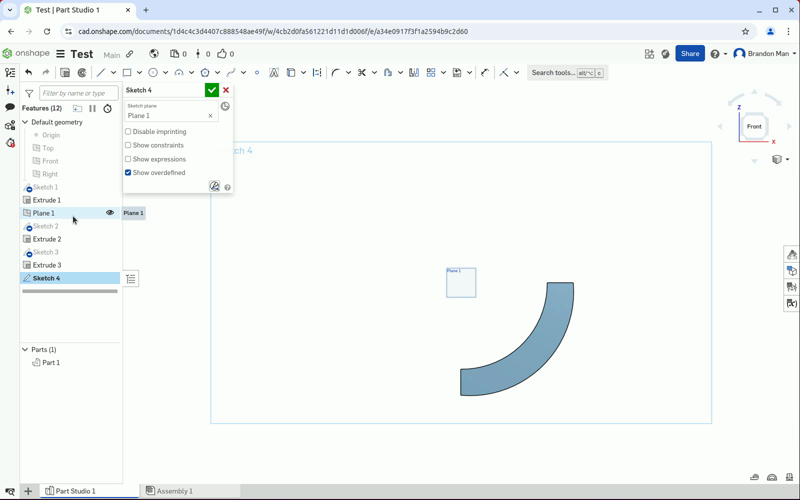
mouse_move(73, 352)
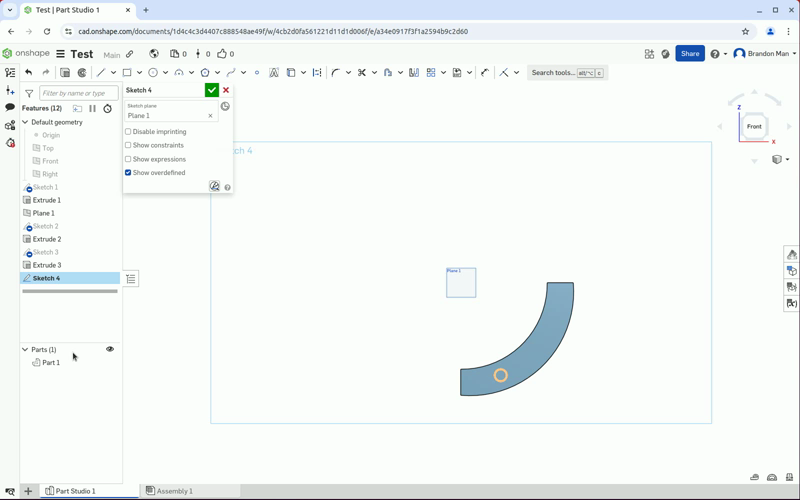
key(y)
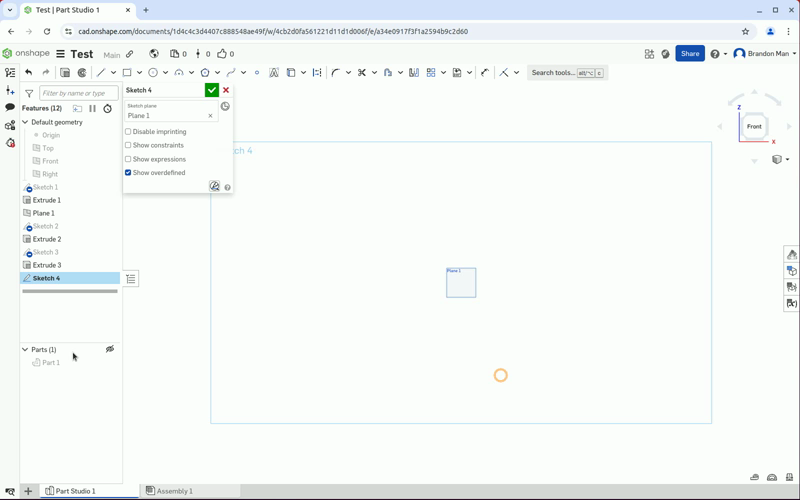
key(c)
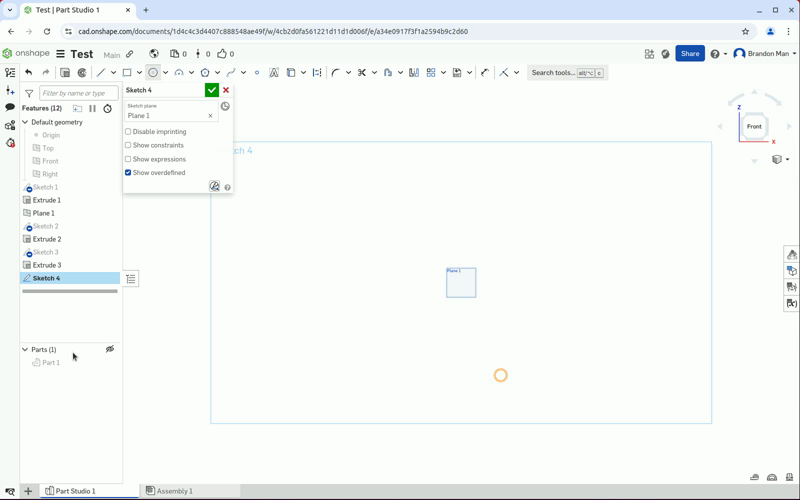
key_down(shift)
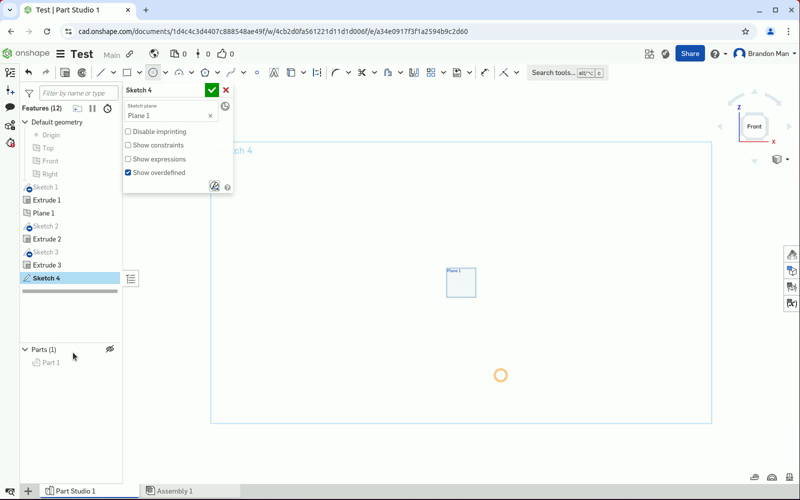
mouse_move(526, 361)
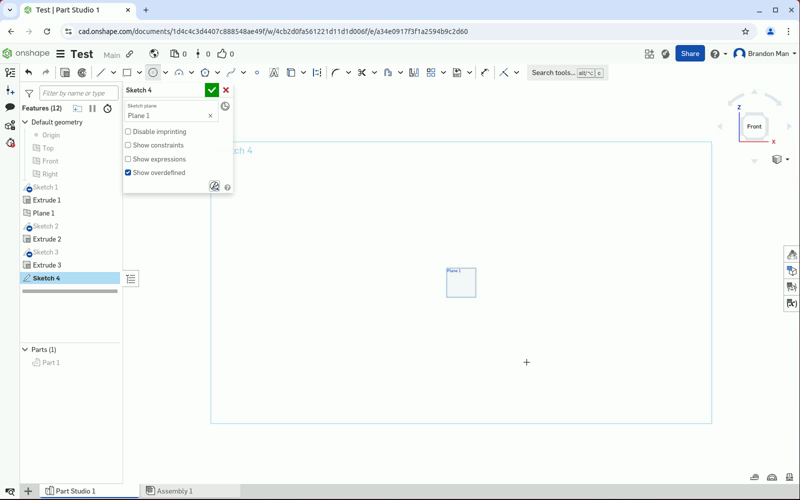
click(526, 361)
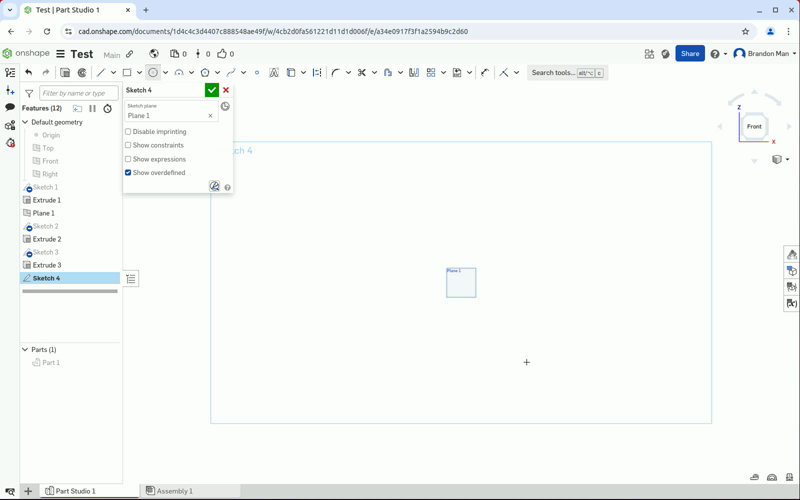
key_up(shift)
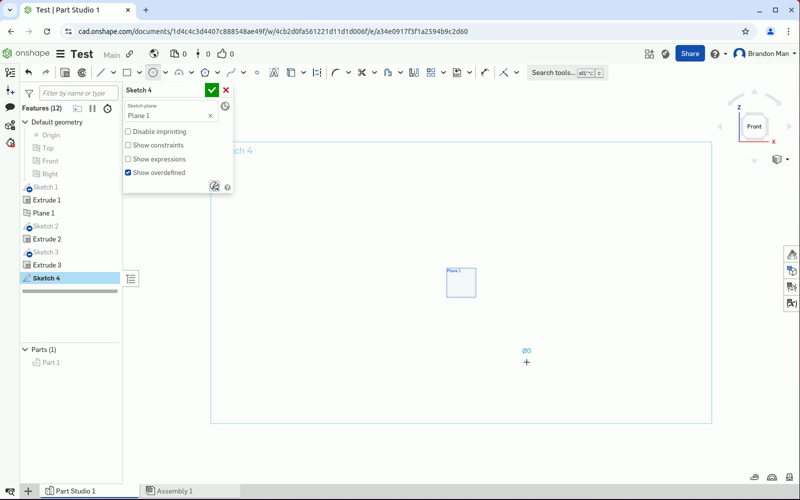
mouse_move(532, 361)
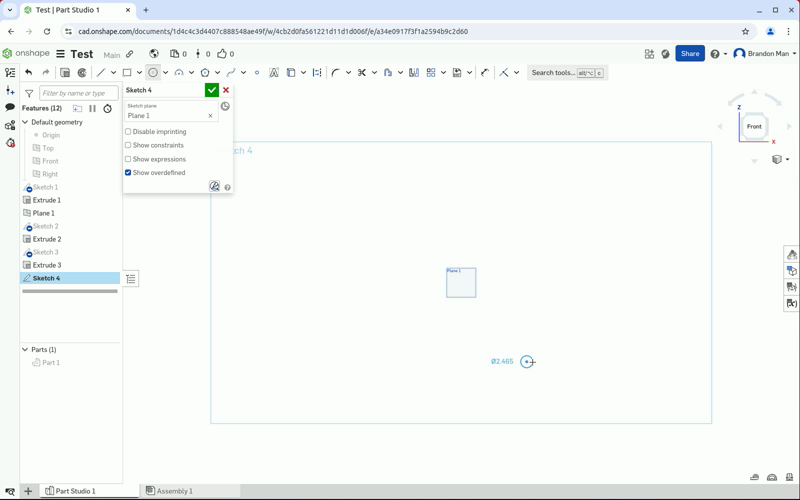
click(532, 361)
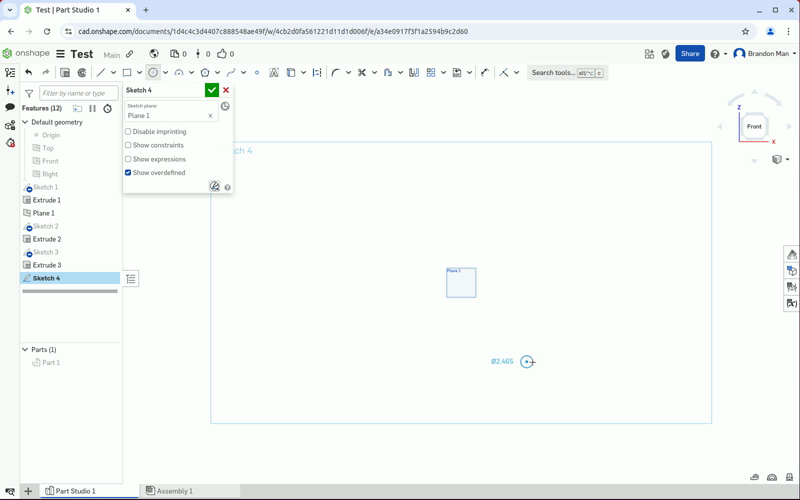
key(esc)
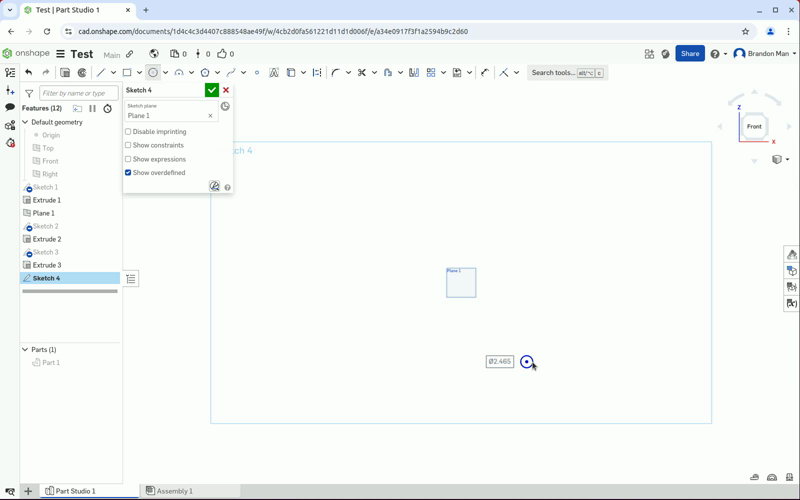
mouse_move(525, 367)
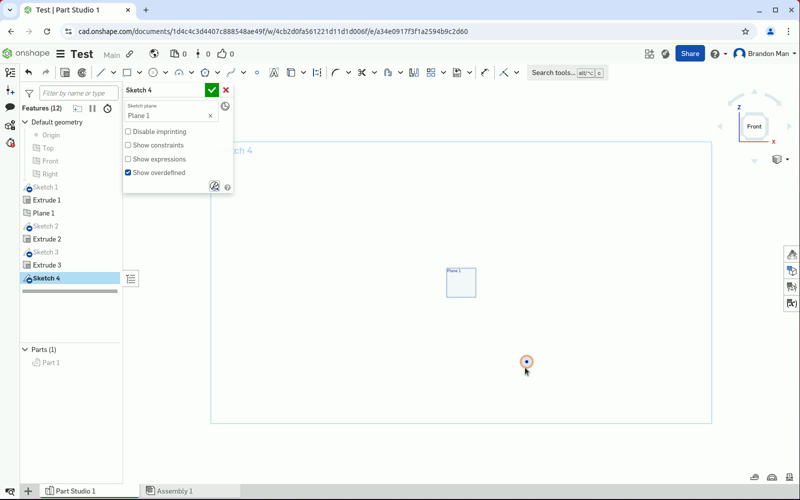
scroll(6)
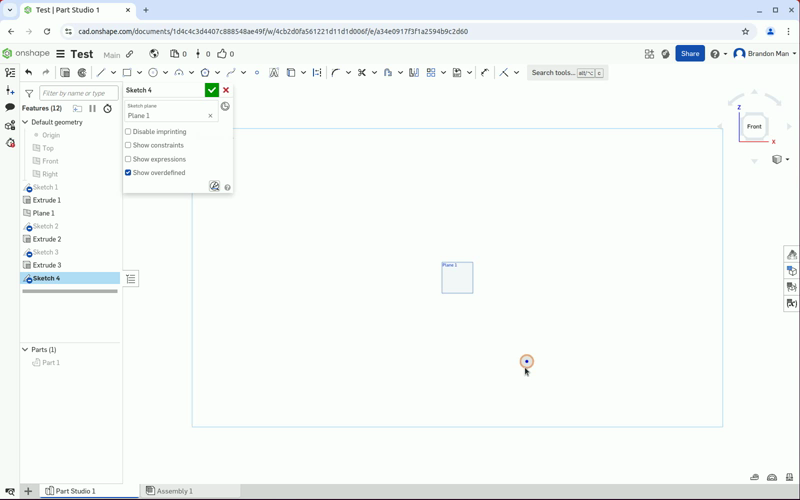
scroll(6)
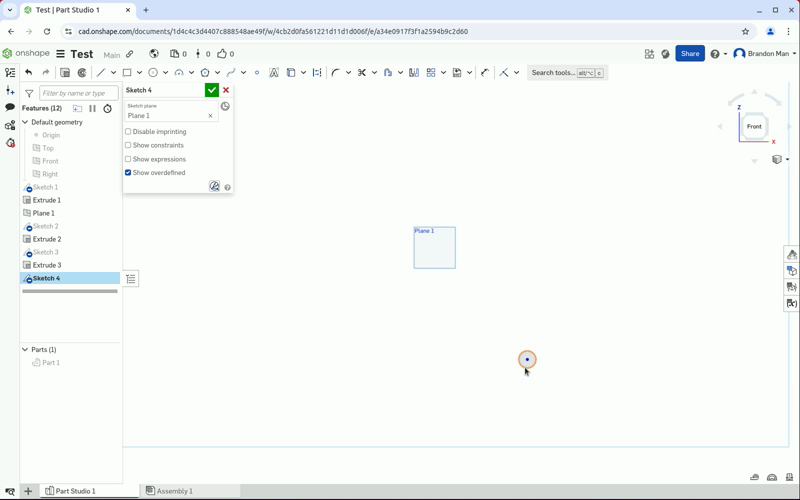
scroll(6)
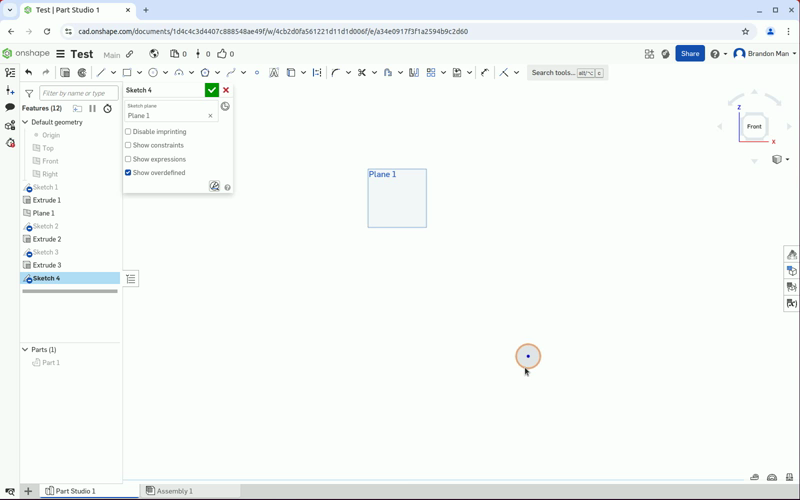
scroll(6)
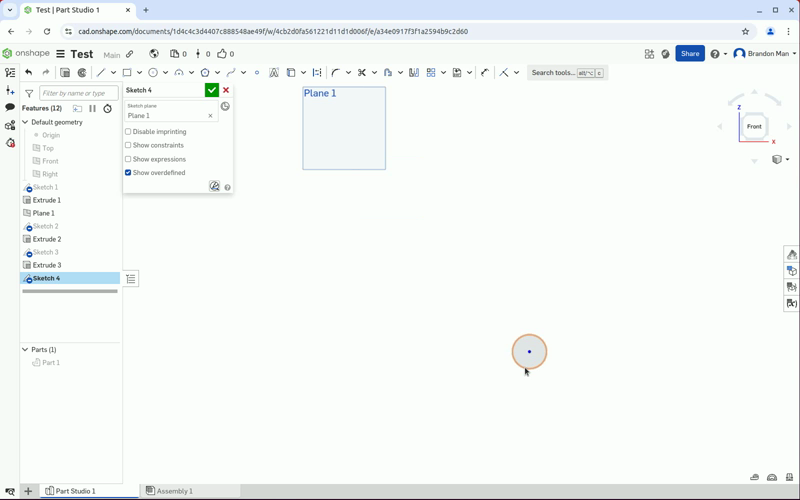
scroll(6)
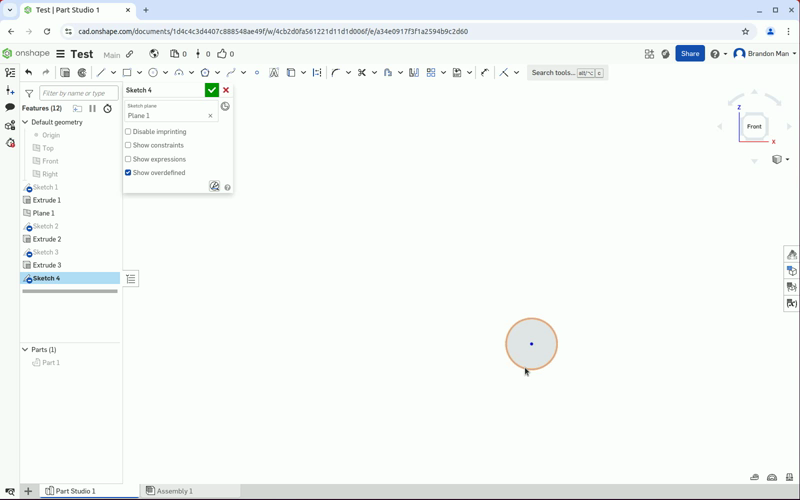
scroll(6)
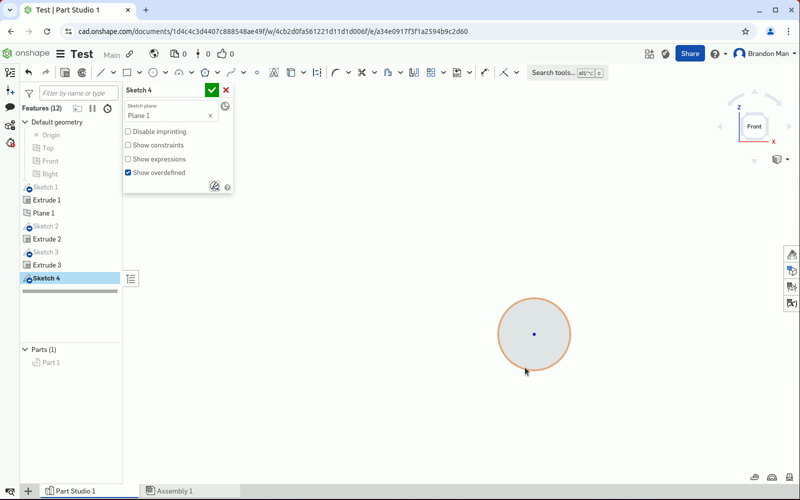
scroll(6)
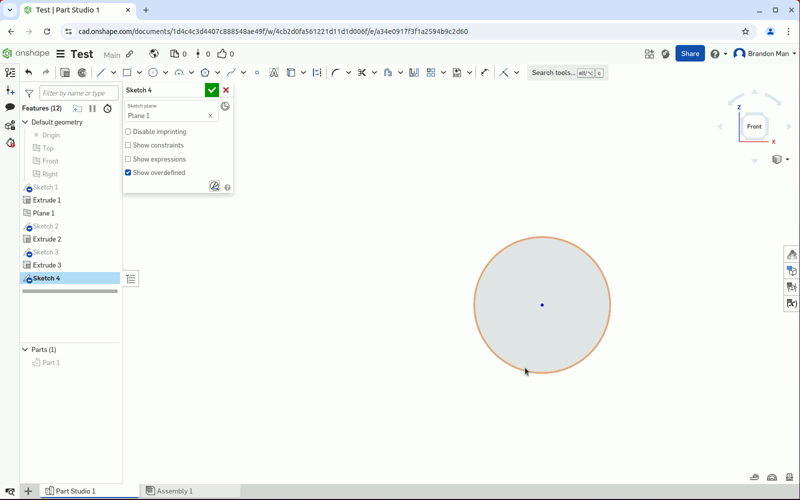
click(525, 367)
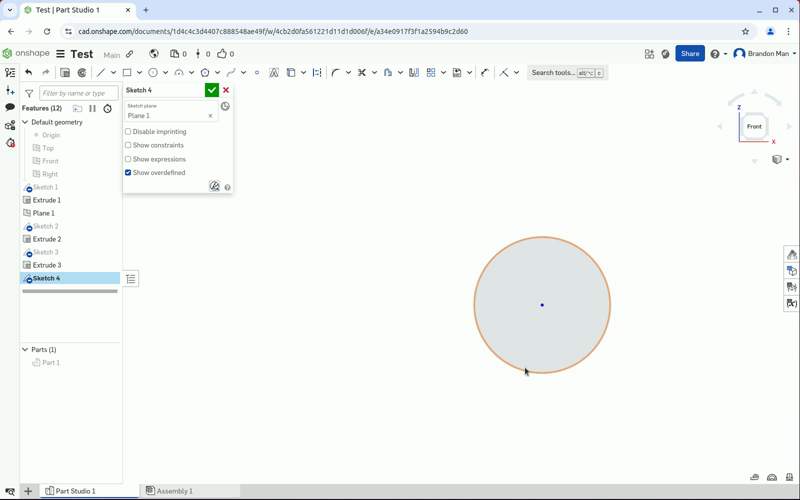
scroll(-6)
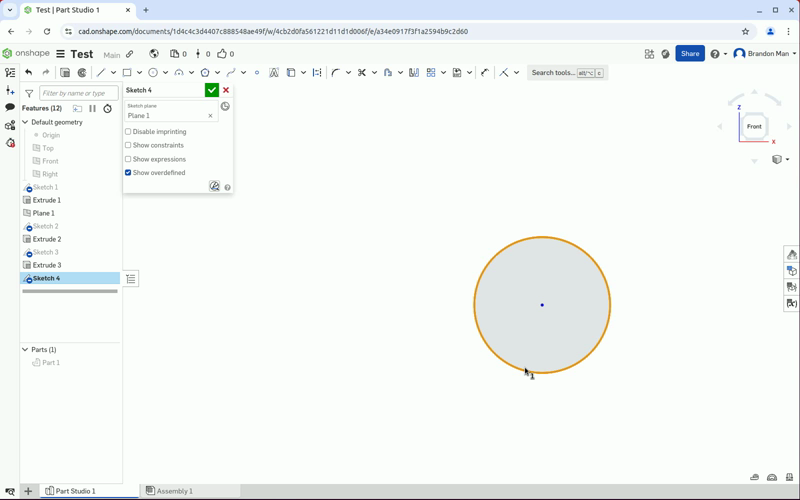
scroll(-6)
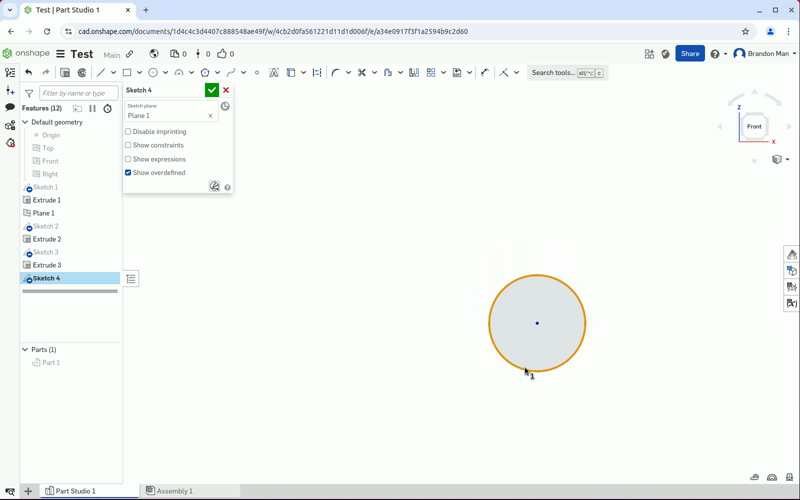
scroll(-6)
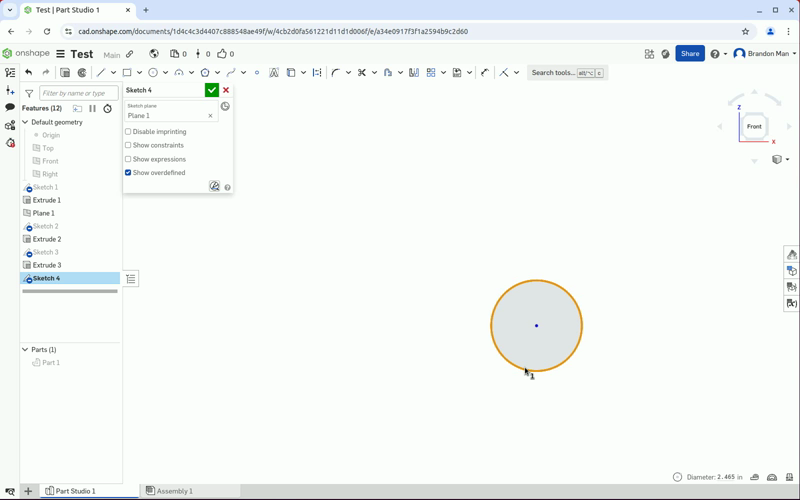
scroll(-6)
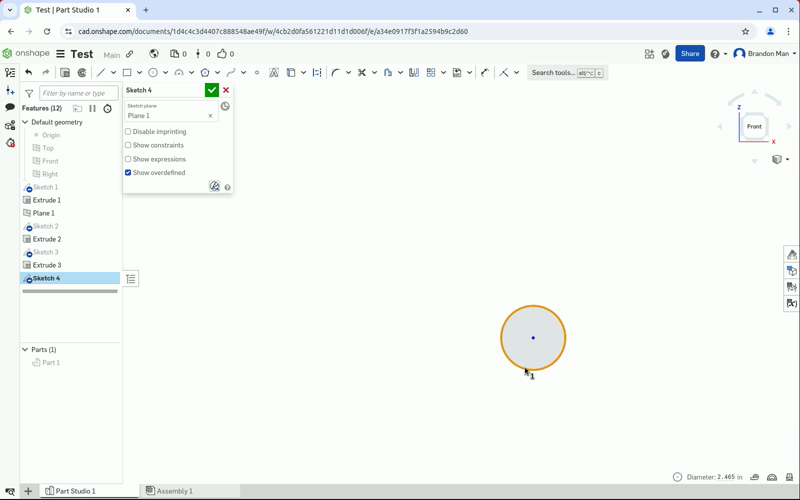
scroll(-6)
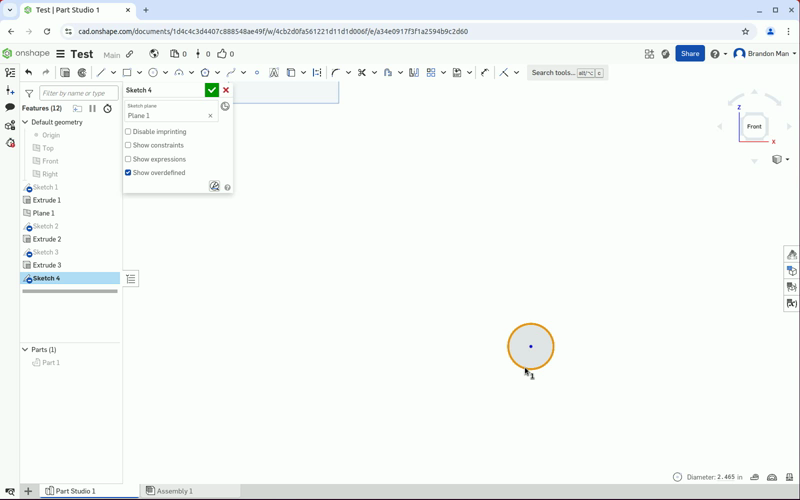
scroll(-6)
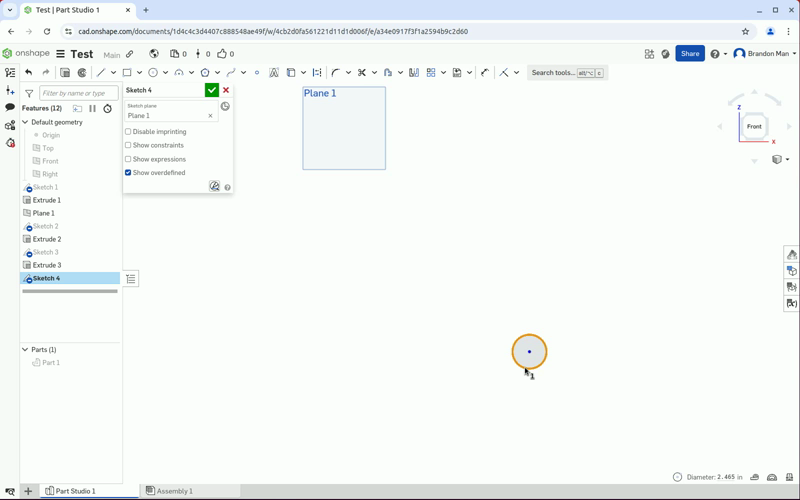
scroll(-6)
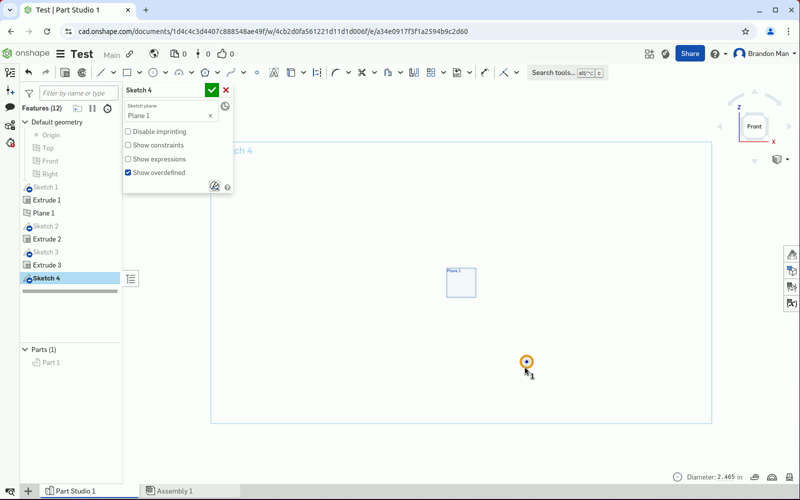
mouse_move(73, 352)
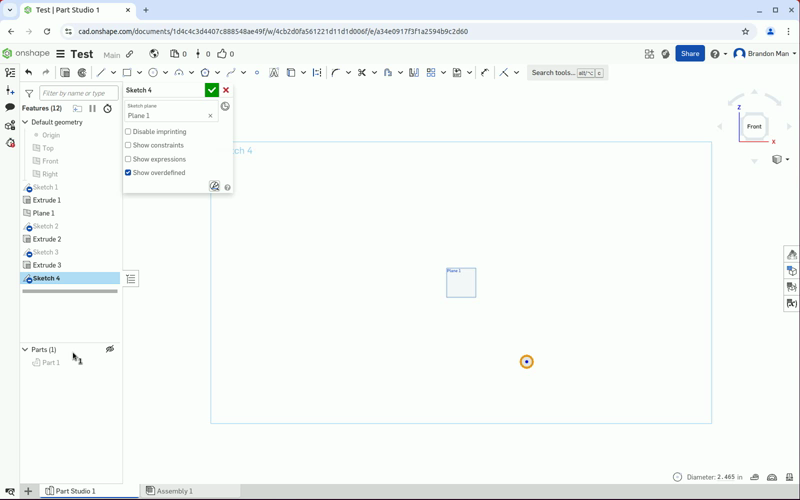
key(shift+y)
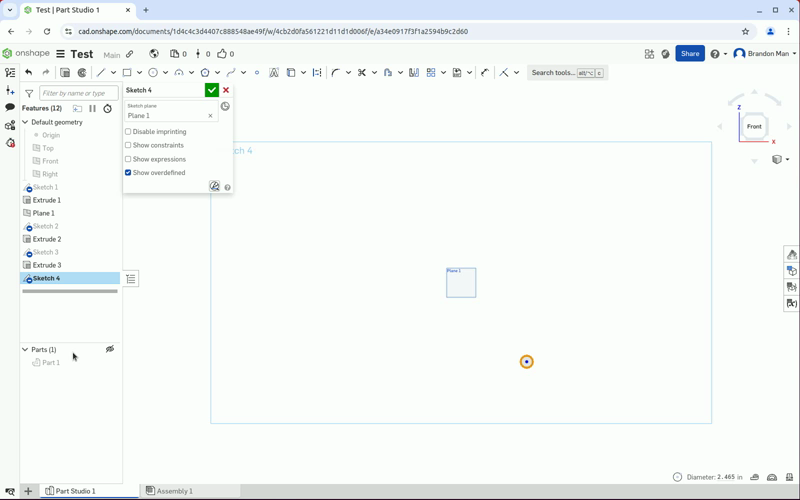
key(shift+e)
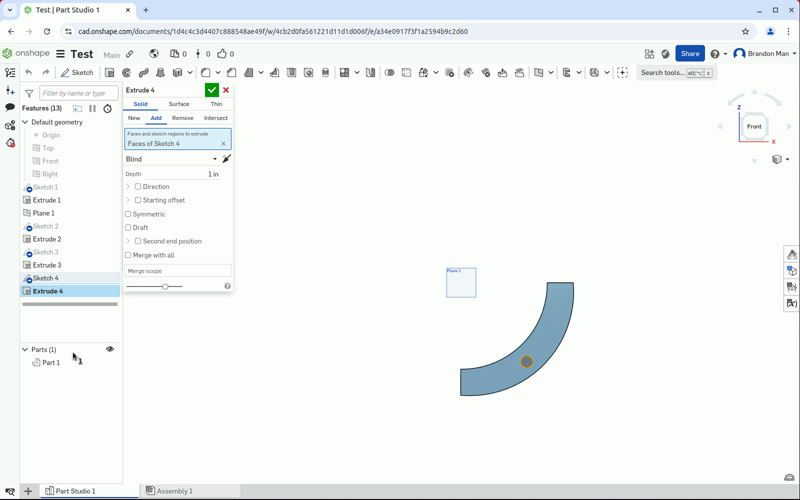
mouse_move(143, 106)
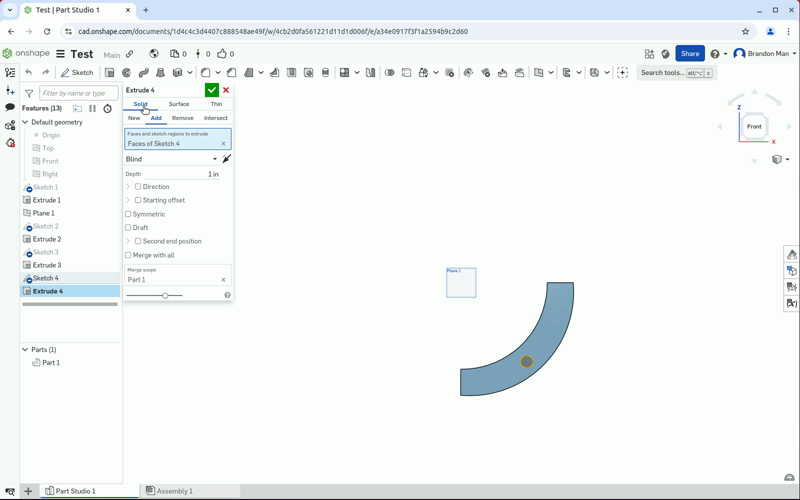
click(143, 106)
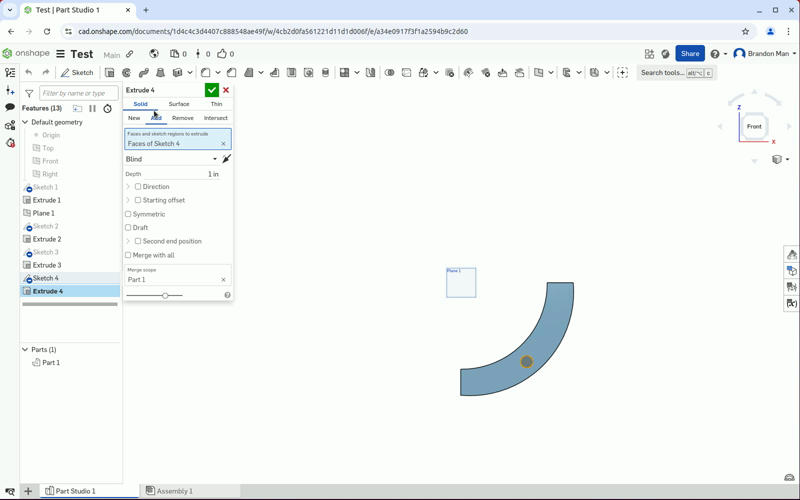
mouse_move(186, 120)
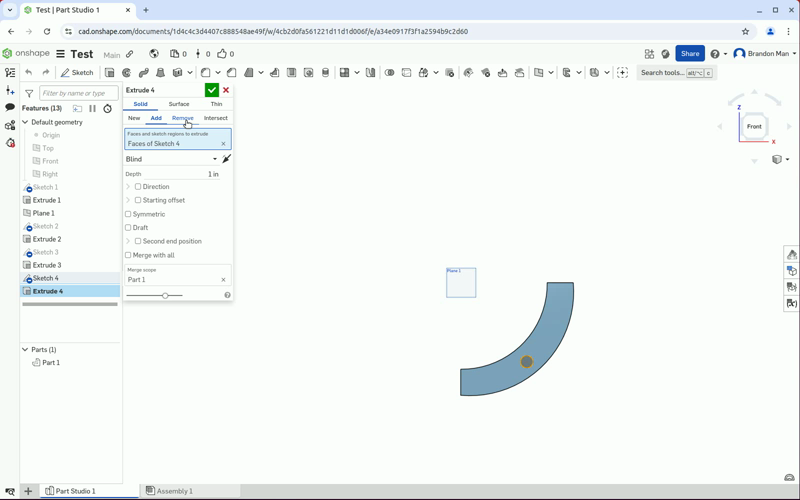
click(186, 120)
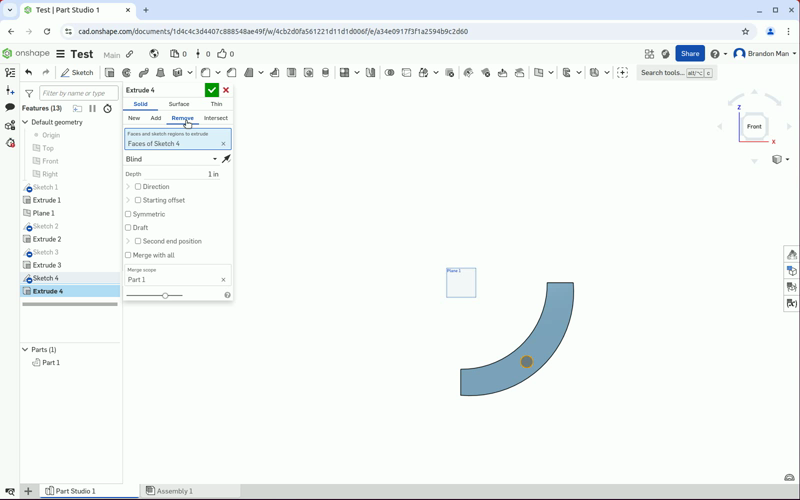
key(tab, 4)
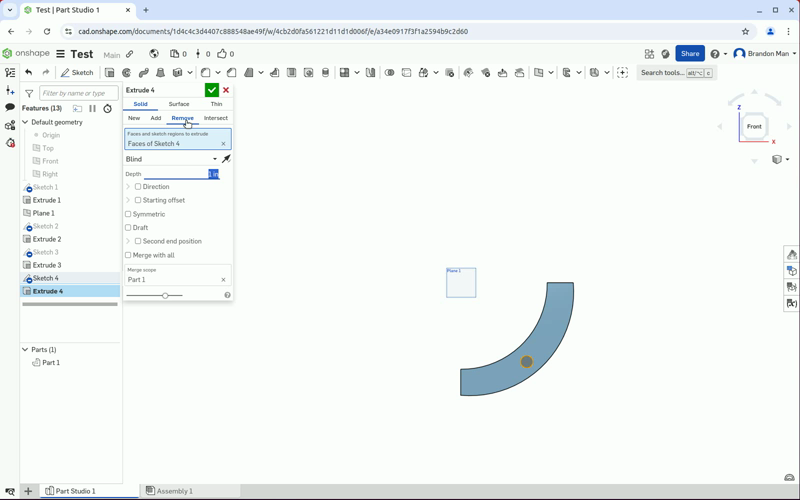
text(4.333)
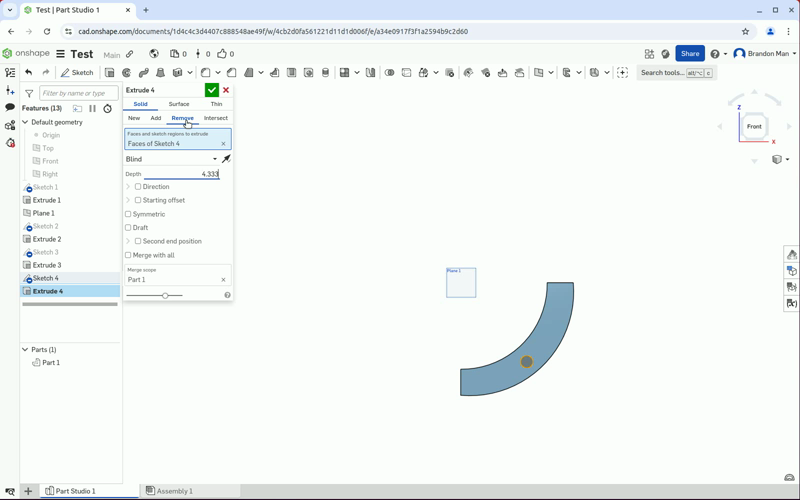
key(tab, 6)
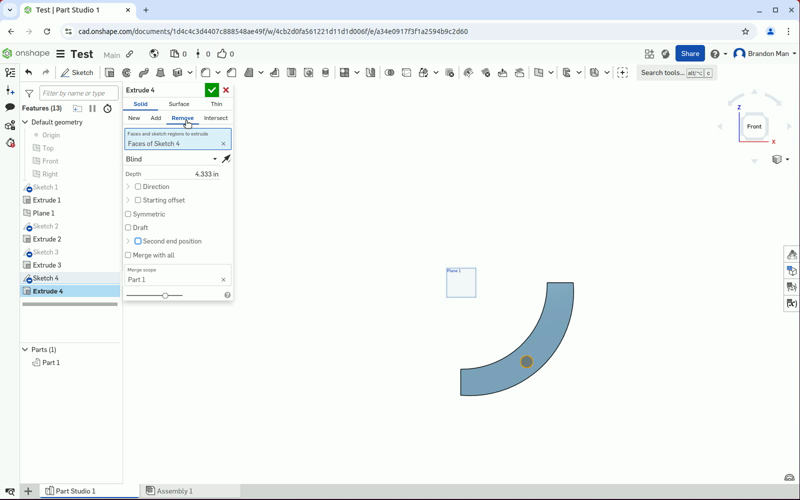
key(space)
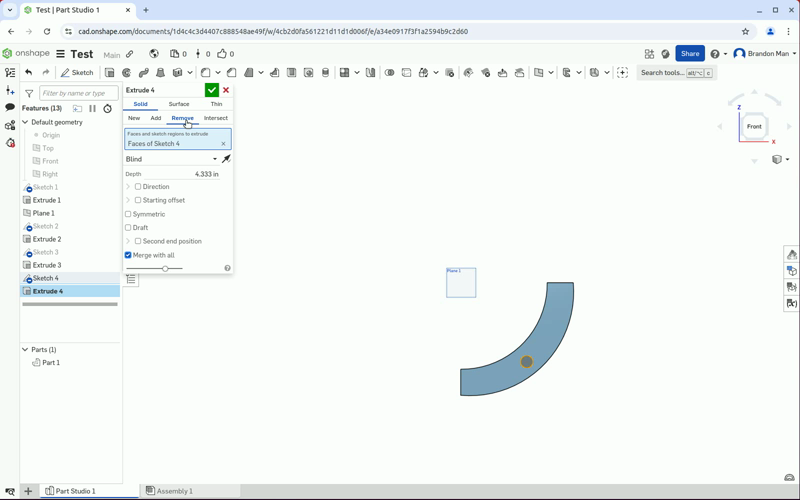
key(enter)
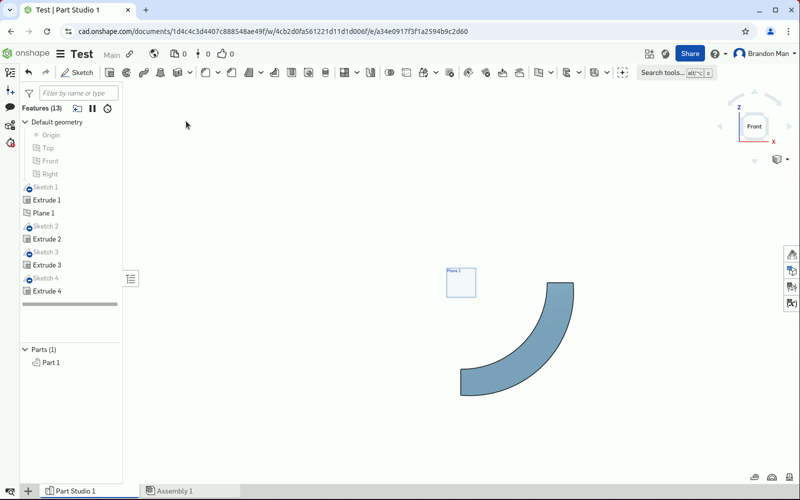
key(shift+h)
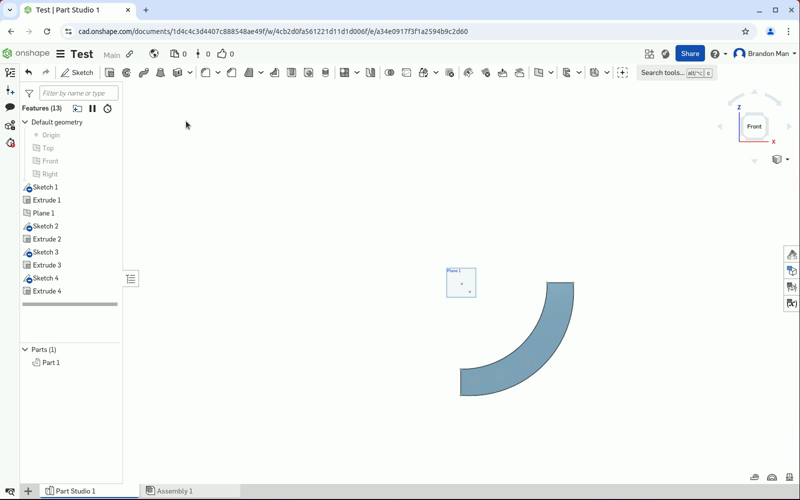
key(shift+h)
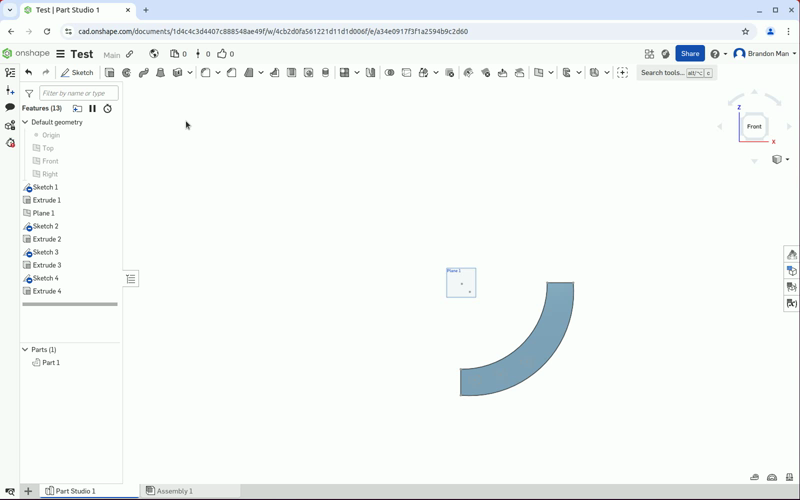
key(shift+7)
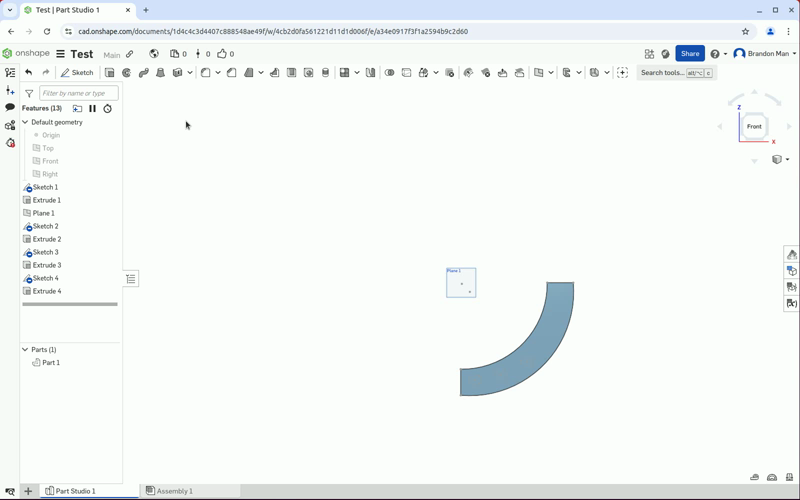
key(left, 2)
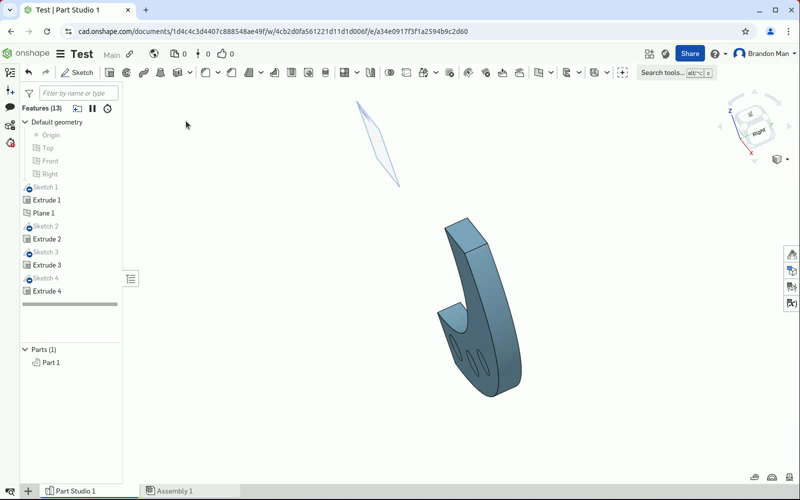
key(down, 2)
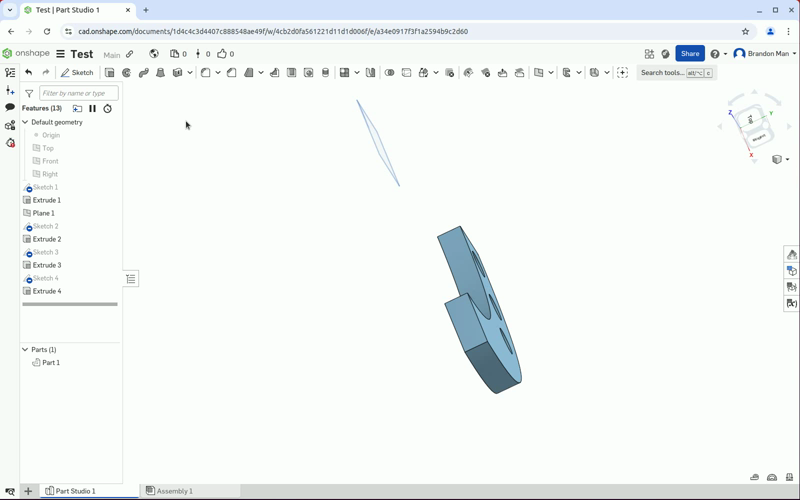
key(up, 2)
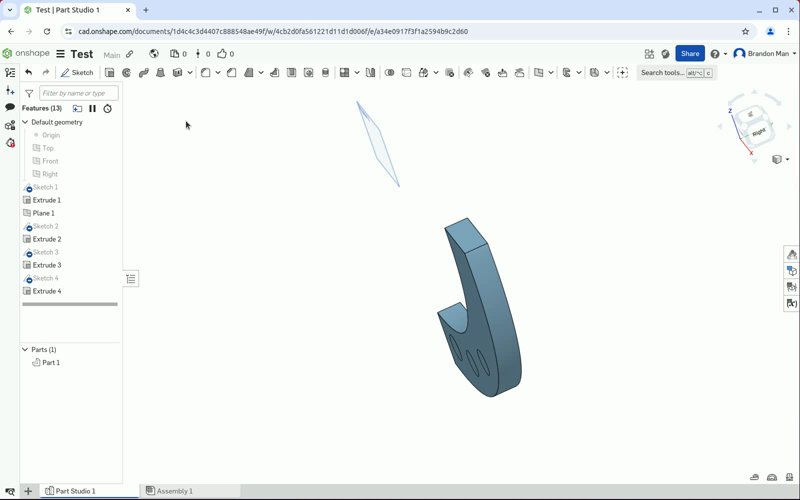
key(right, 2)
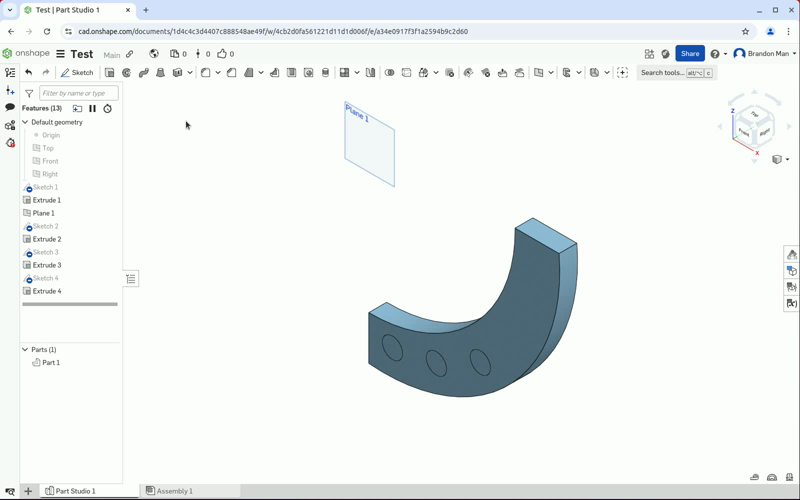
mouse_move(73, 189)
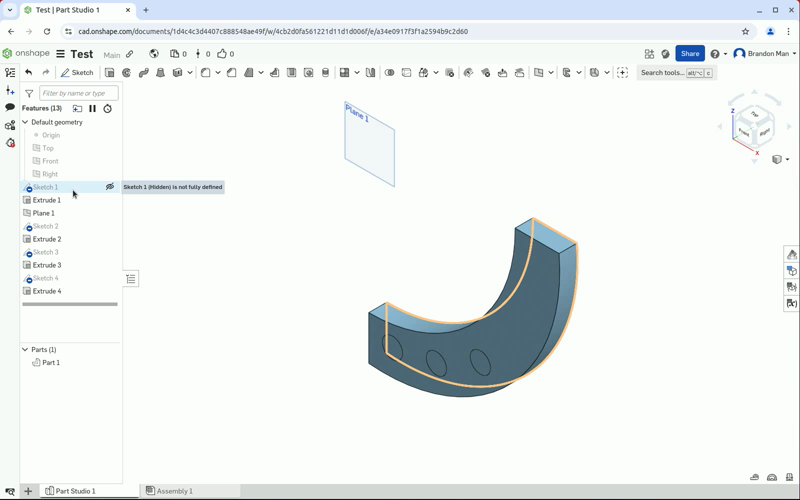
click(73, 189)